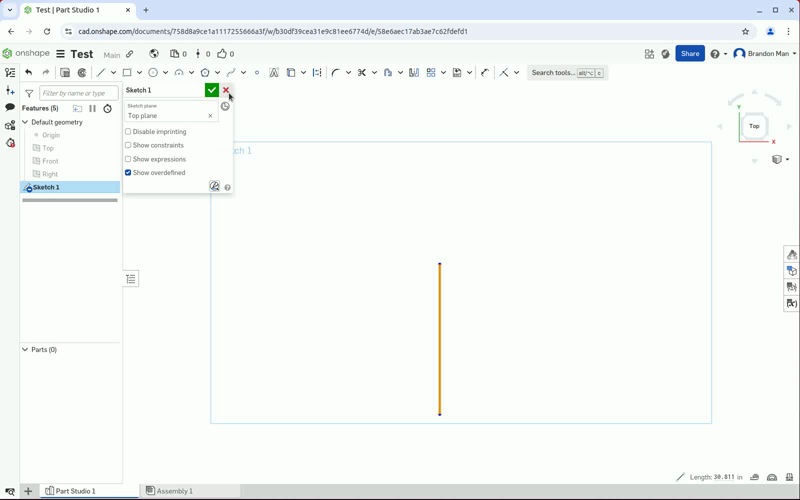
key(shift+h)
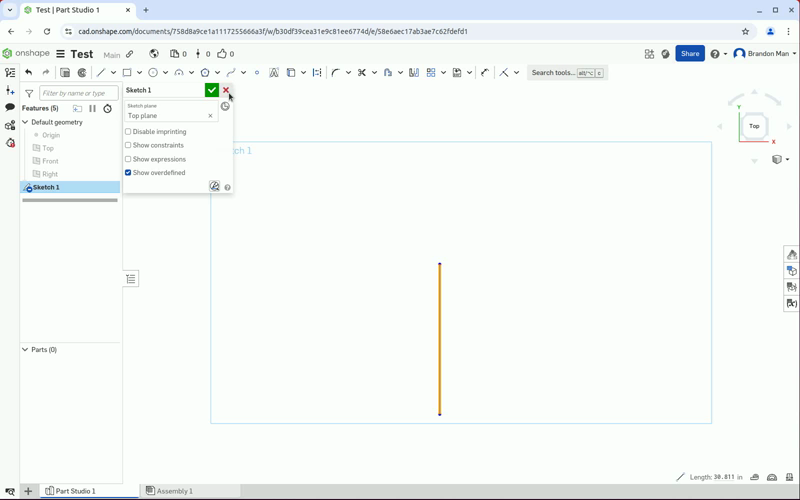
key(shift+s)
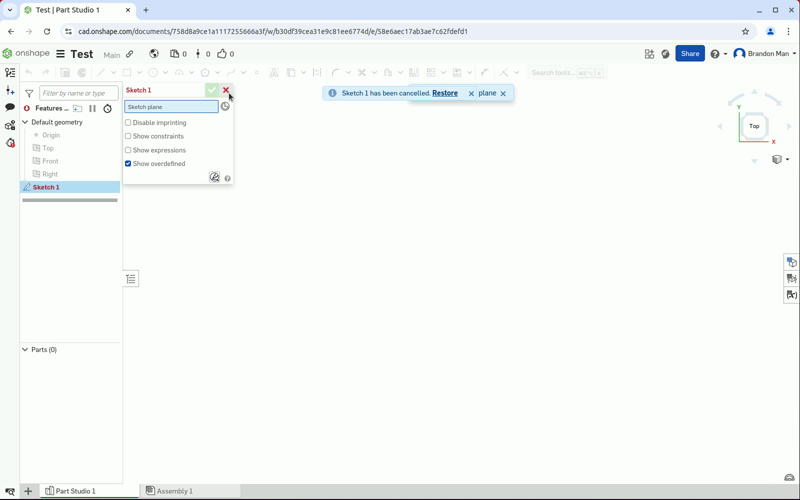
mouse_move(73, 150)
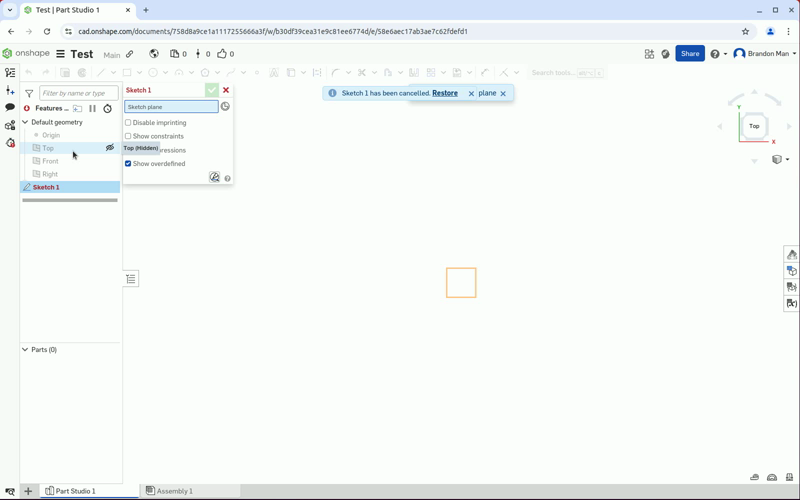
click(73, 150)
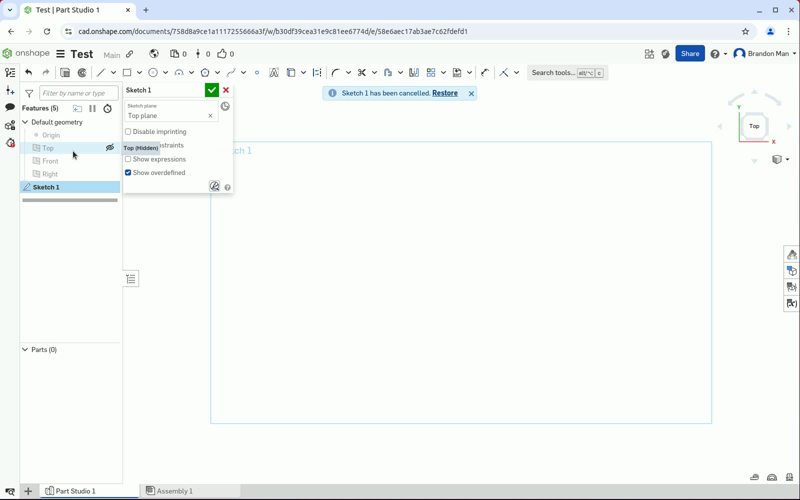
mouse_move(73, 352)
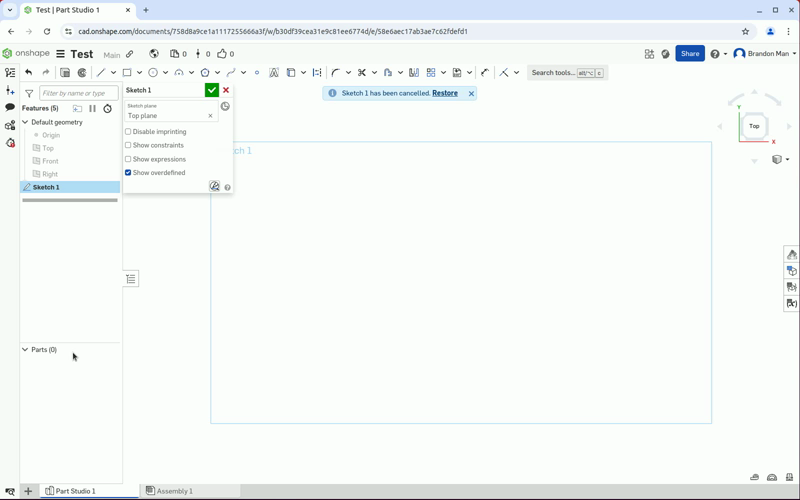
key(y)
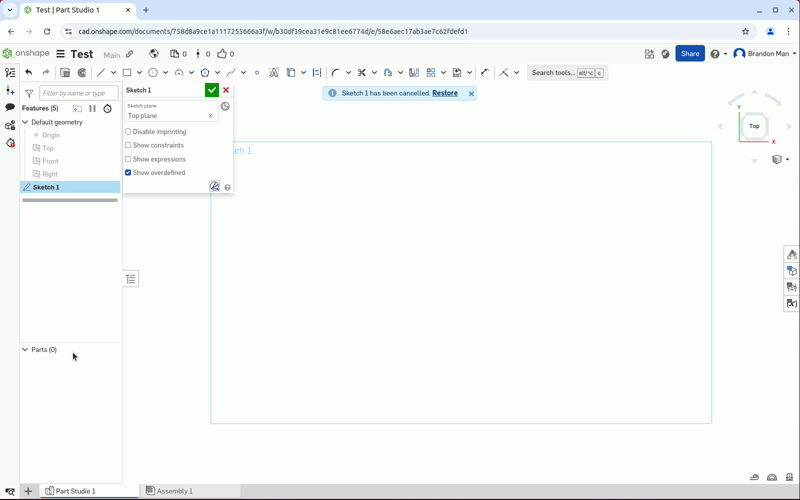
key(l)
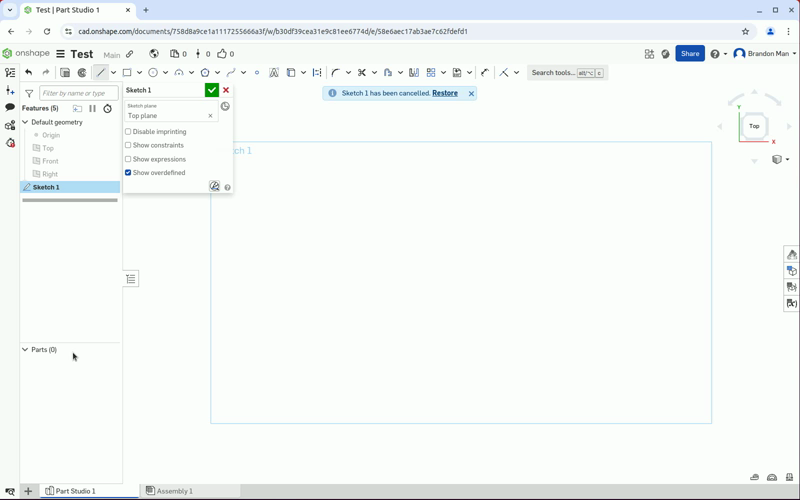
key_down(shift)
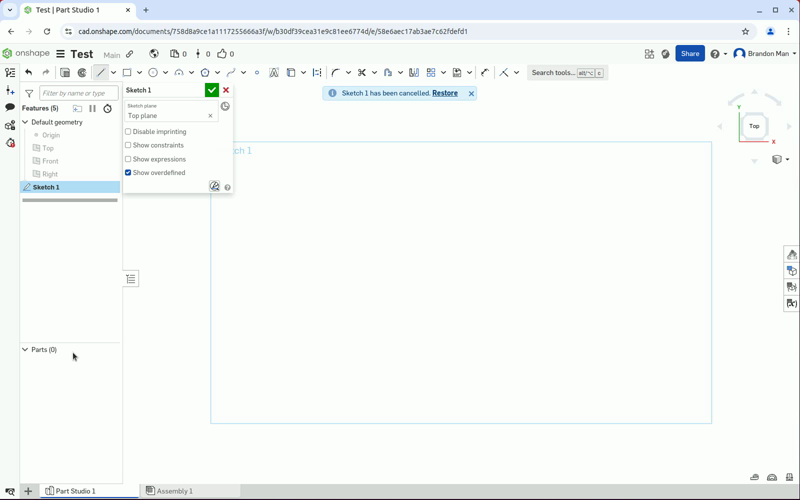
mouse_move(355, 395)
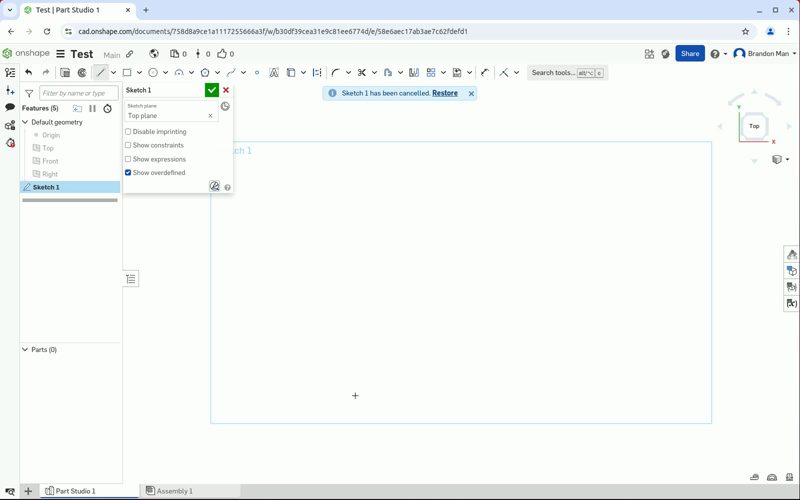
click(355, 395)
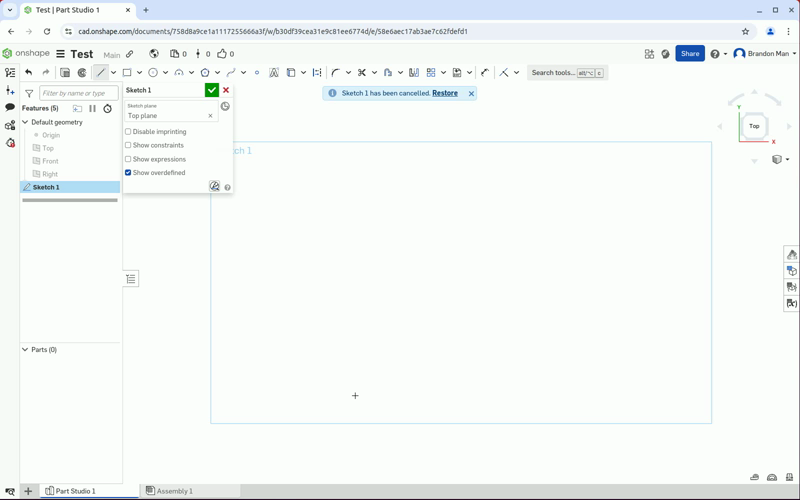
key_up(shift)
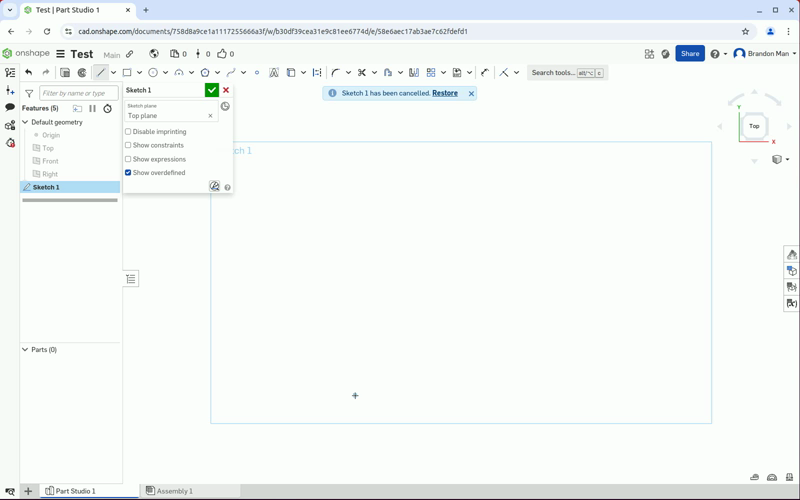
key_down(shift)
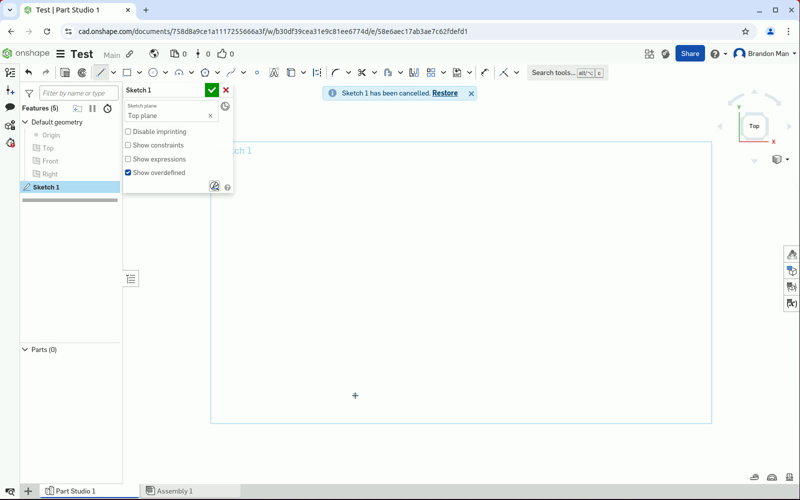
mouse_move(385, 395)
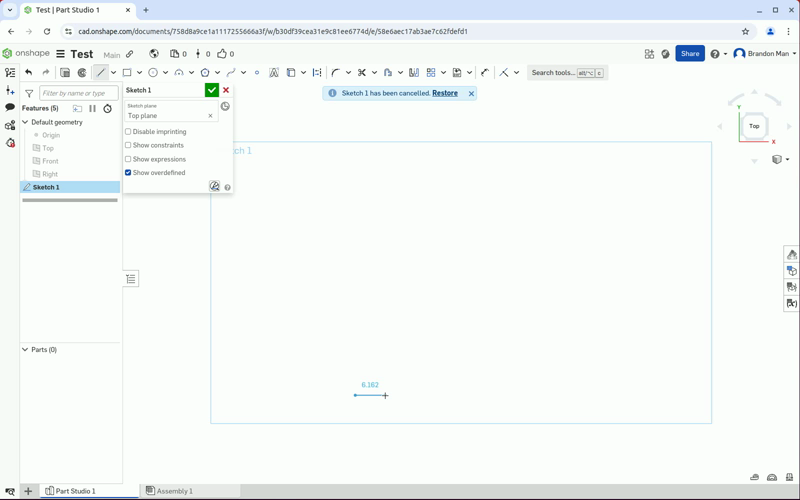
mouse_move(404, 395)
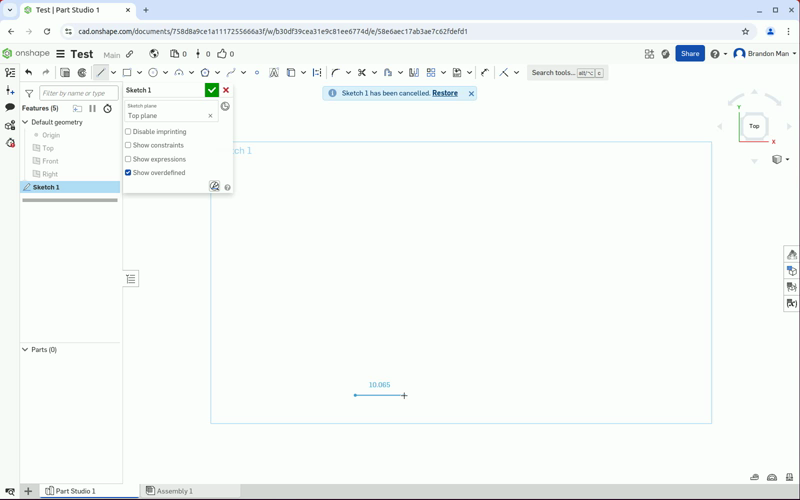
click(404, 395)
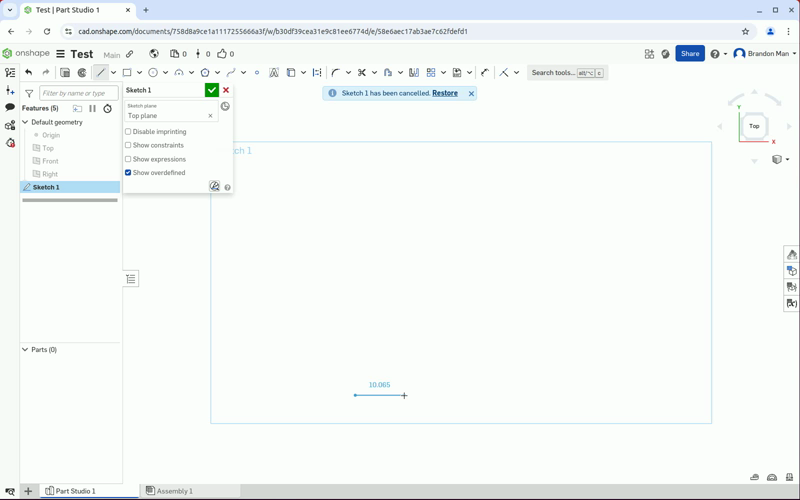
key_up(shift)
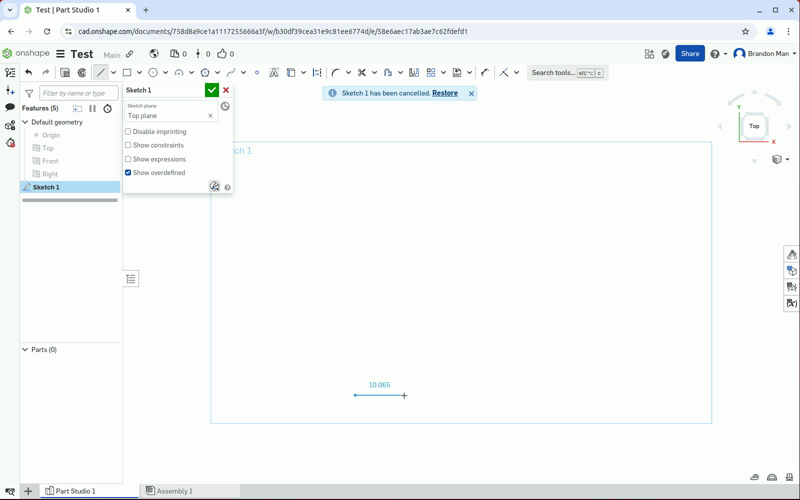
key_down(shift)
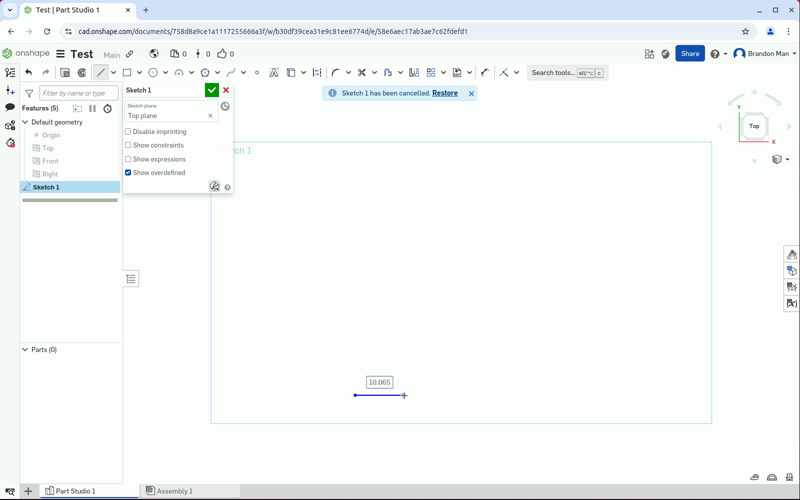
mouse_move(434, 395)
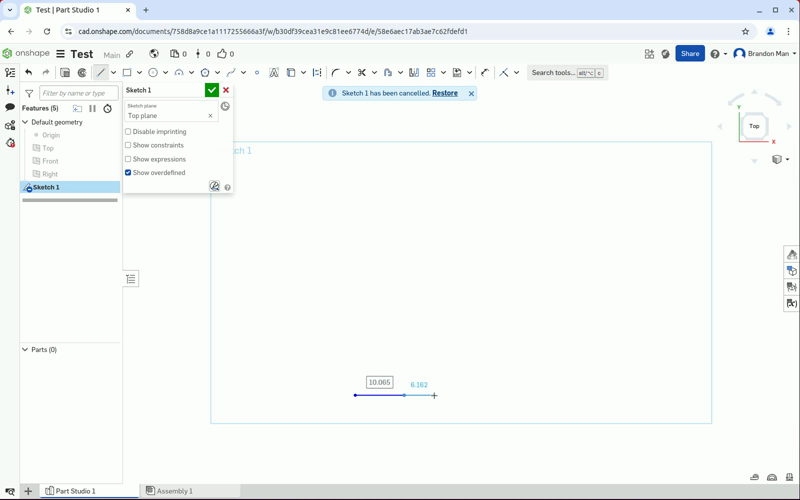
mouse_move(404, 392)
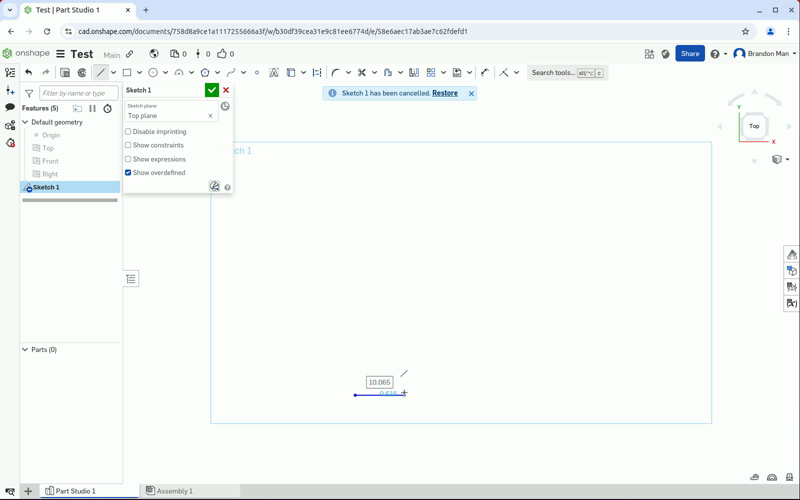
scroll(6)
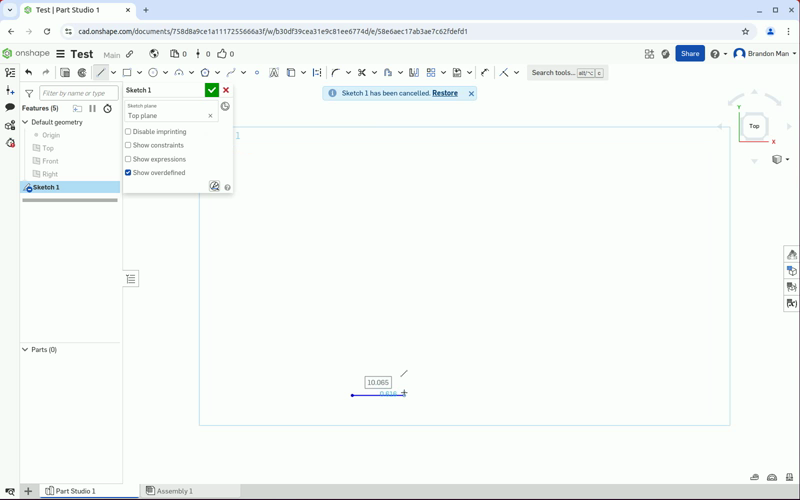
scroll(6)
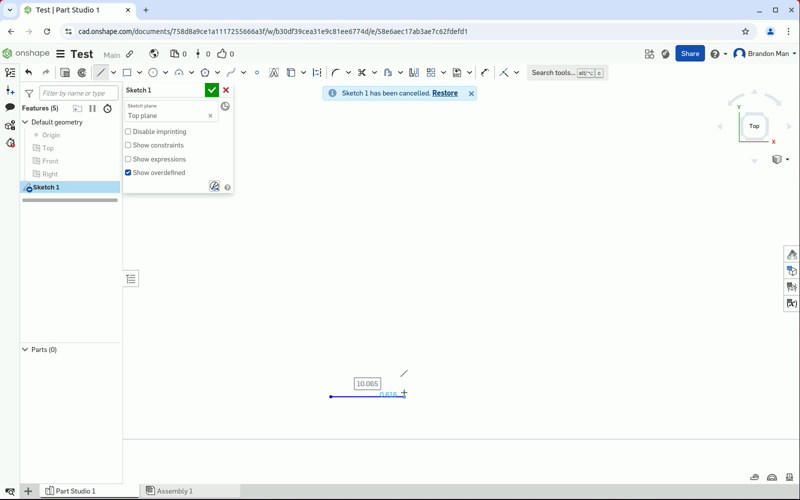
scroll(6)
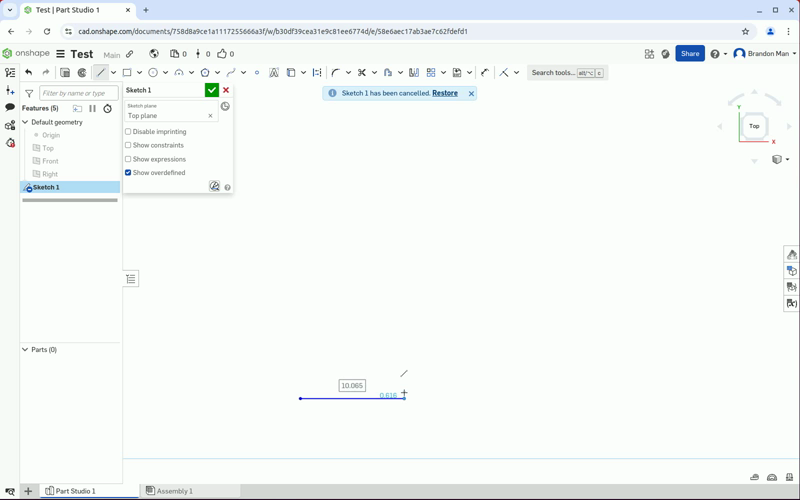
scroll(6)
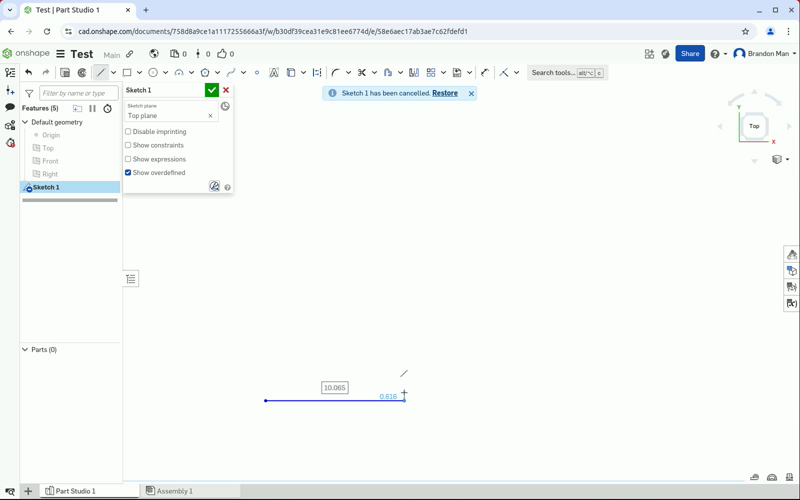
scroll(6)
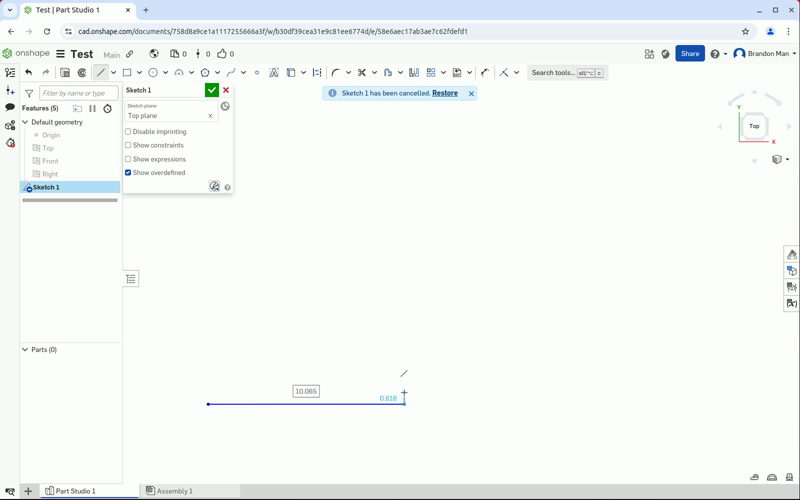
scroll(6)
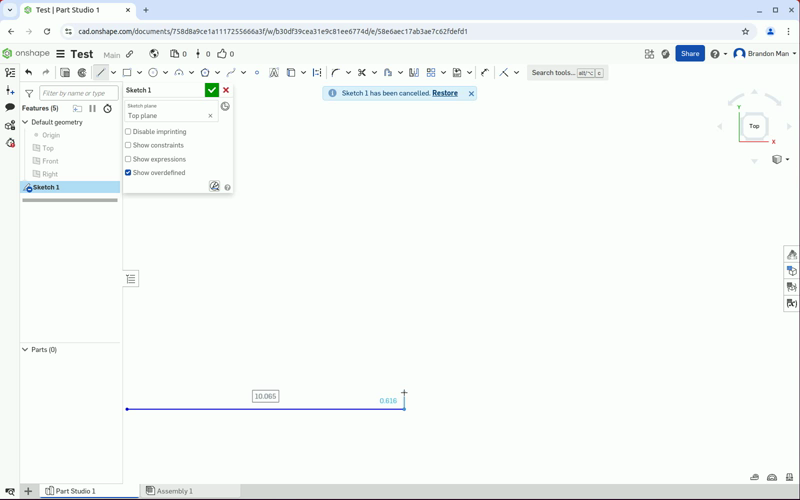
scroll(6)
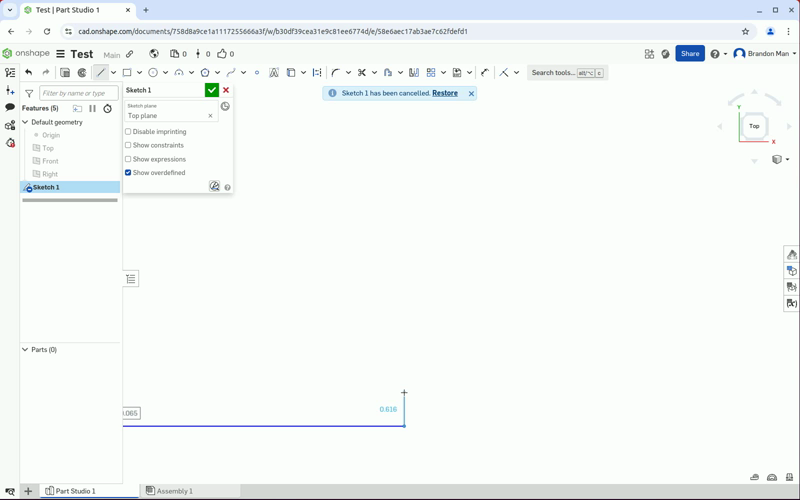
click(404, 392)
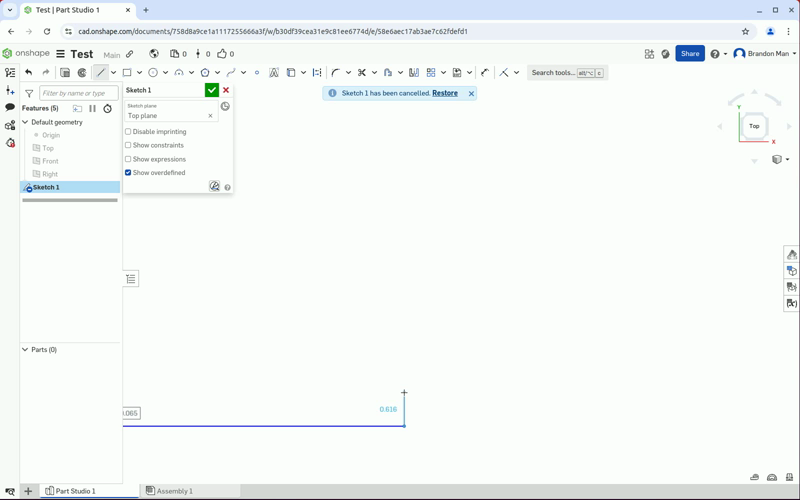
scroll(-6)
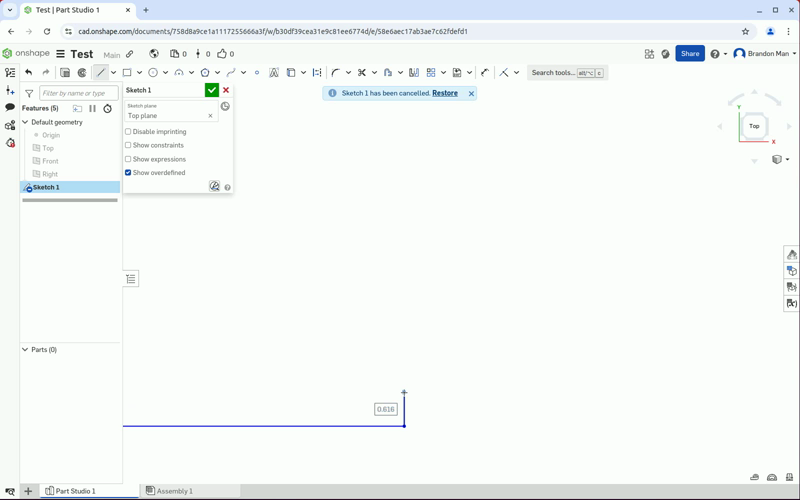
scroll(-6)
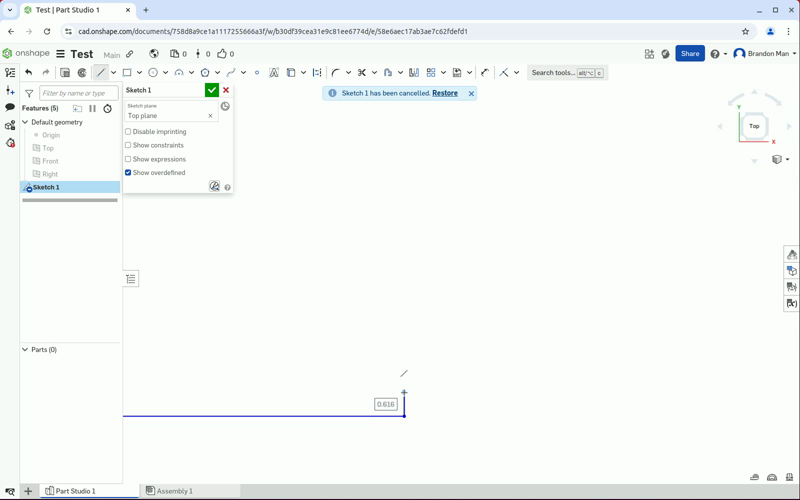
scroll(-6)
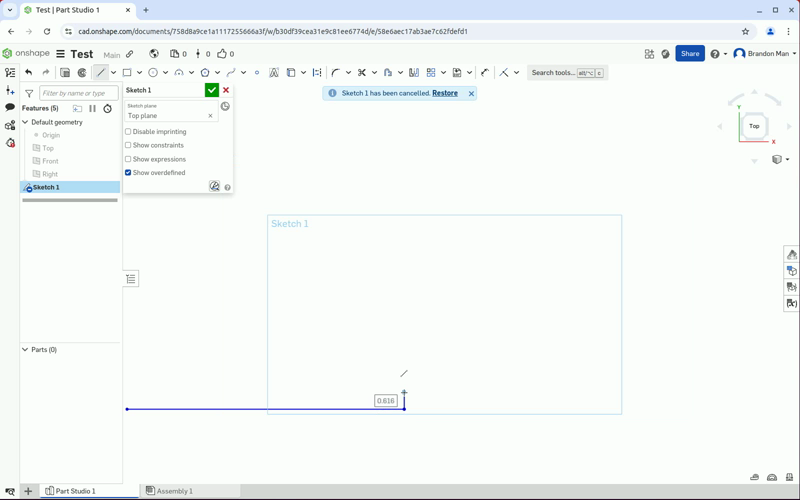
scroll(-6)
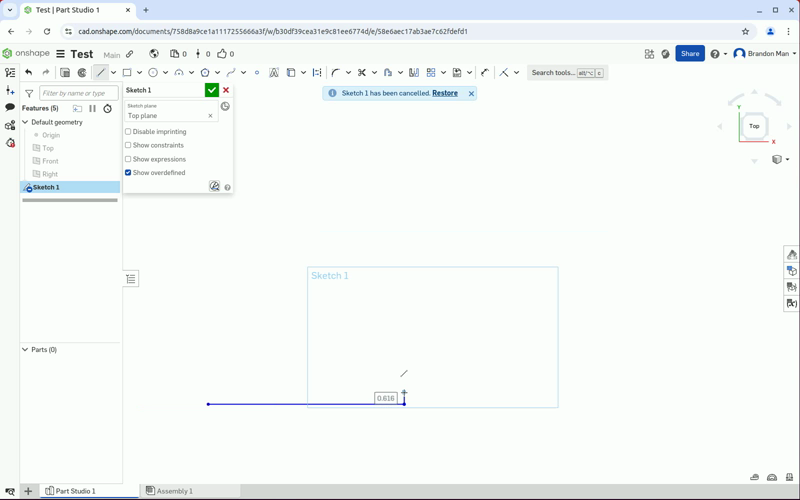
scroll(-6)
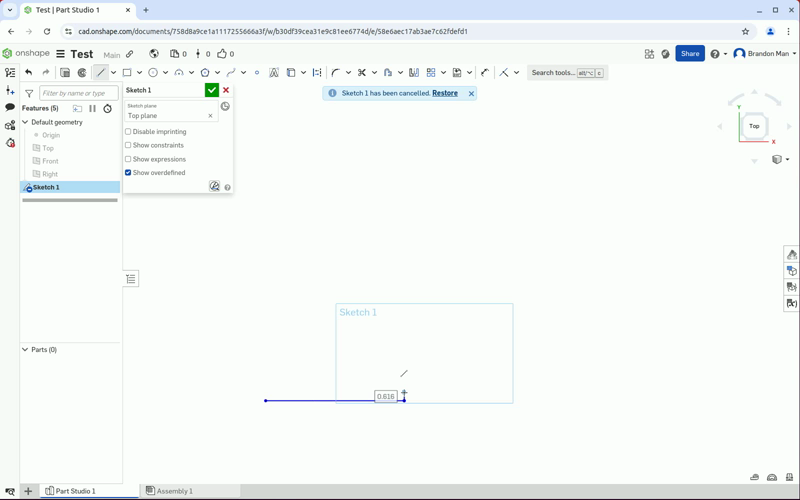
scroll(-6)
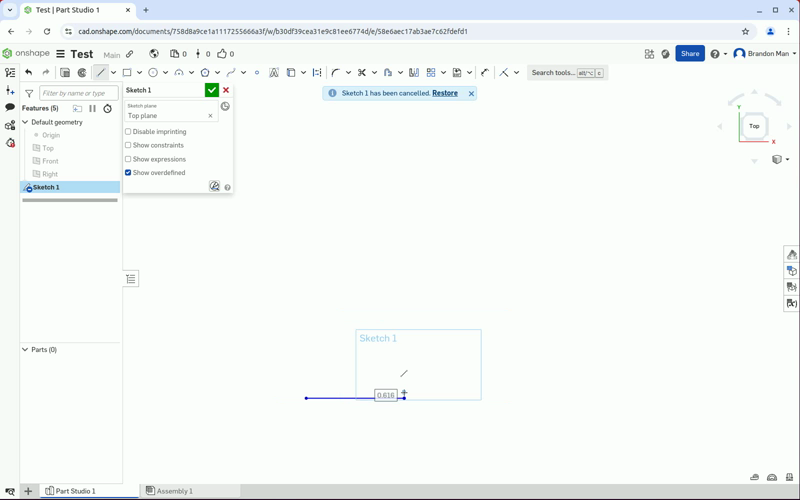
scroll(-6)
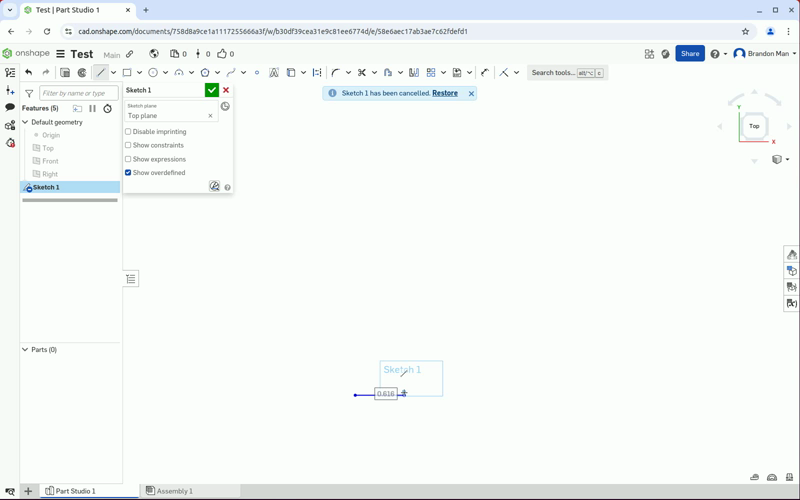
key_up(shift)
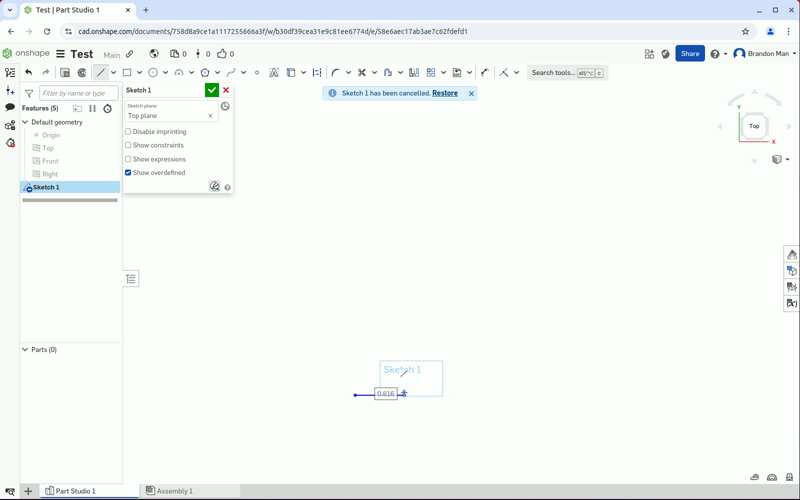
key_down(shift)
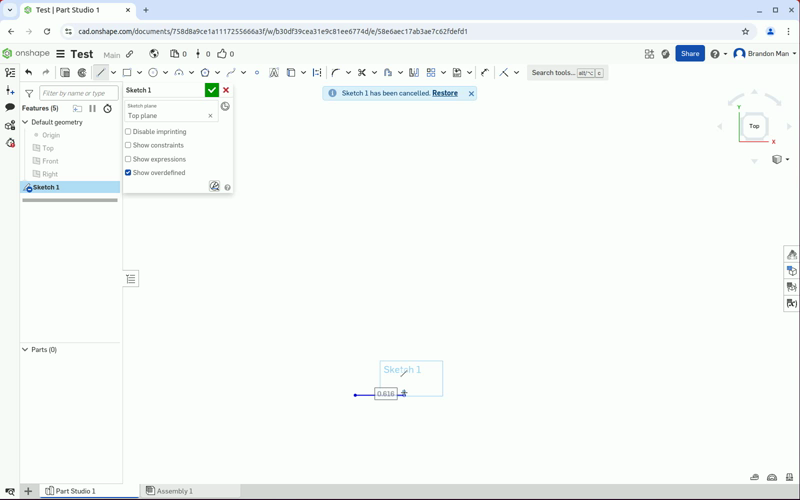
mouse_move(434, 392)
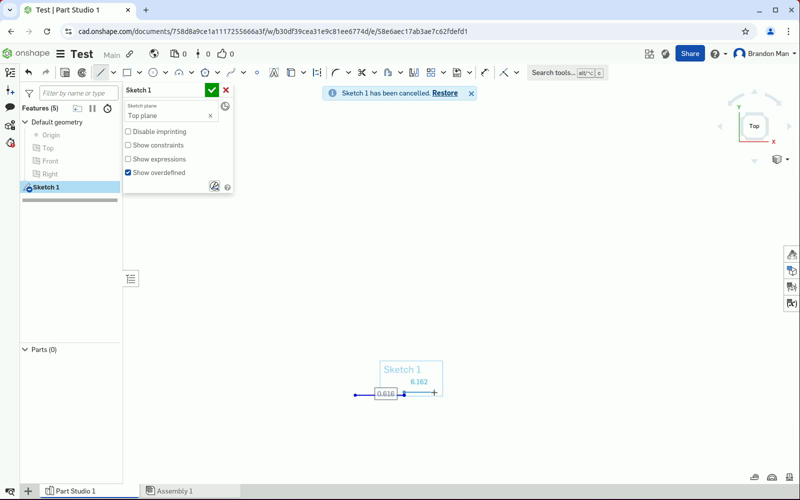
mouse_move(377, 392)
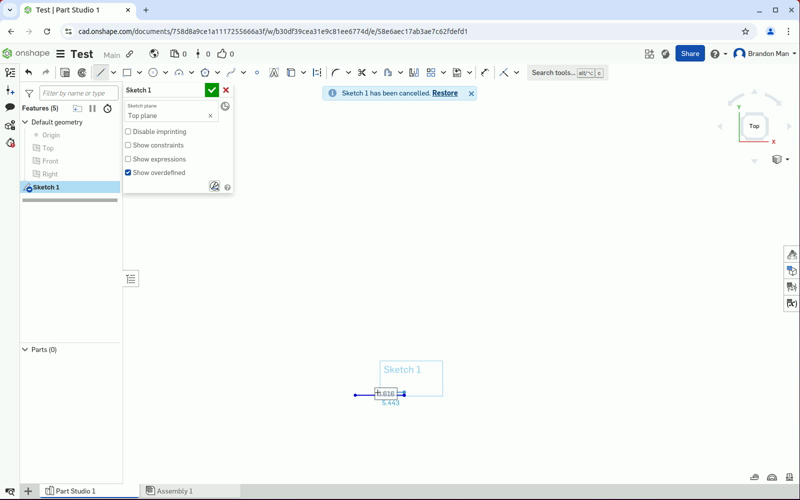
click(377, 392)
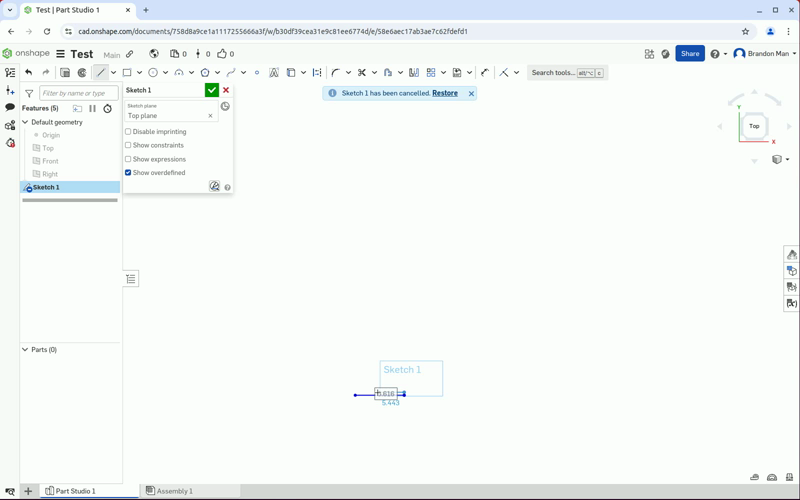
key_up(shift)
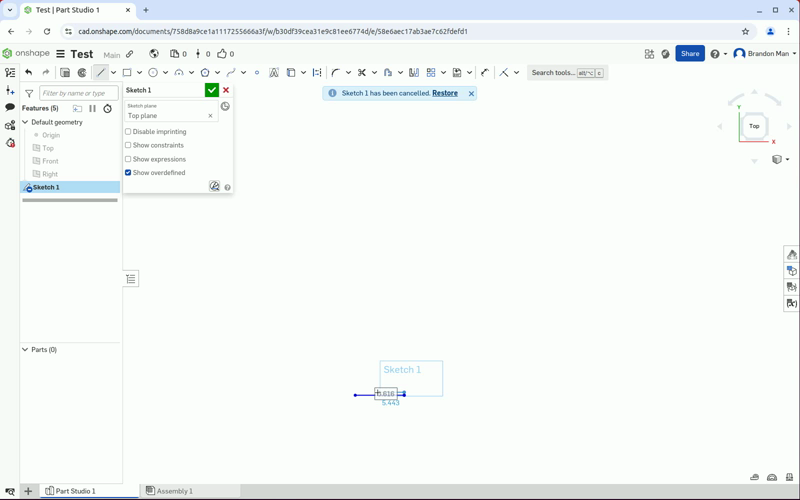
key_down(shift)
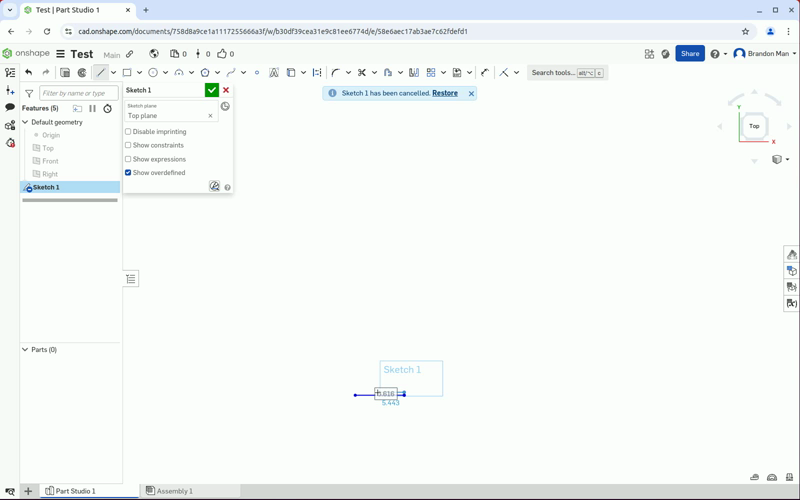
mouse_move(407, 392)
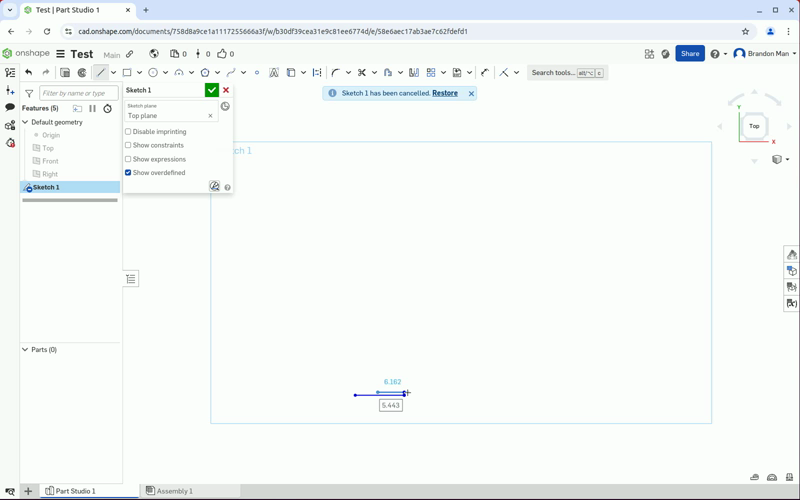
mouse_move(377, 381)
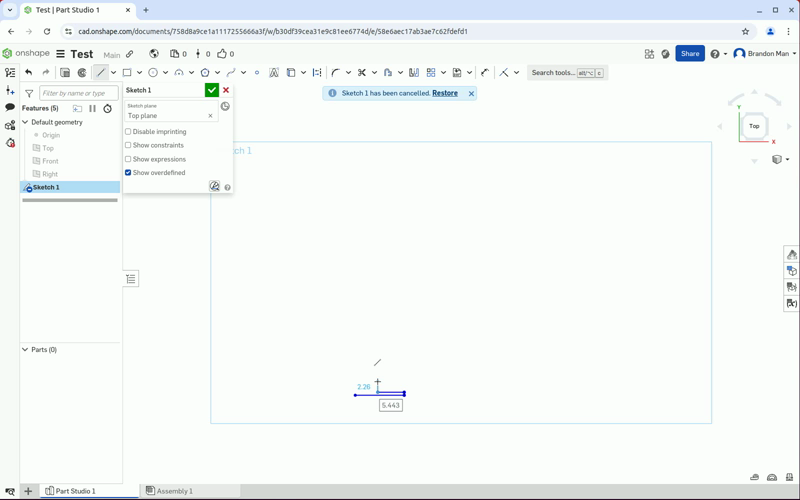
click(377, 381)
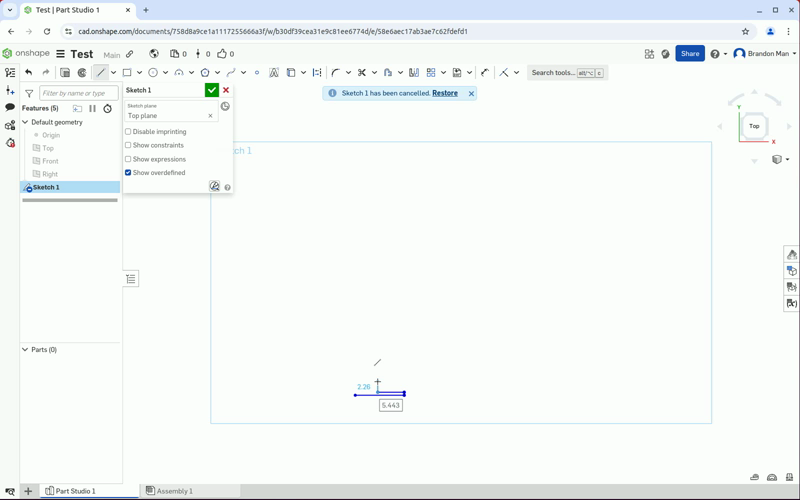
key_up(shift)
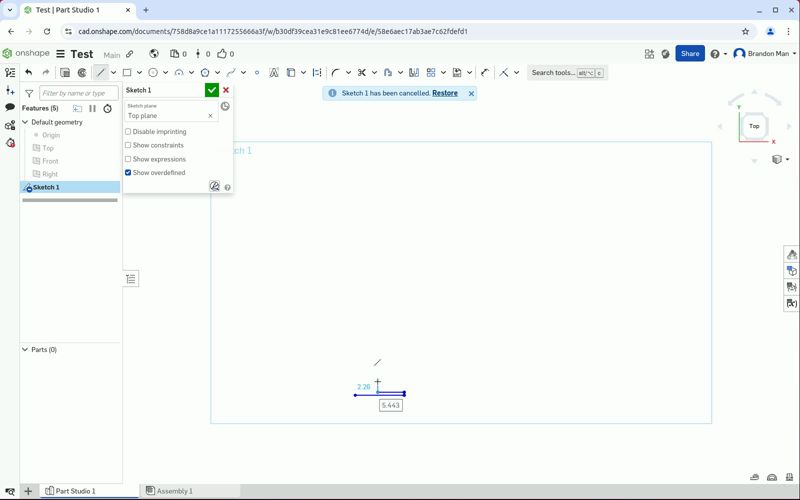
key_down(shift)
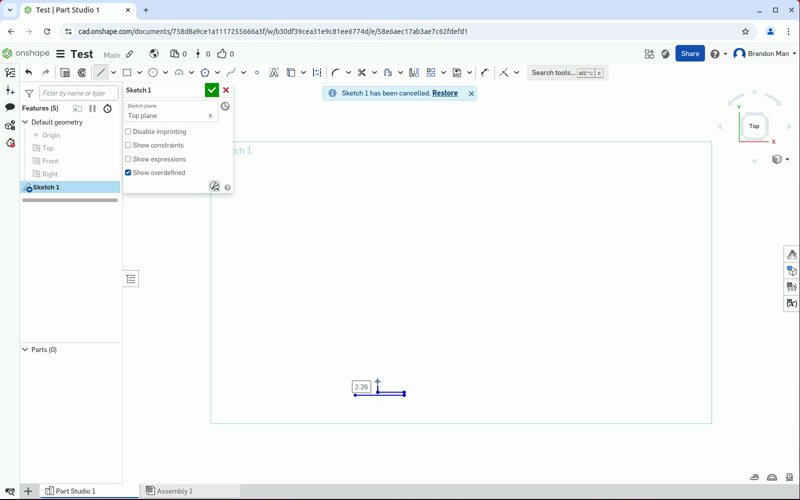
mouse_move(407, 381)
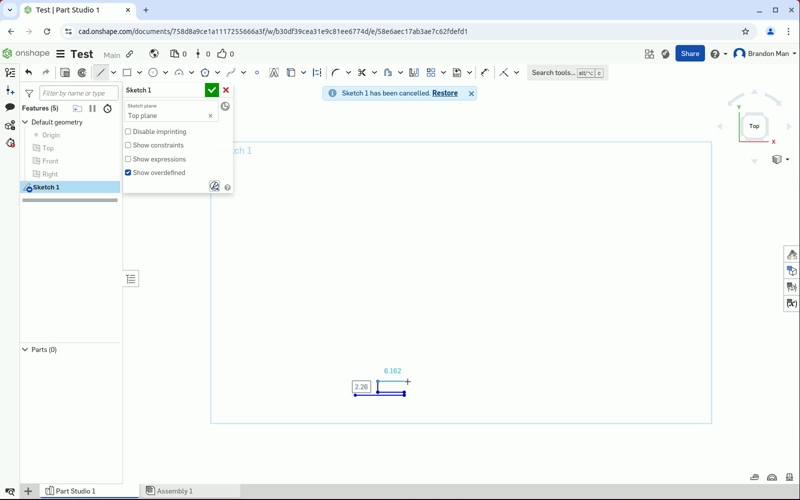
mouse_move(404, 381)
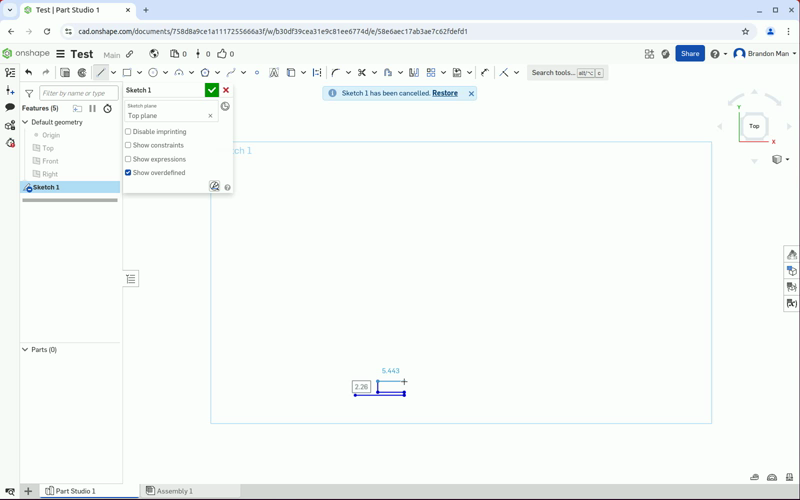
click(404, 381)
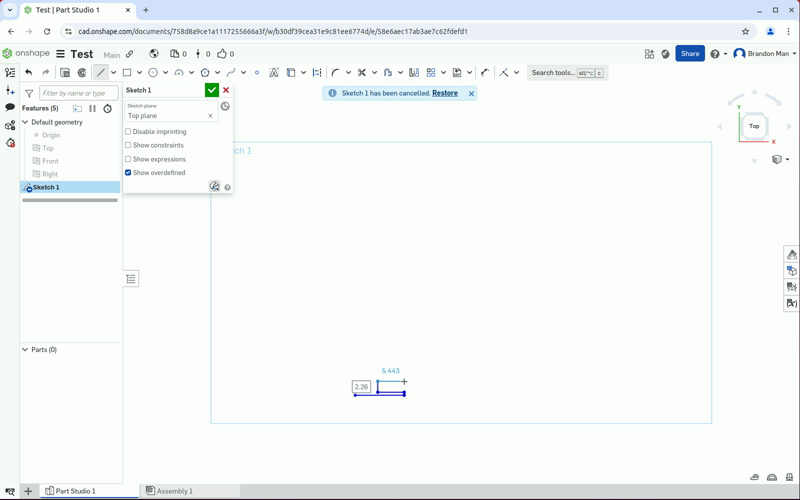
key_up(shift)
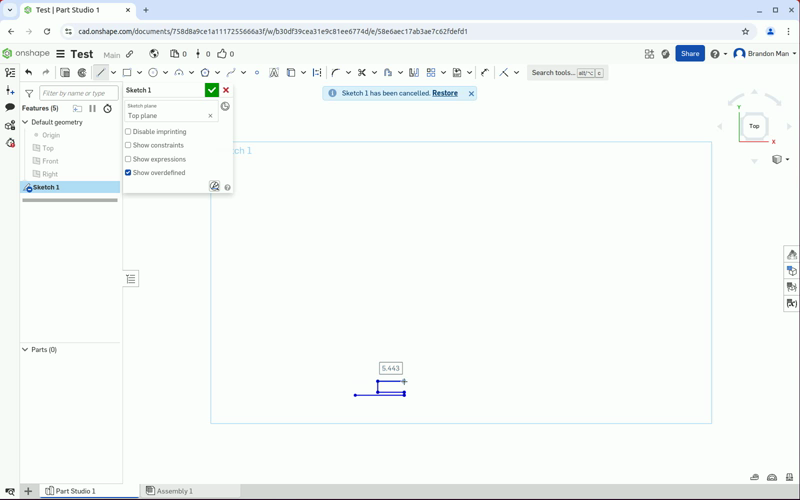
key_down(shift)
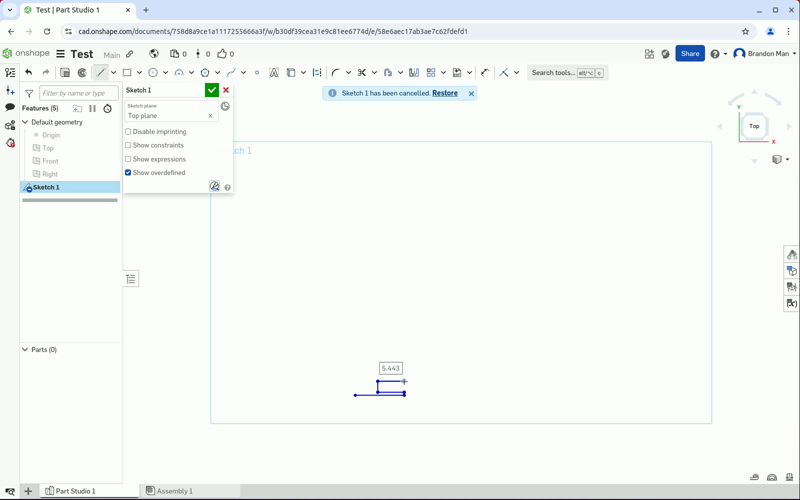
mouse_move(434, 381)
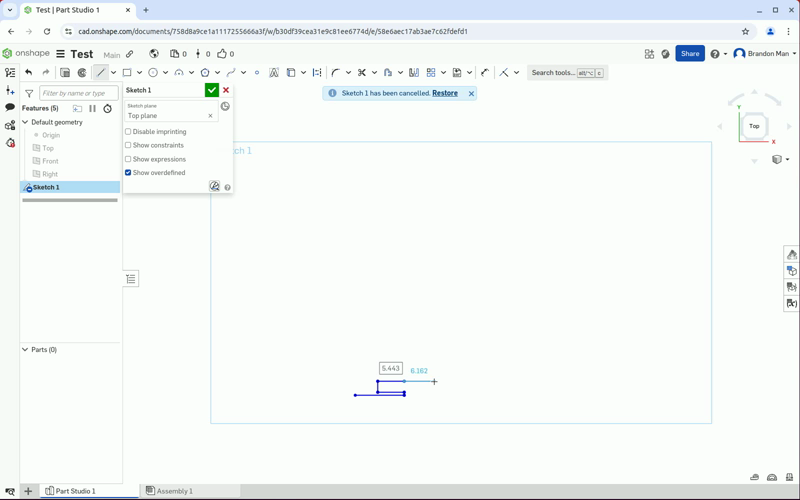
mouse_move(404, 378)
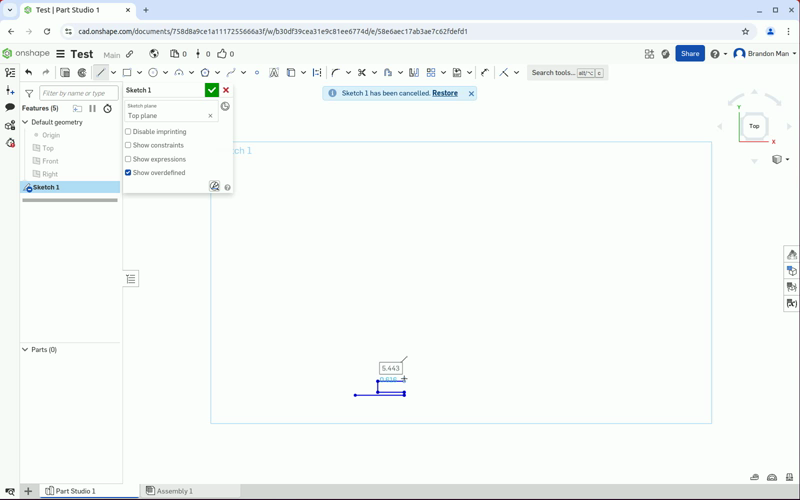
scroll(6)
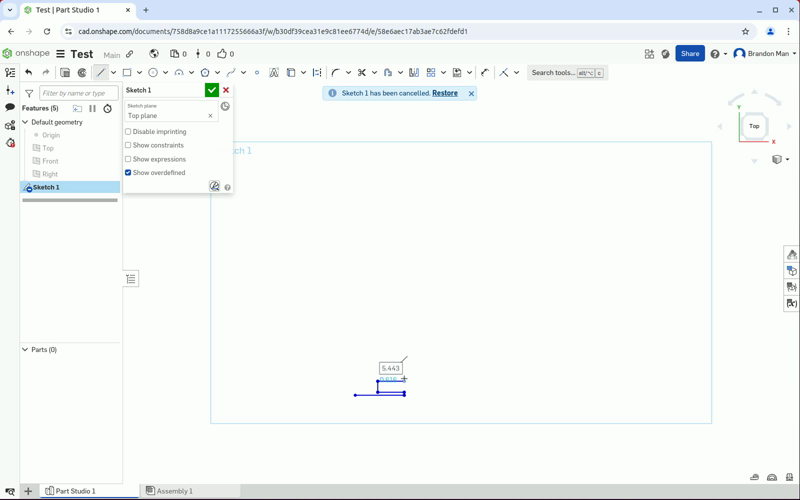
scroll(6)
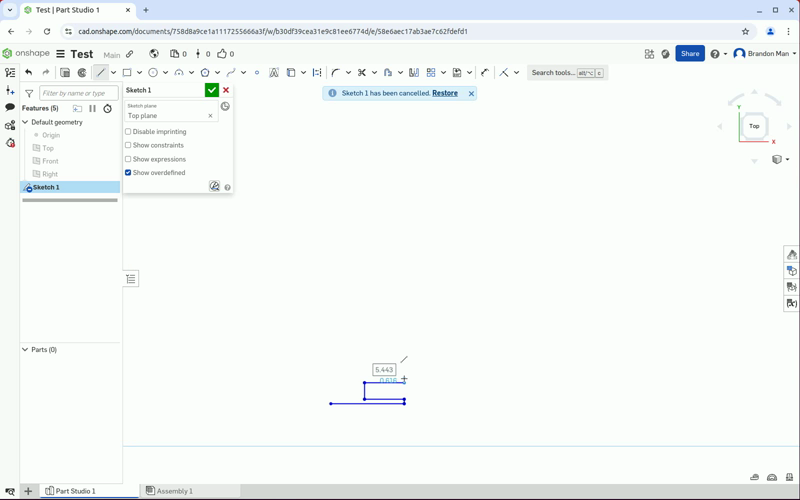
scroll(6)
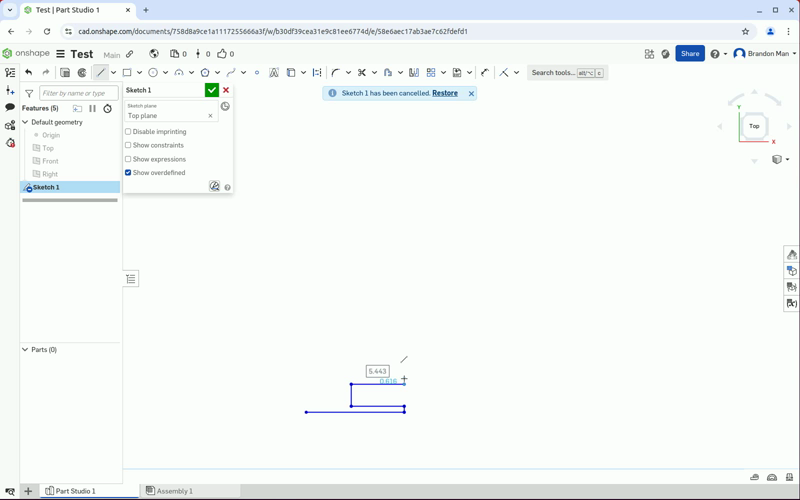
scroll(6)
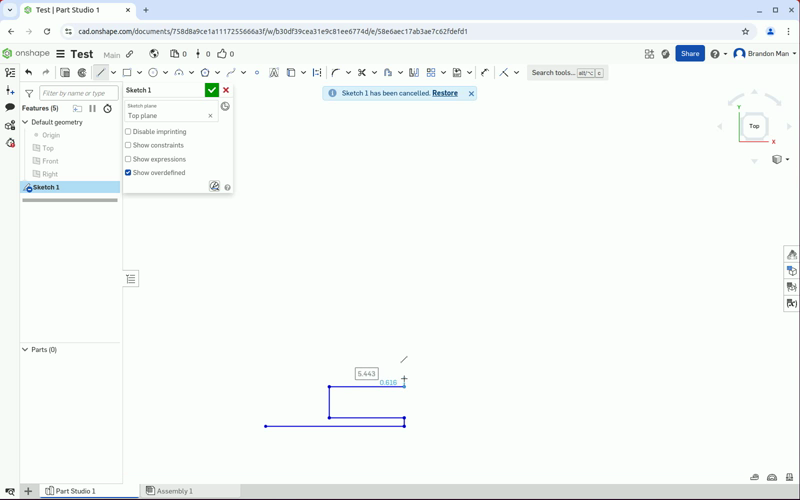
scroll(6)
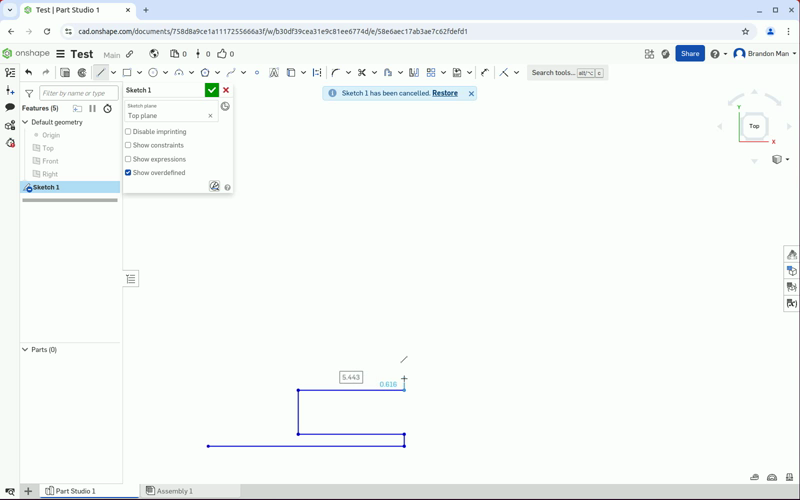
scroll(6)
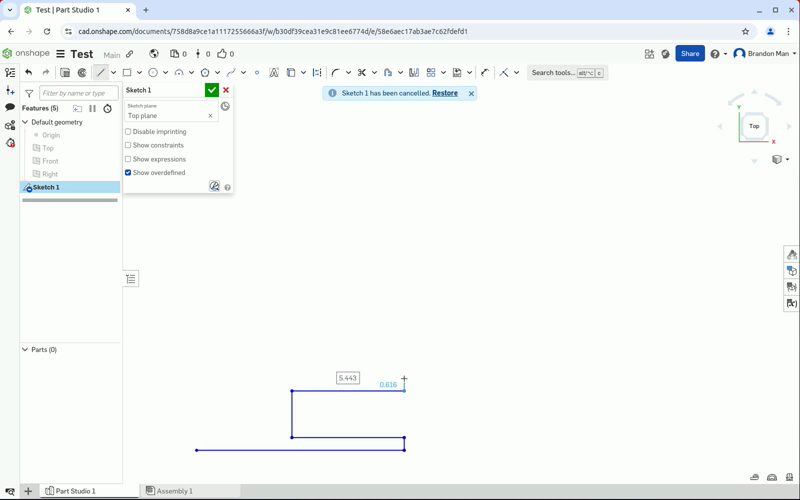
scroll(6)
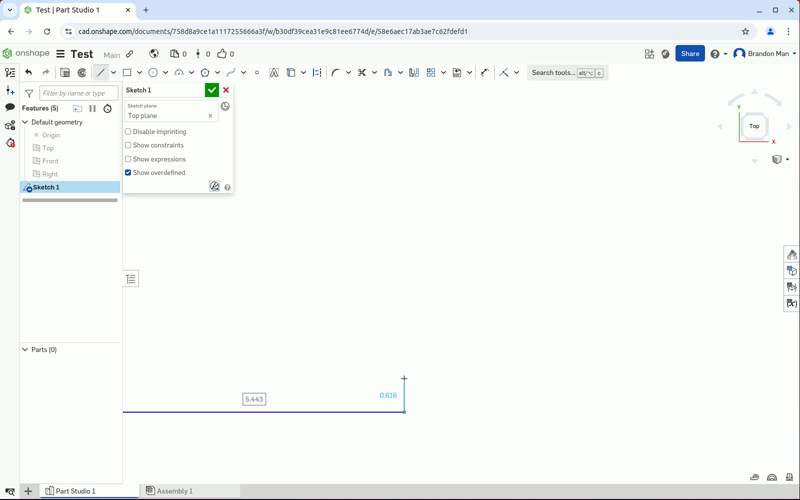
click(404, 378)
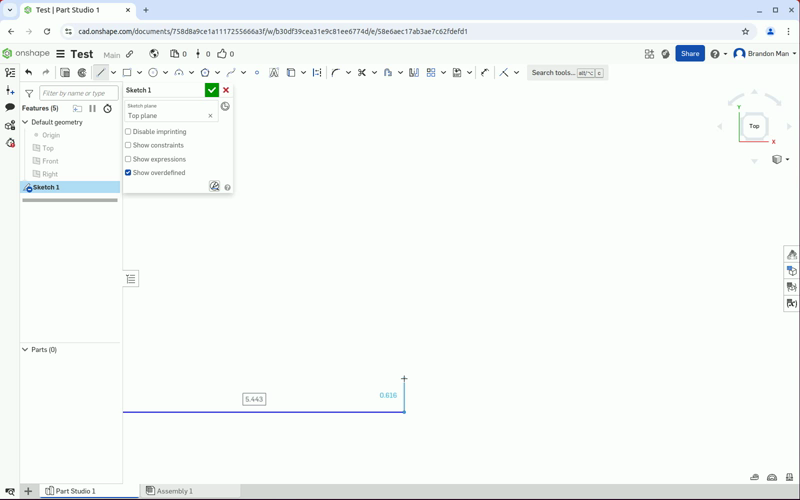
scroll(-6)
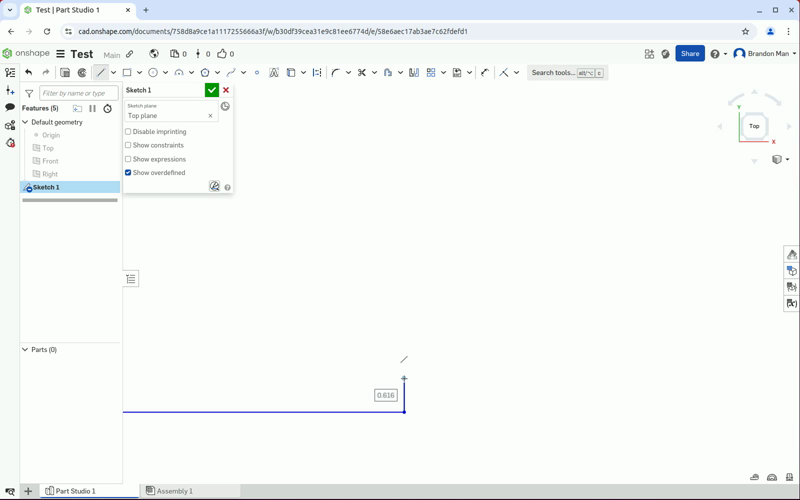
scroll(-6)
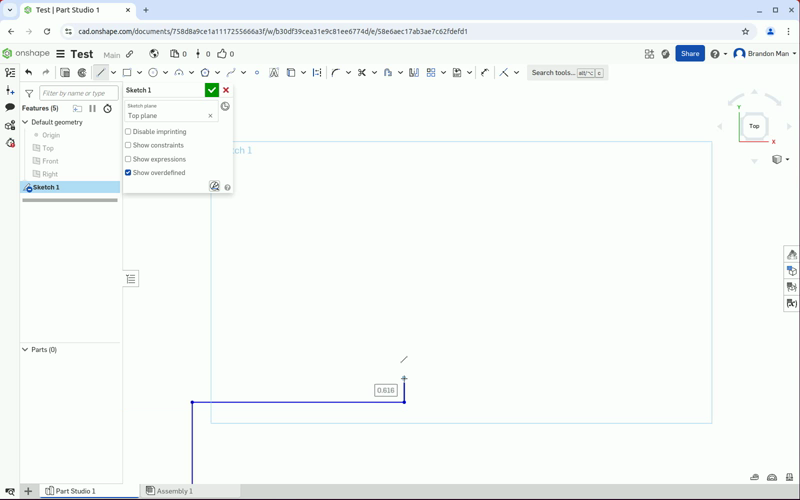
scroll(-6)
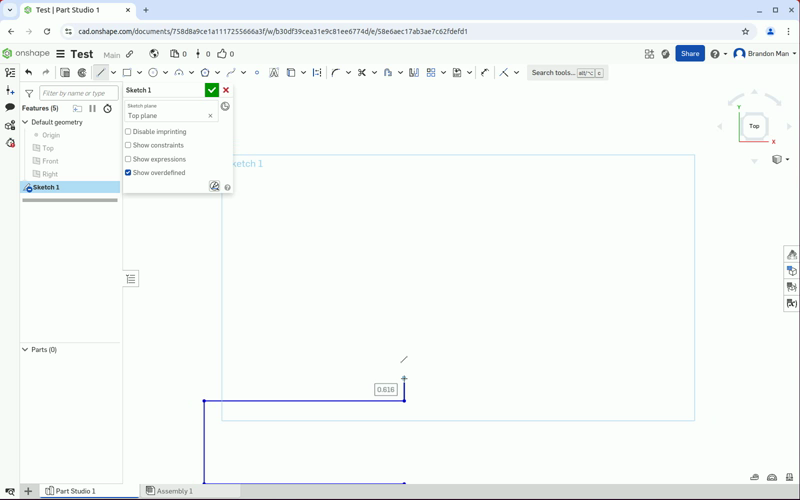
scroll(-6)
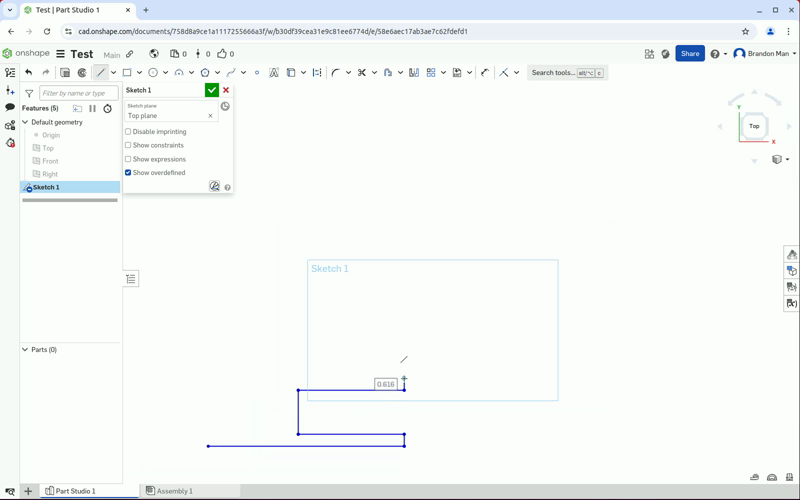
scroll(-6)
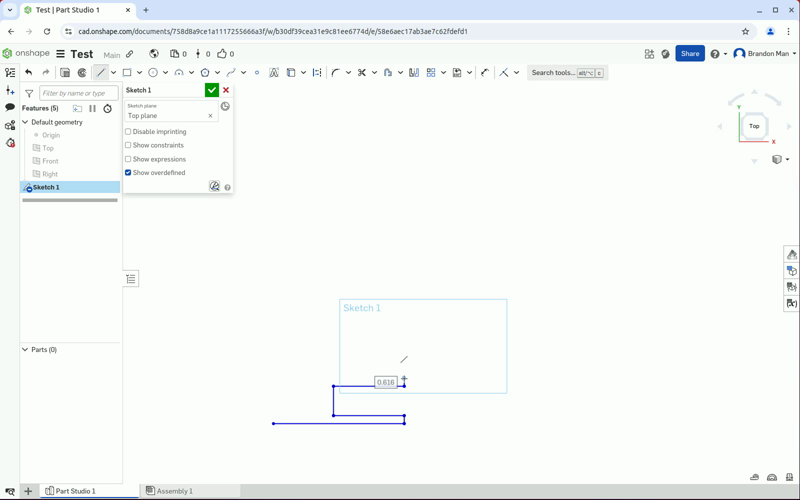
scroll(-6)
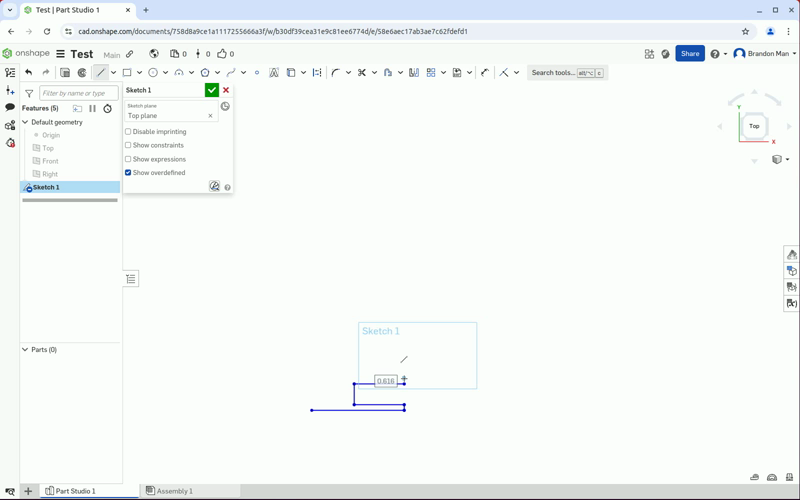
scroll(-6)
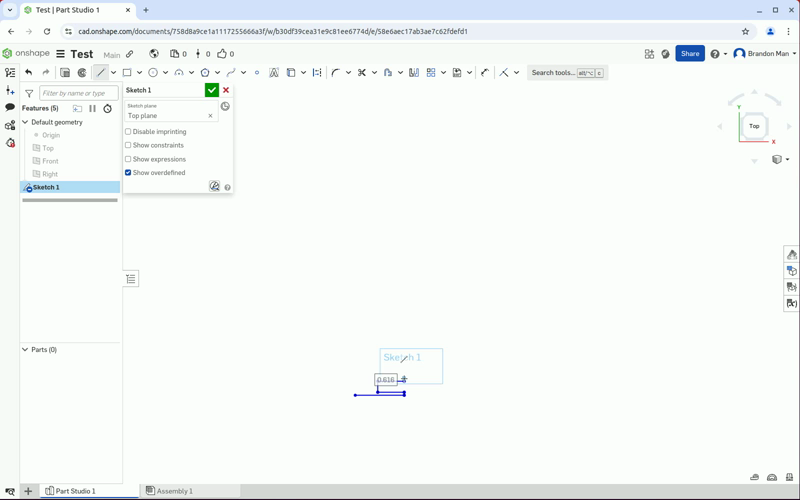
key_up(shift)
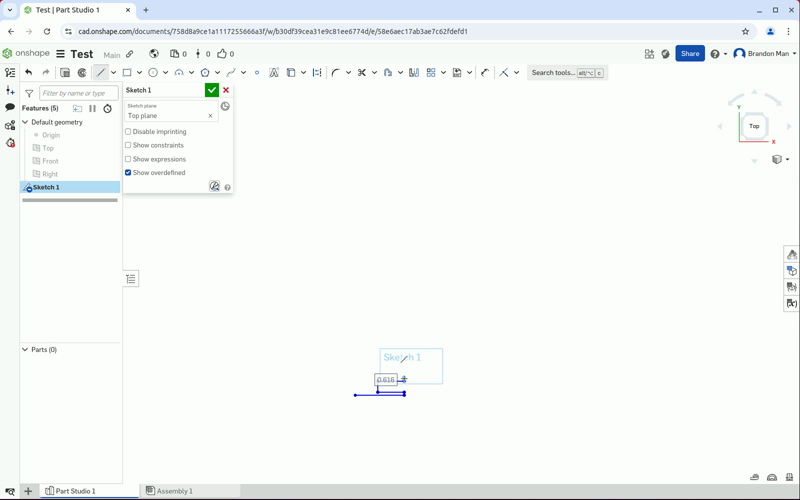
key_down(shift)
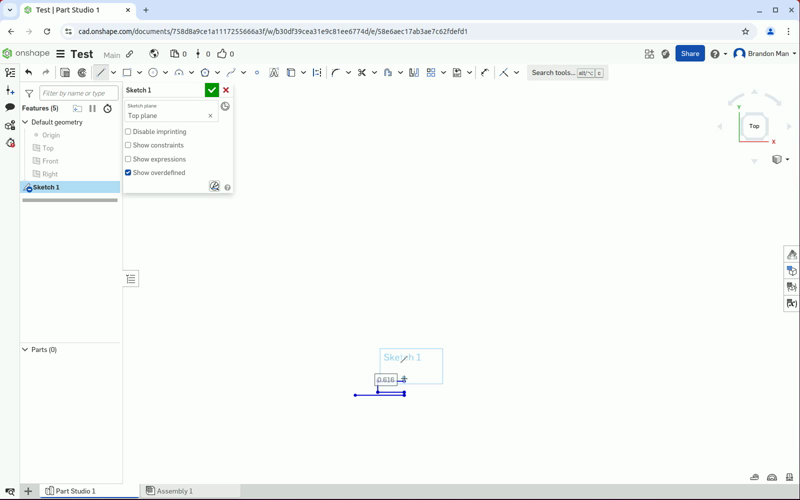
mouse_move(434, 378)
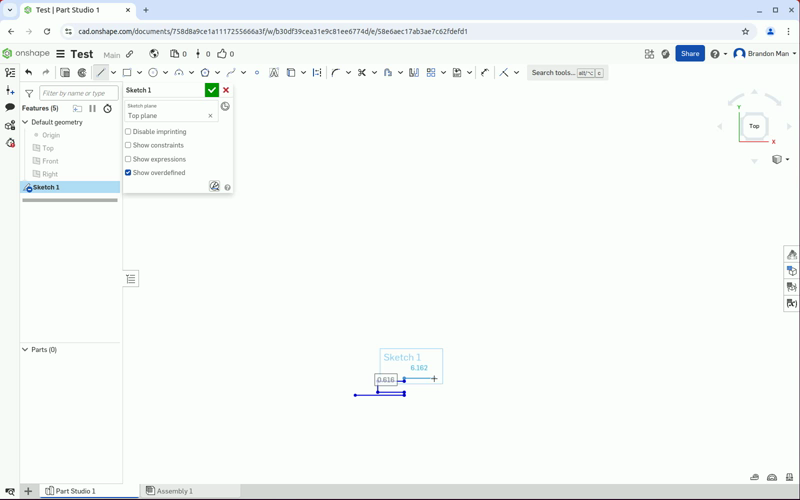
mouse_move(355, 378)
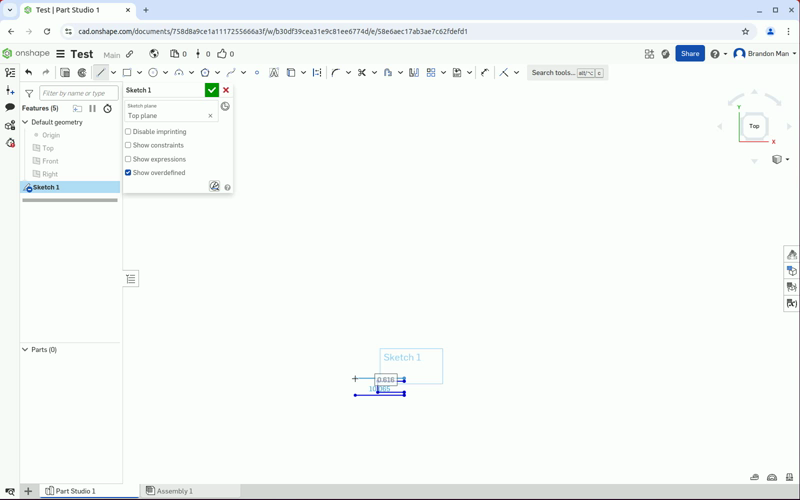
click(355, 378)
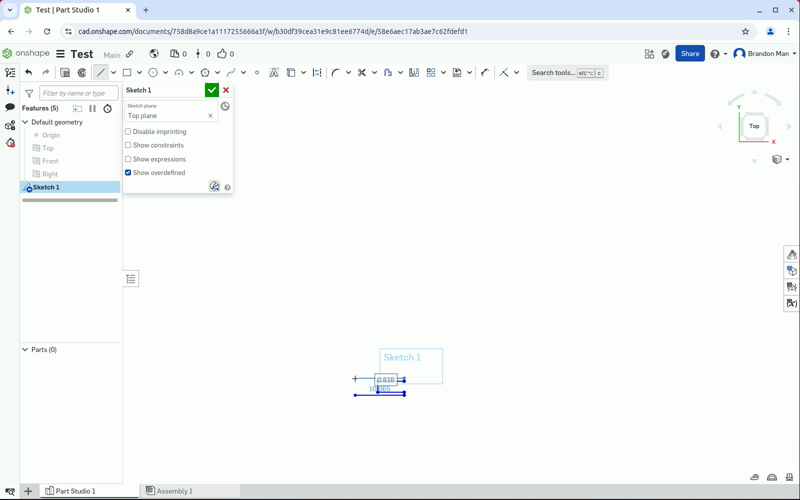
key_up(shift)
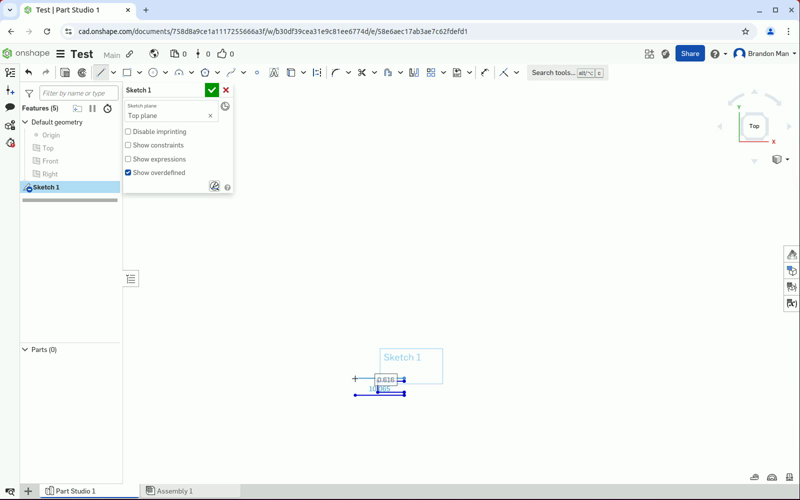
mouse_move(385, 378)
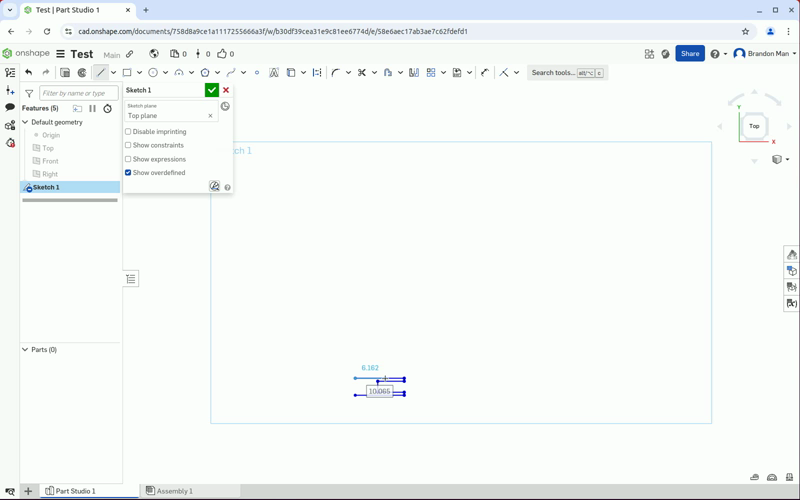
key_down(shift)
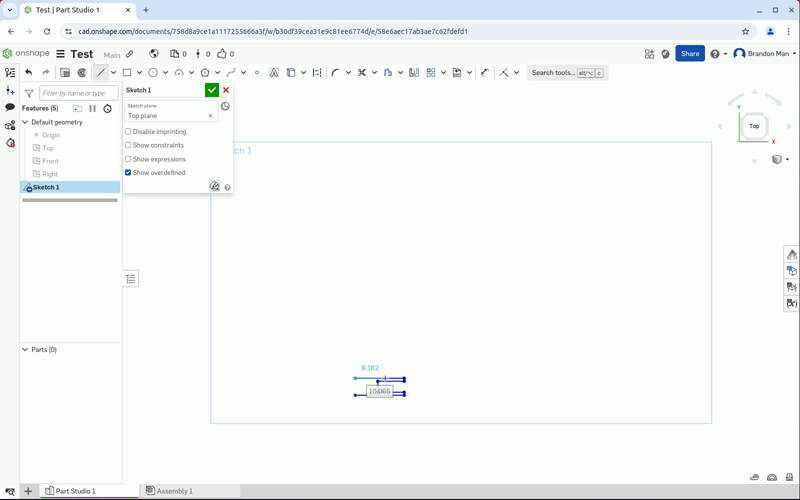
mouse_move(355, 395)
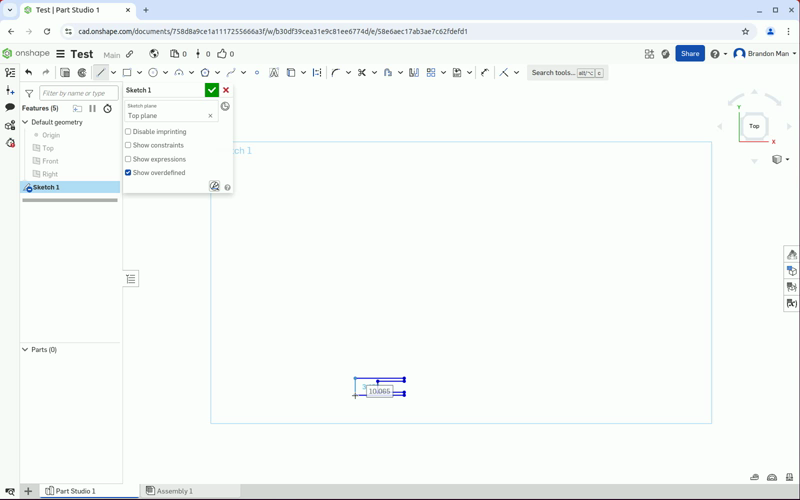
key_up(shift)
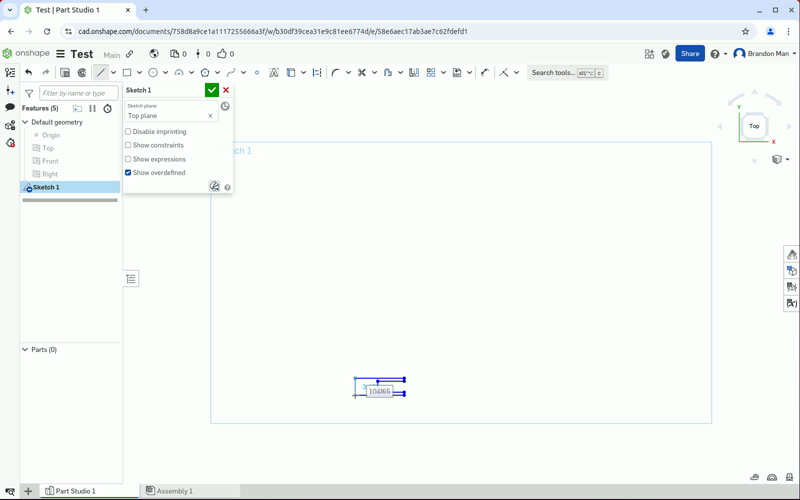
click(355, 395)
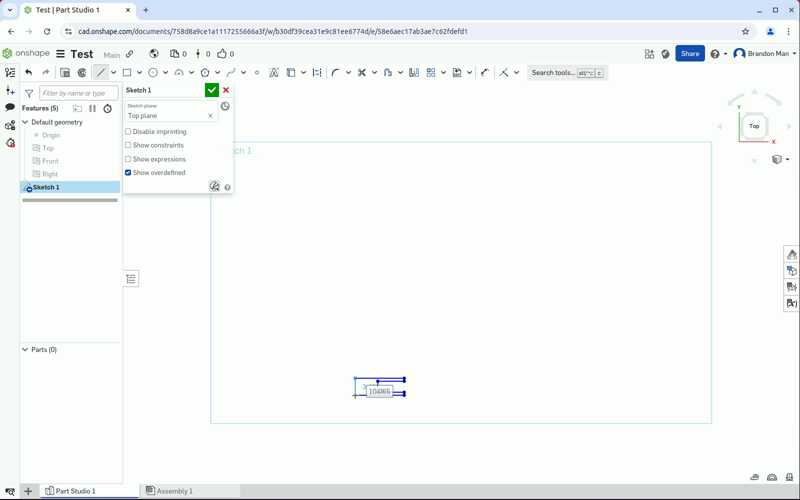
key(esc)
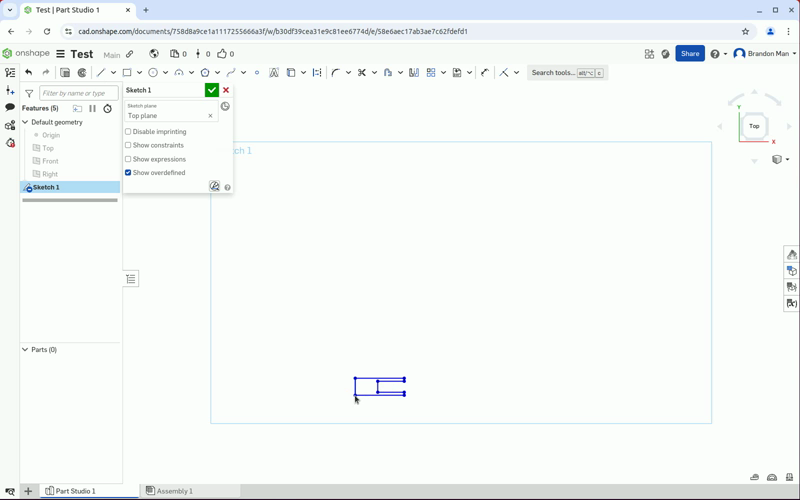
mouse_move(402, 378)
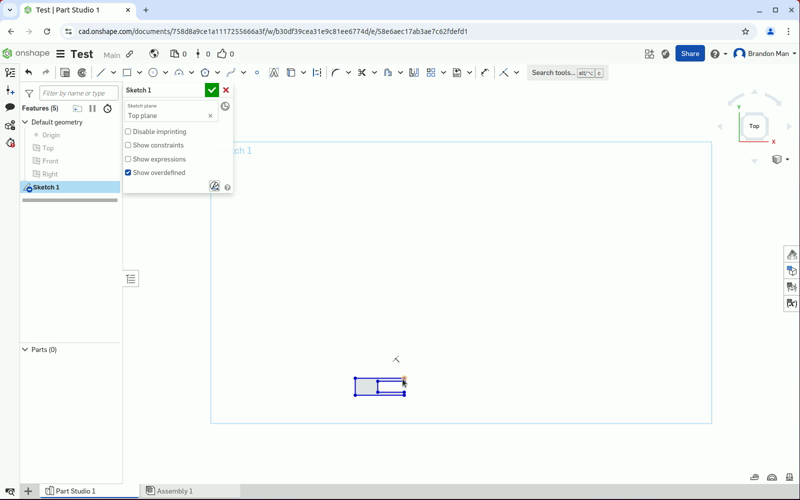
scroll(6)
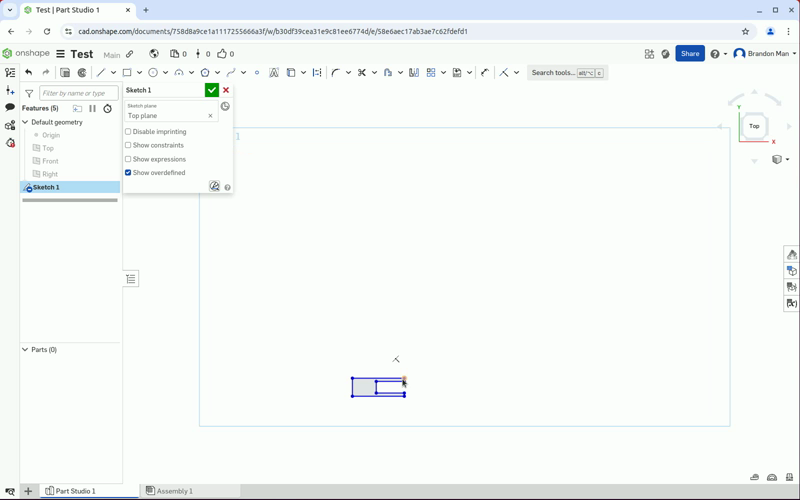
scroll(6)
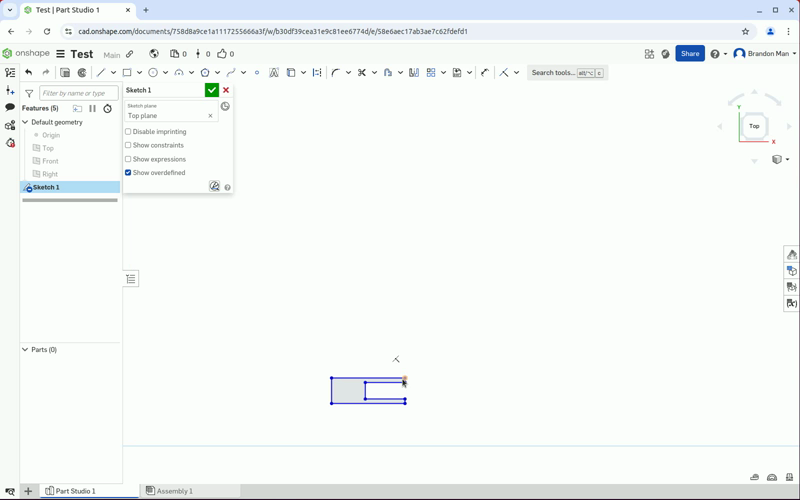
scroll(6)
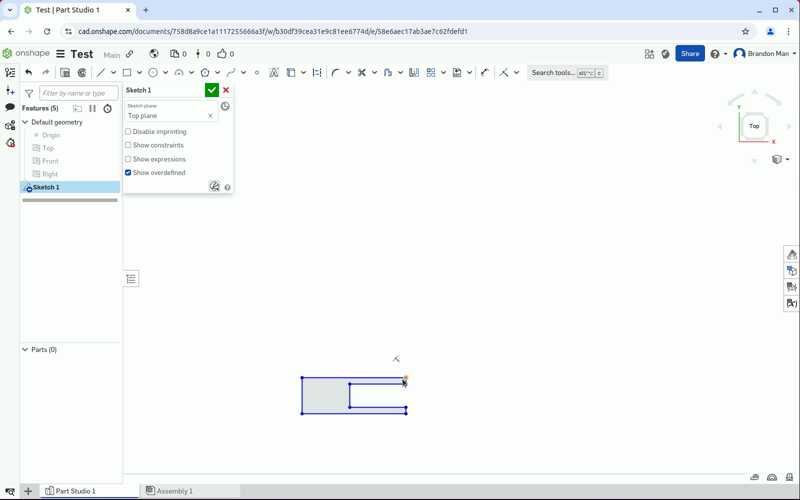
scroll(6)
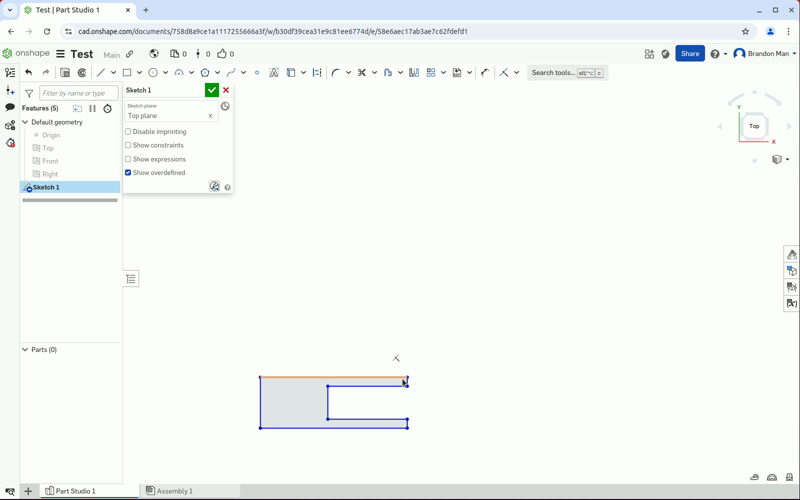
scroll(6)
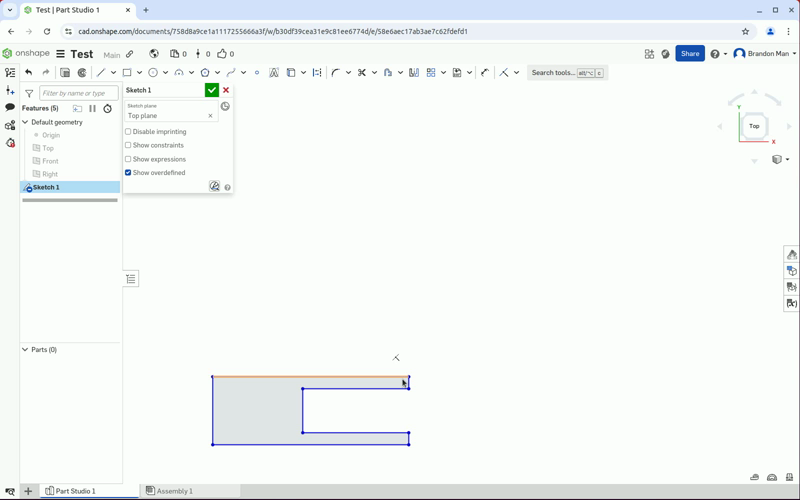
scroll(6)
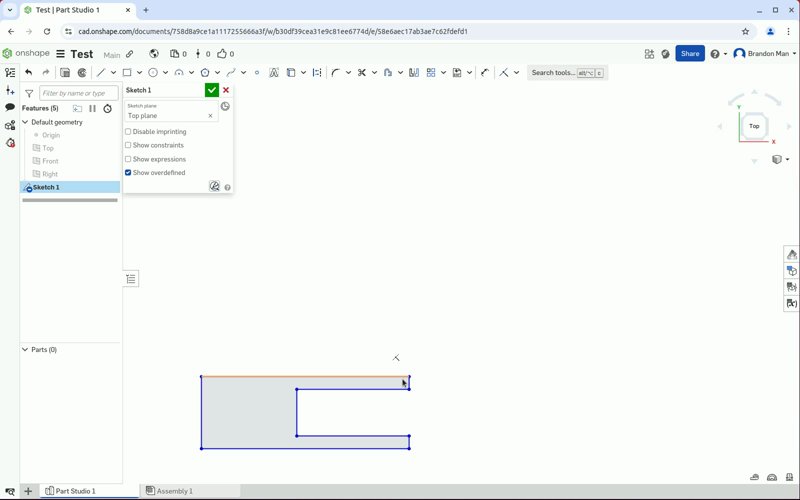
scroll(6)
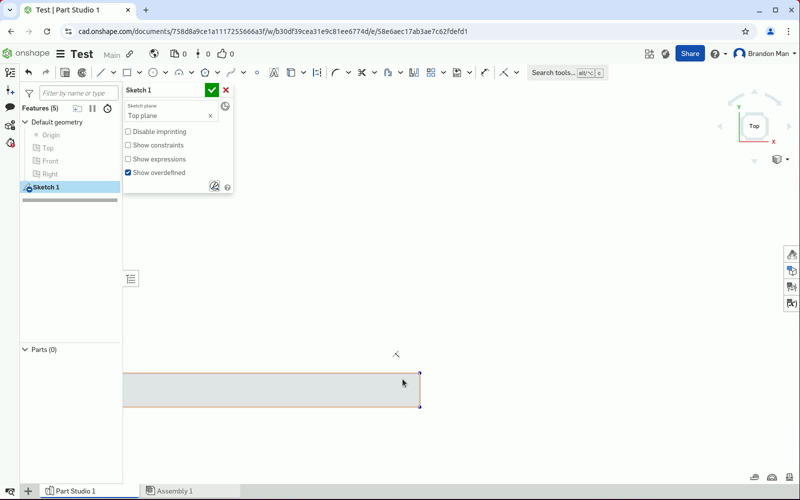
click(402, 378)
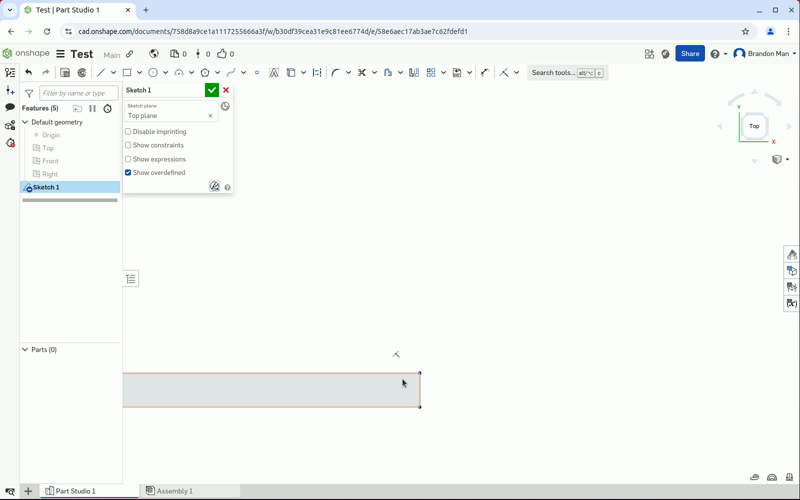
scroll(-6)
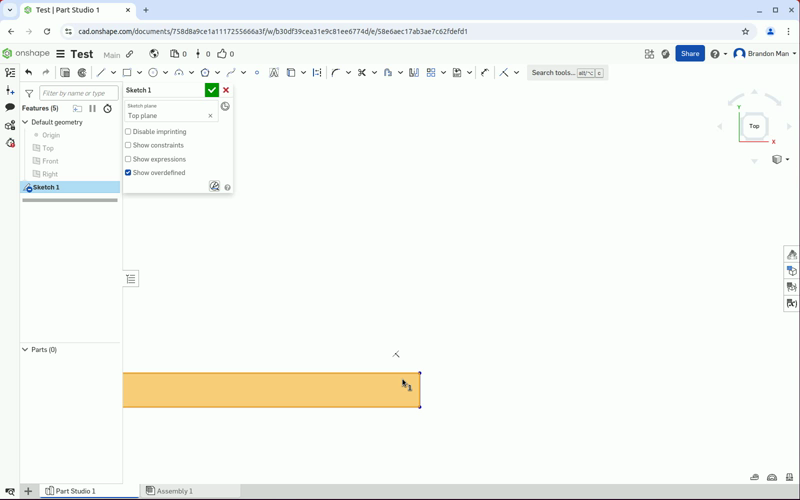
scroll(-6)
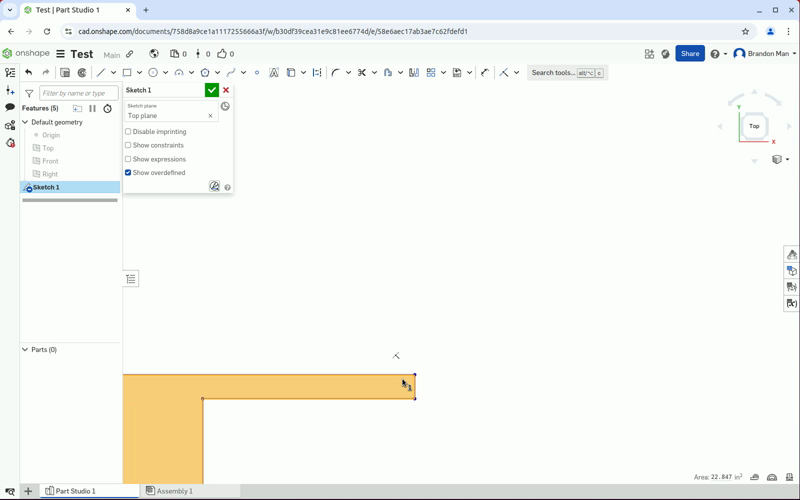
scroll(-6)
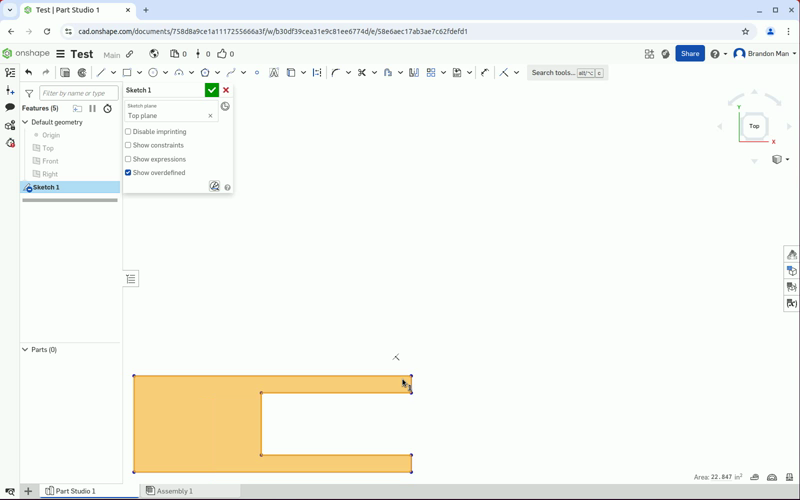
scroll(-6)
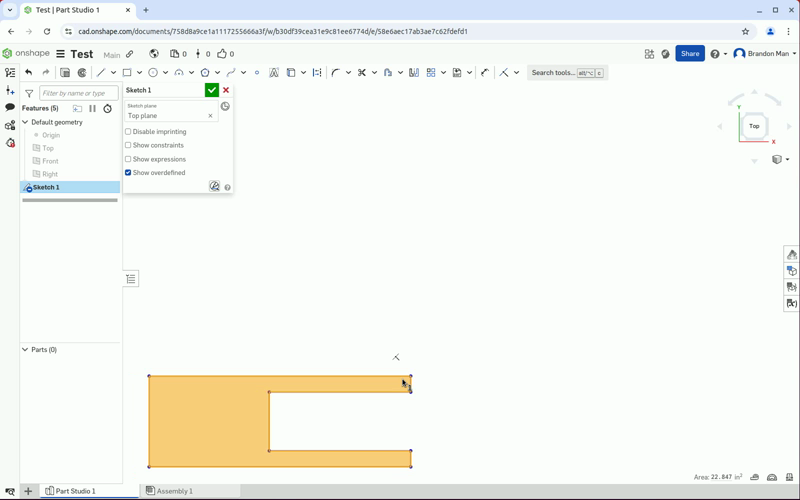
scroll(-6)
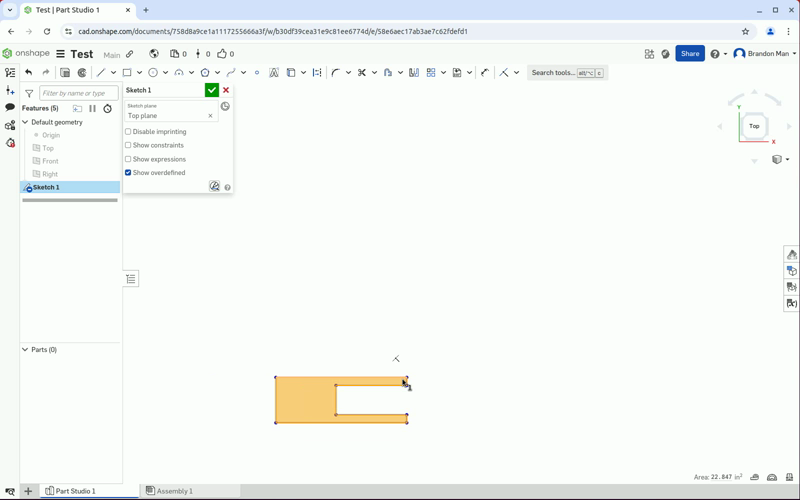
scroll(-6)
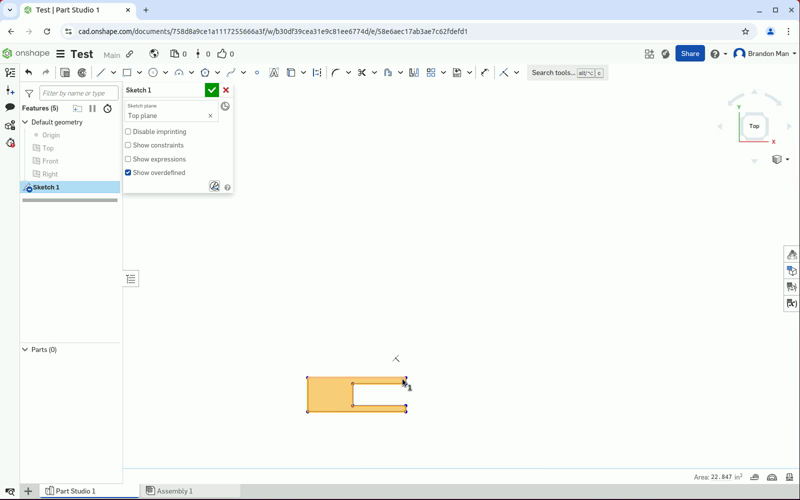
scroll(-6)
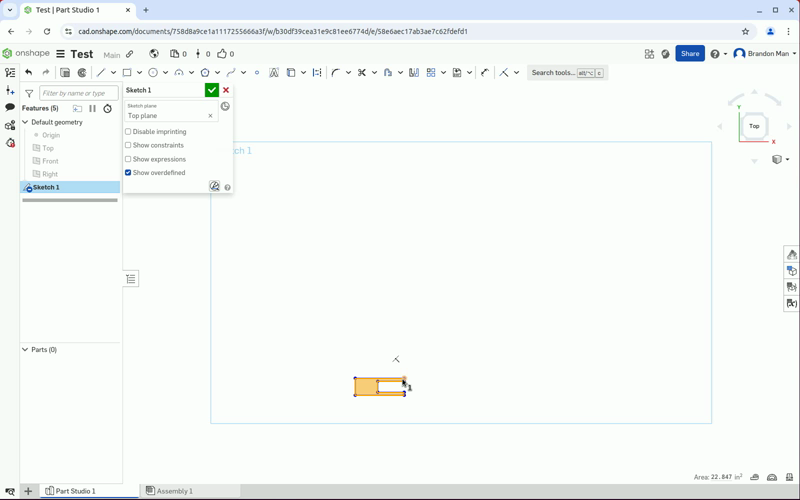
mouse_move(73, 352)
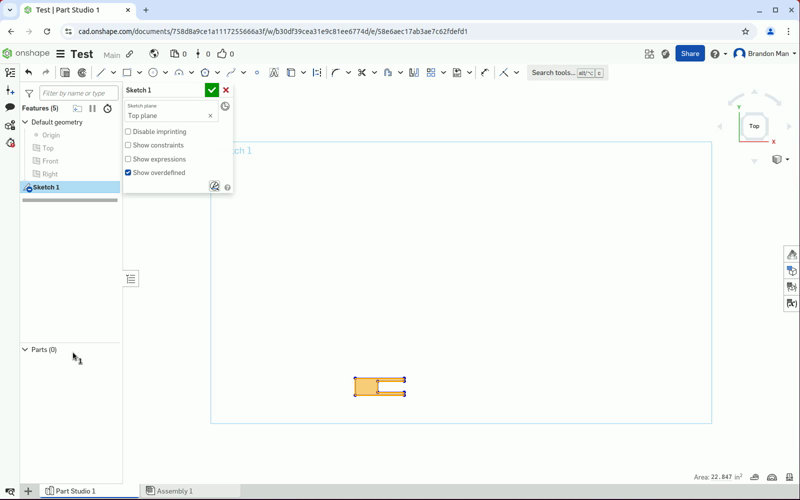
key(shift+y)
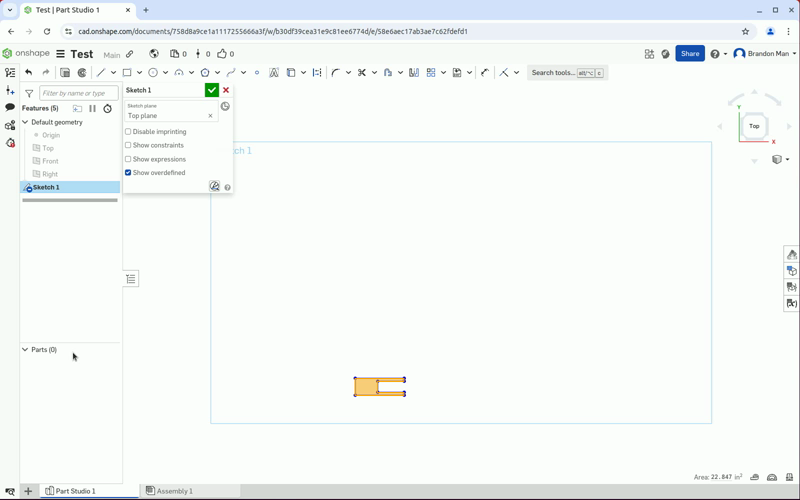
key(shift+e)
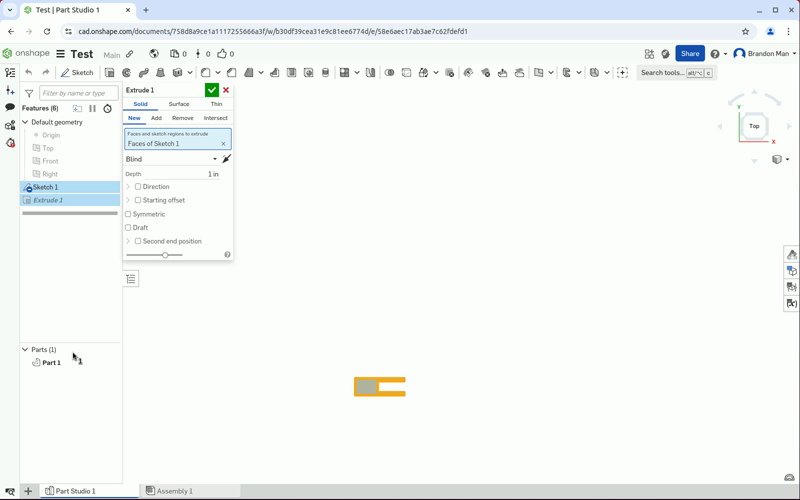
mouse_move(143, 106)
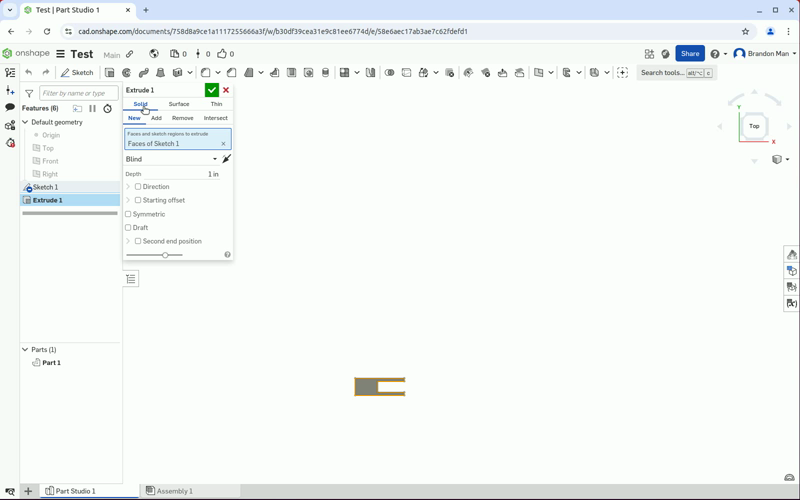
click(143, 106)
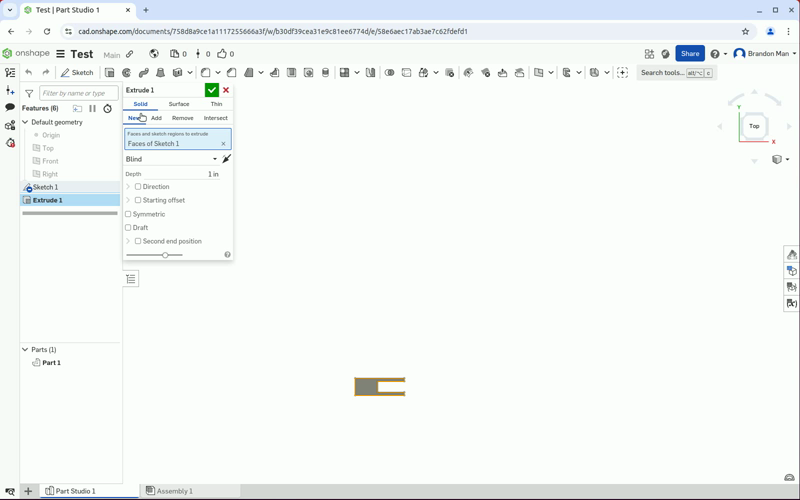
mouse_move(137, 120)
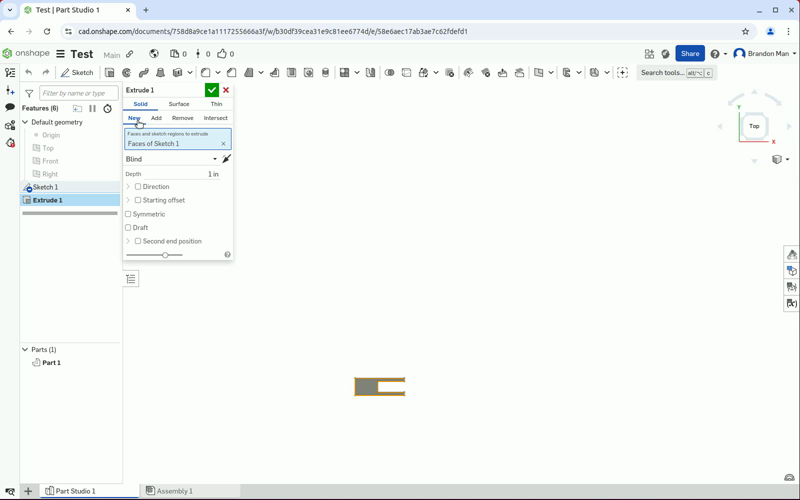
click(137, 120)
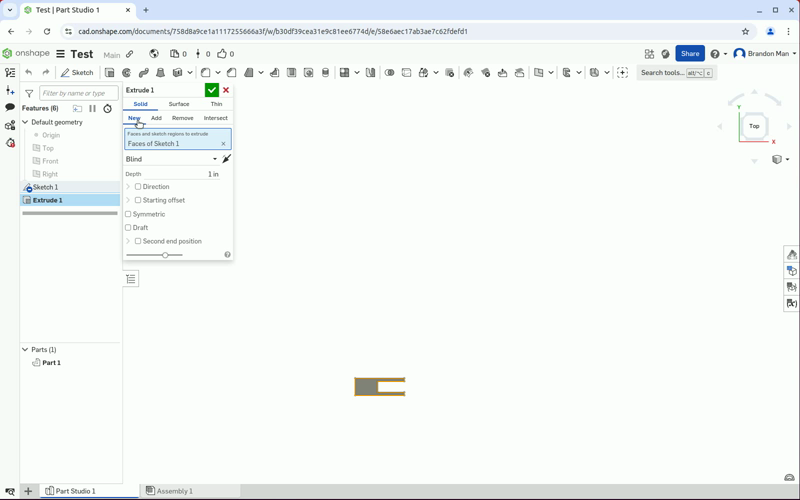
key(tab, 4)
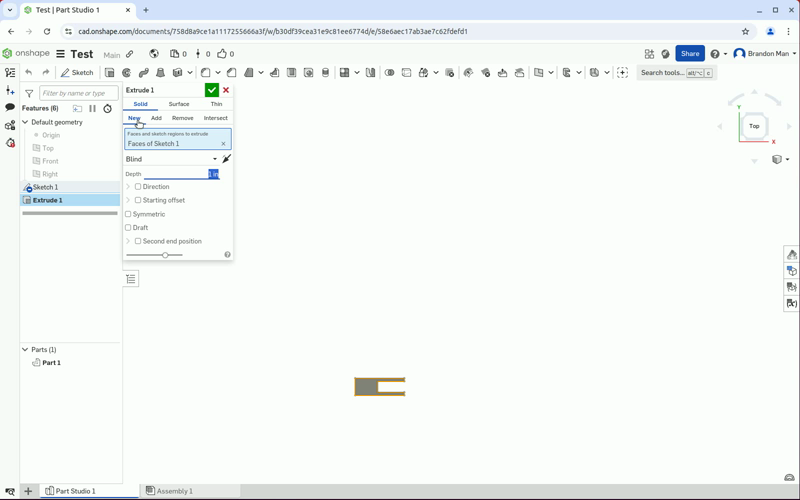
text(-0.241)
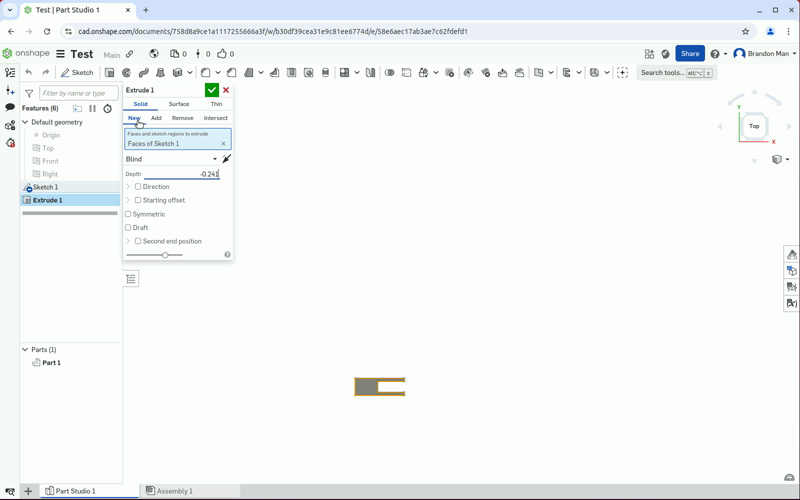
key(enter)
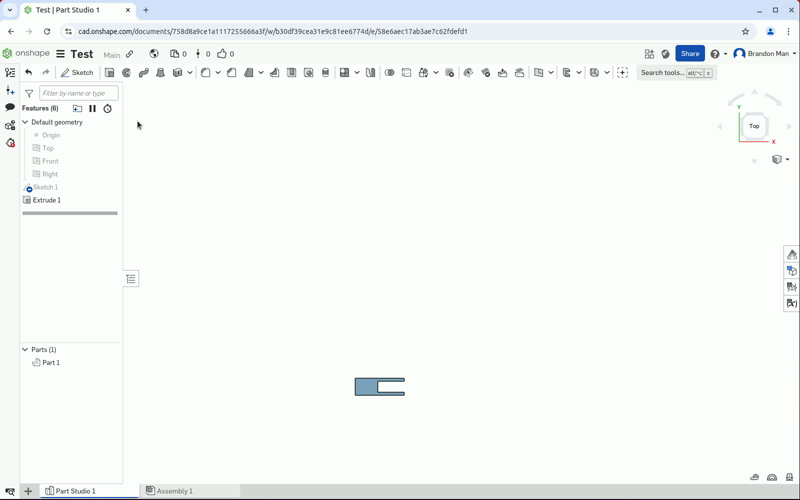
key(shift+h)
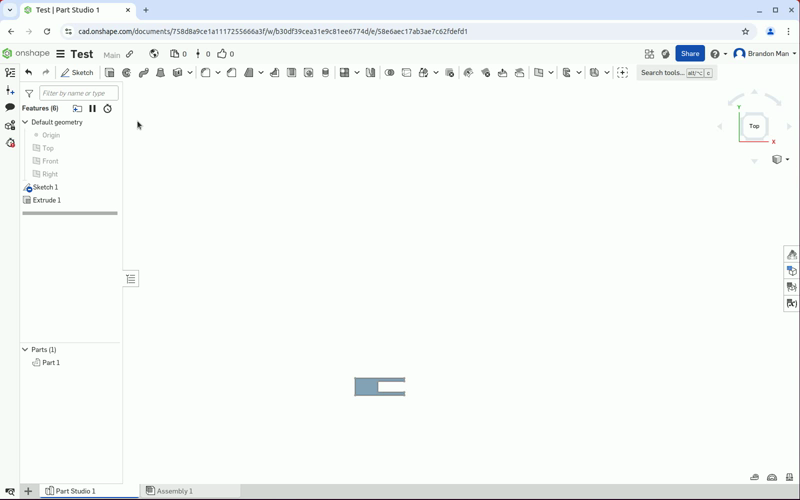
key(shift+h)
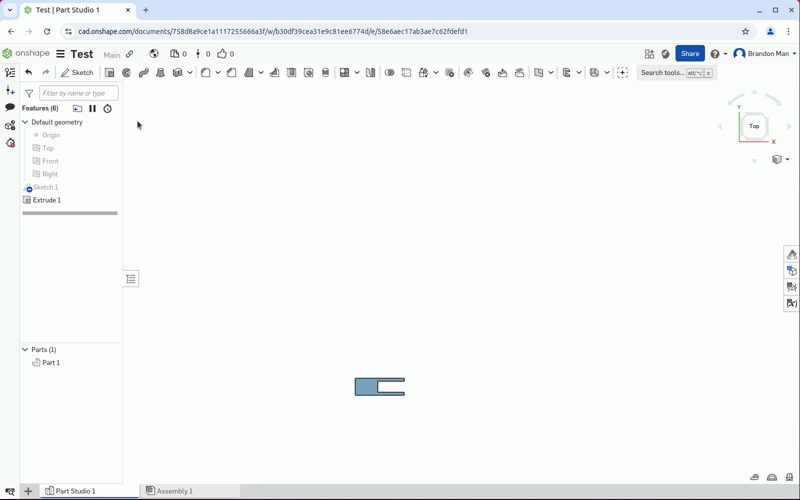
mouse_move(73, 189)
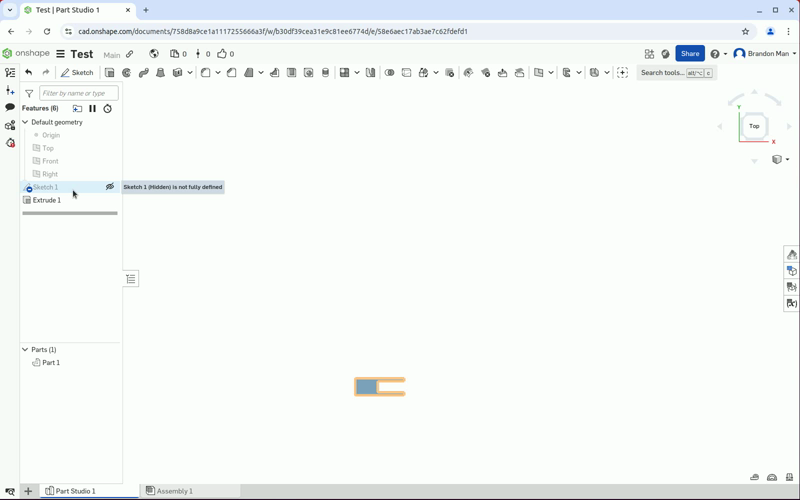
click(73, 189)
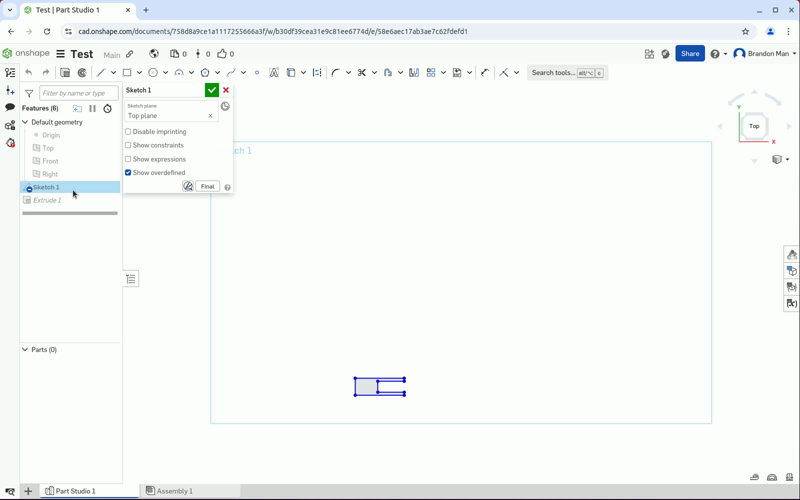
mouse_move(229, 92)
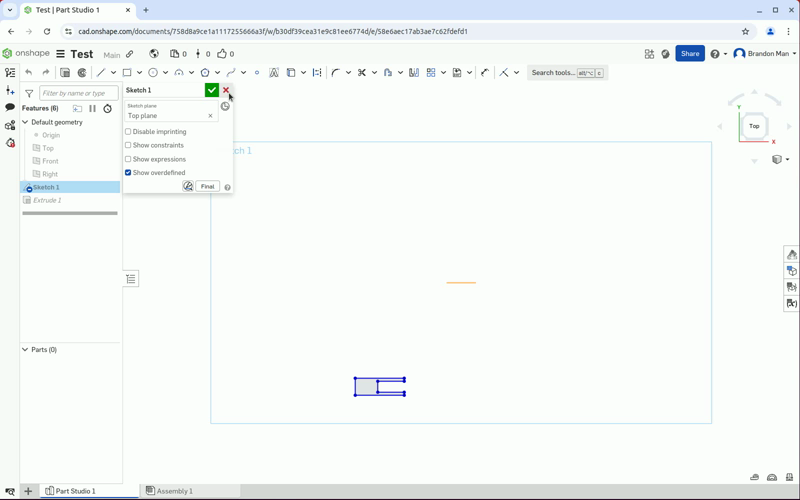
click(229, 92)
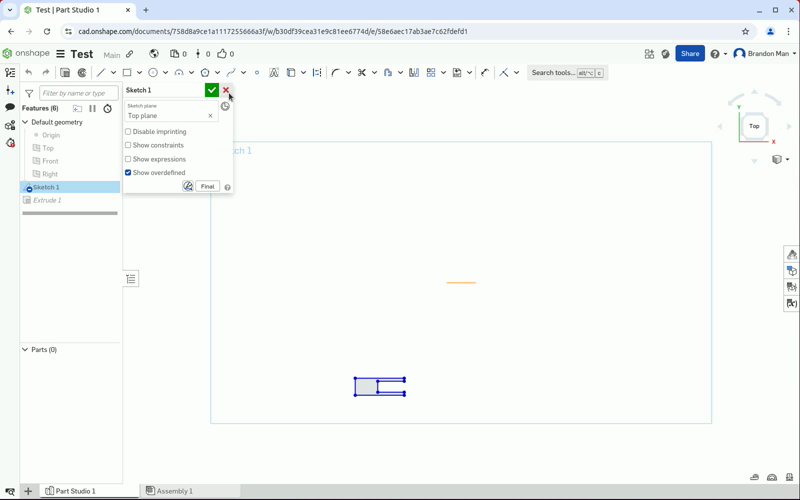
key(shift+s)
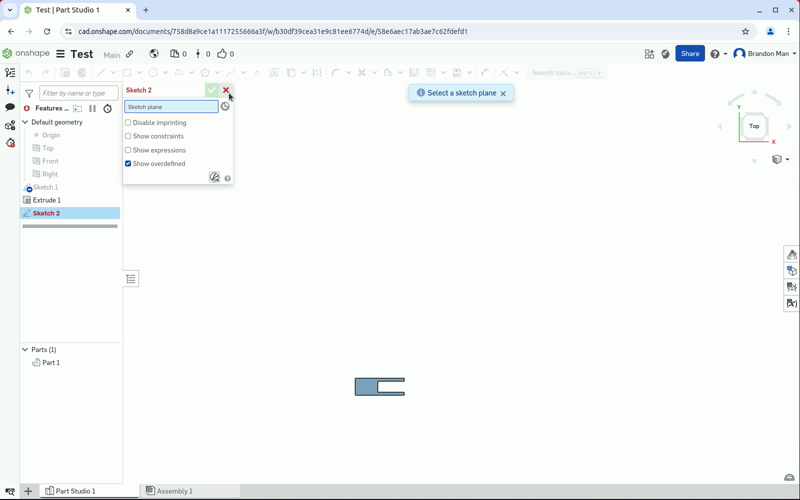
mouse_move(73, 150)
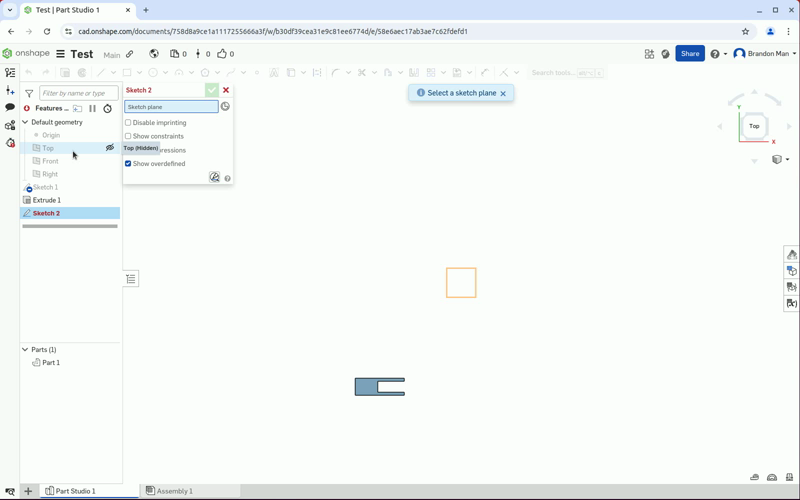
click(73, 150)
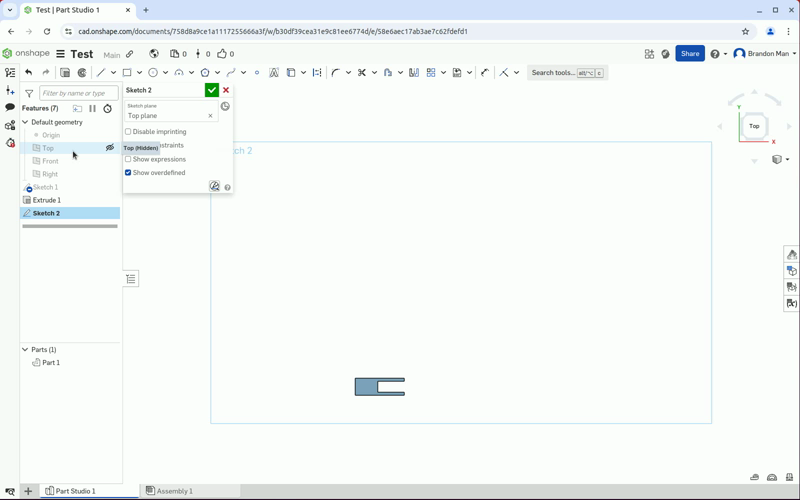
mouse_move(73, 352)
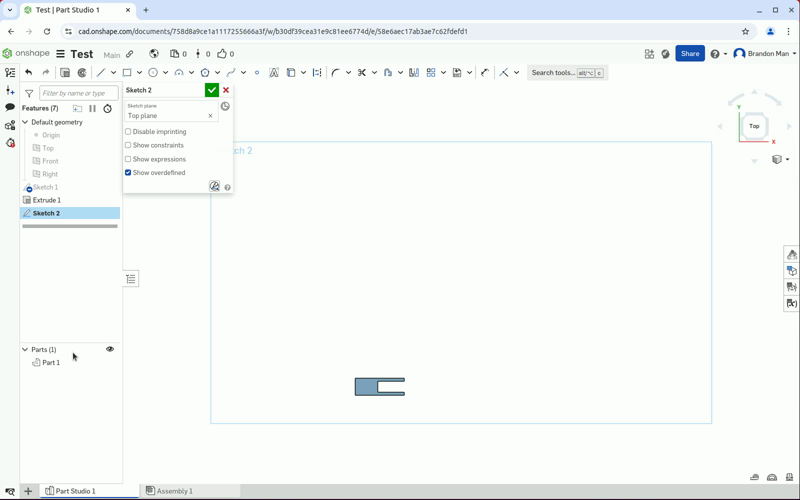
key(y)
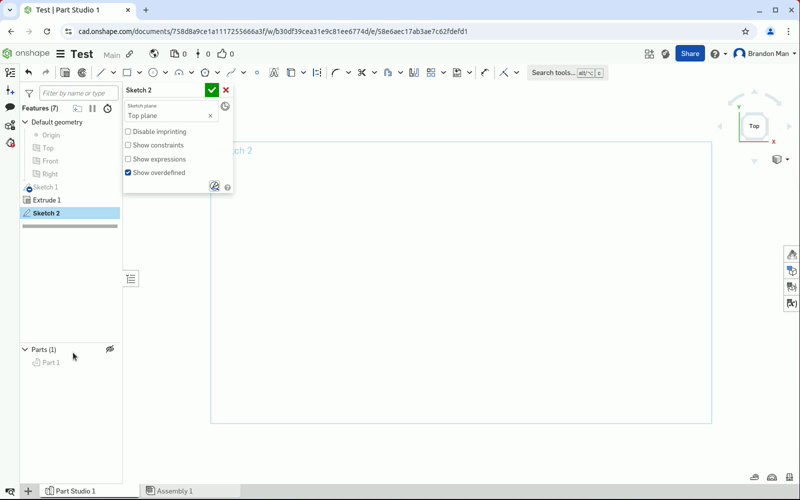
key(l)
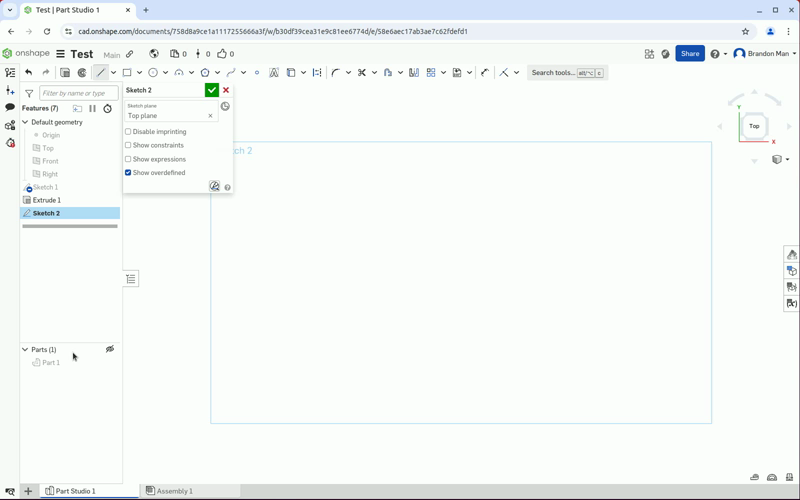
key_down(shift)
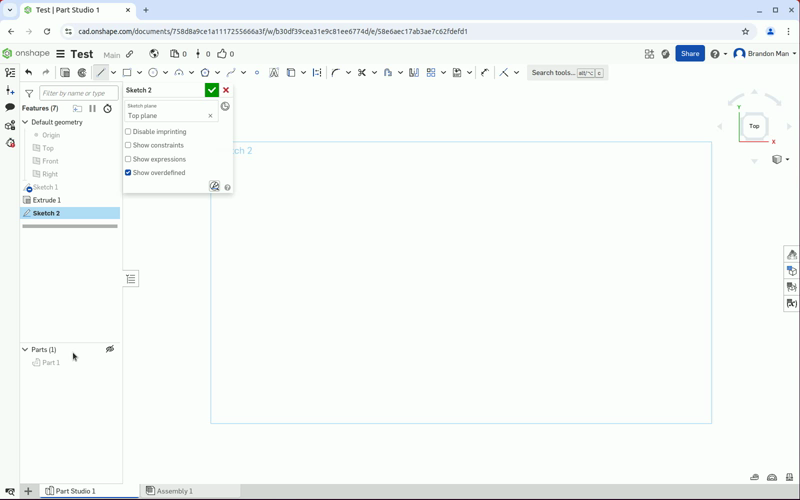
mouse_move(377, 393)
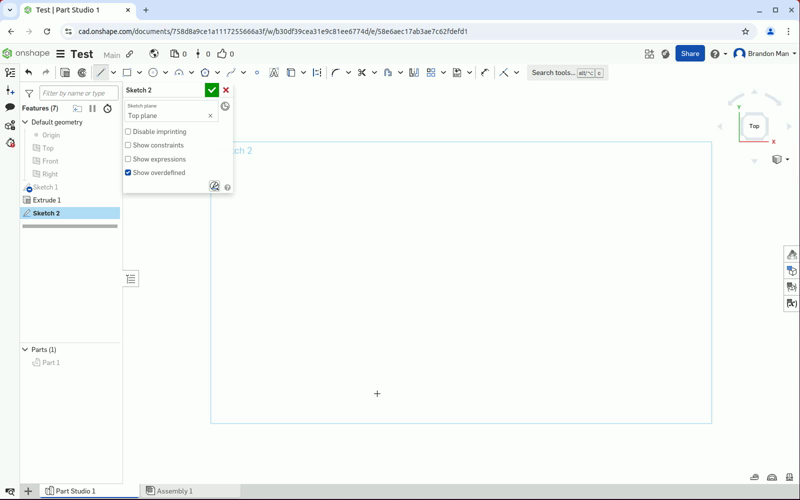
click(377, 393)
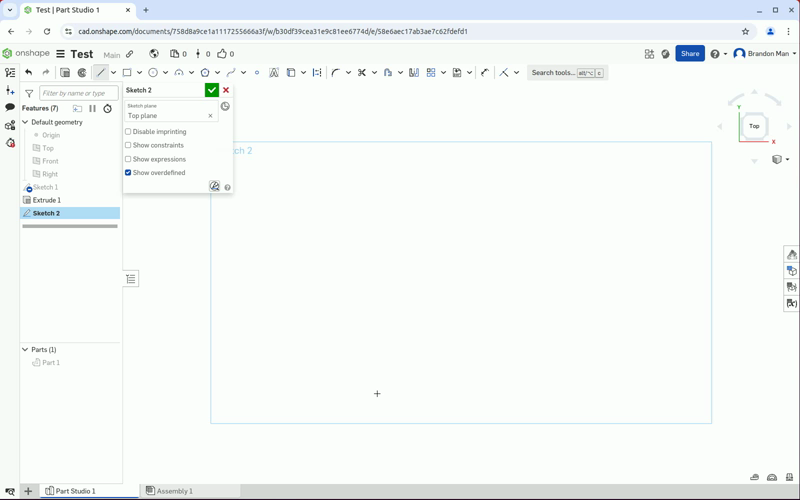
key_up(shift)
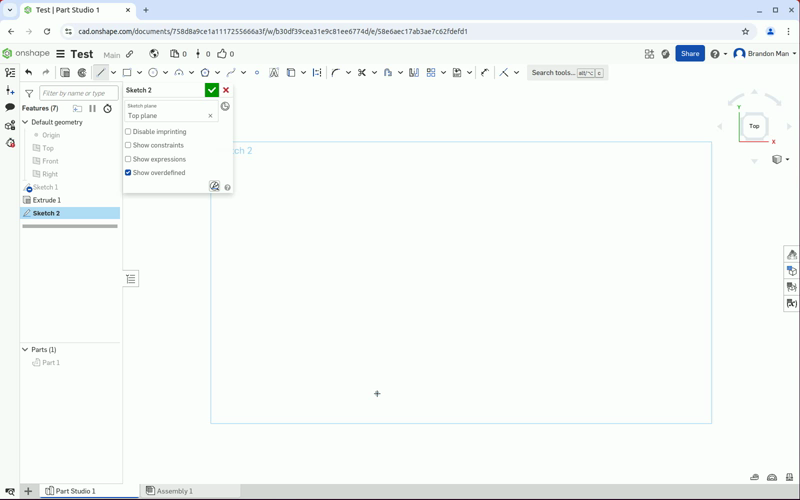
key_down(shift)
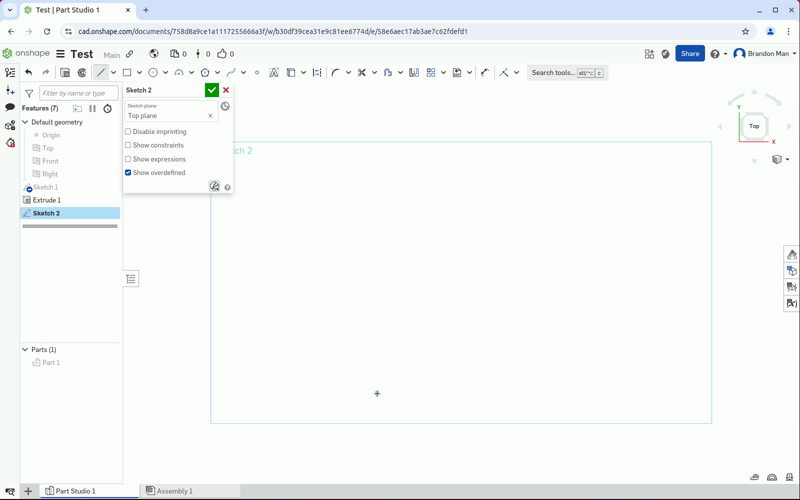
mouse_move(407, 393)
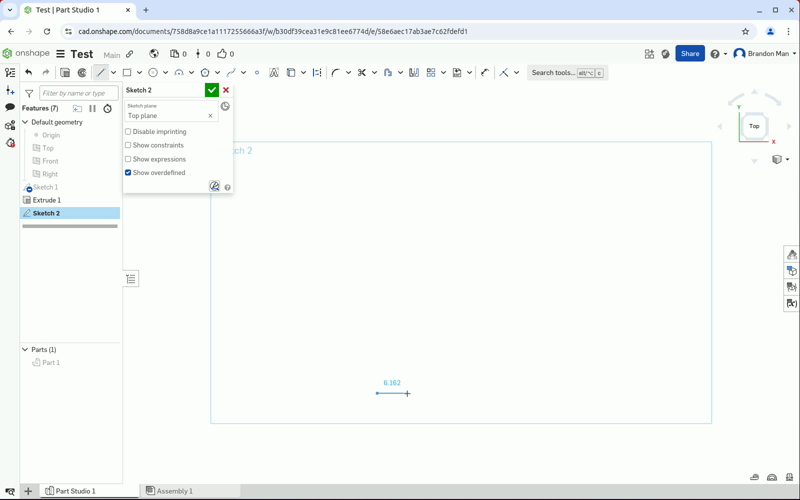
mouse_move(404, 393)
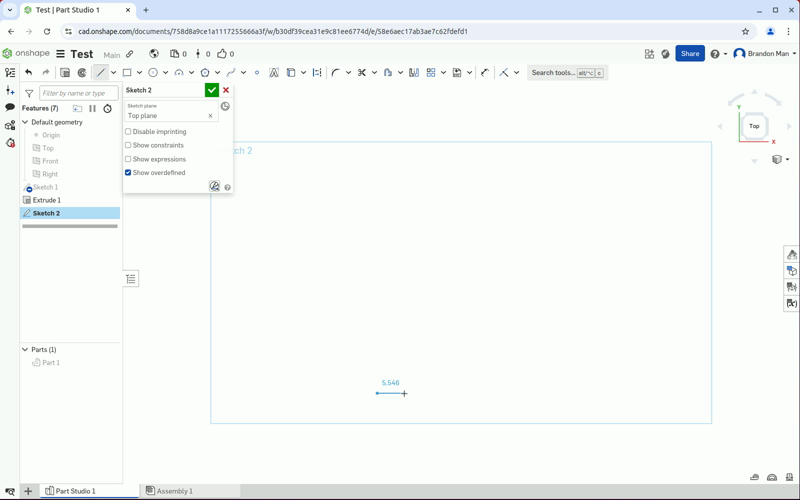
click(404, 393)
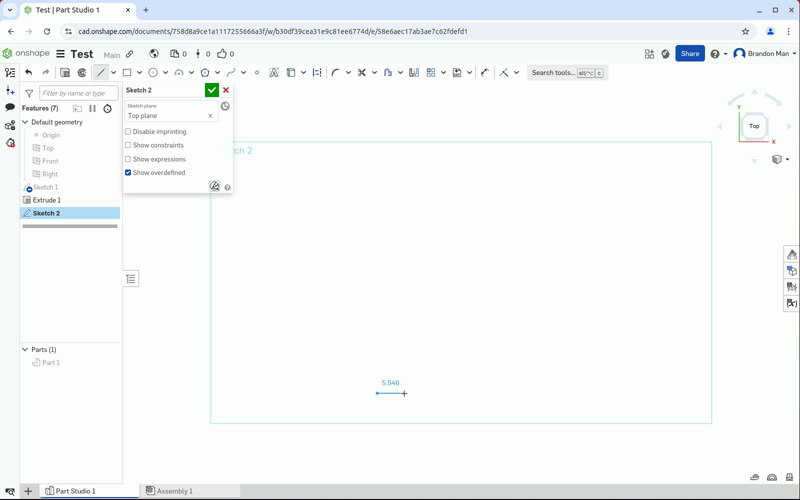
key_up(shift)
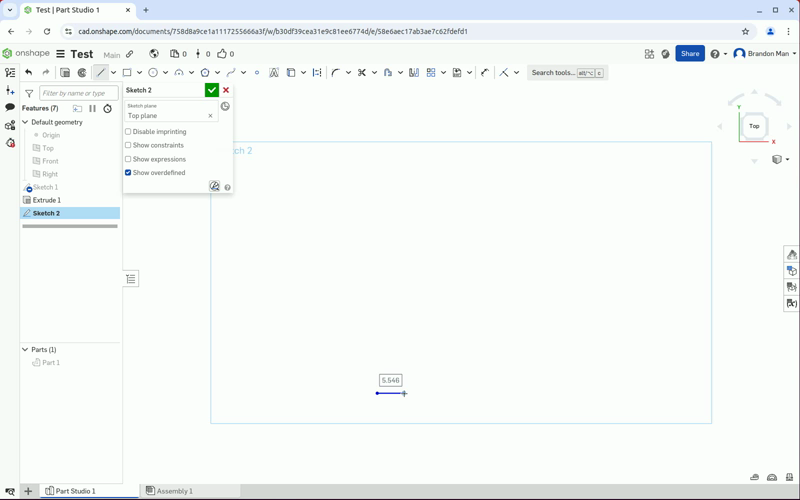
key_down(shift)
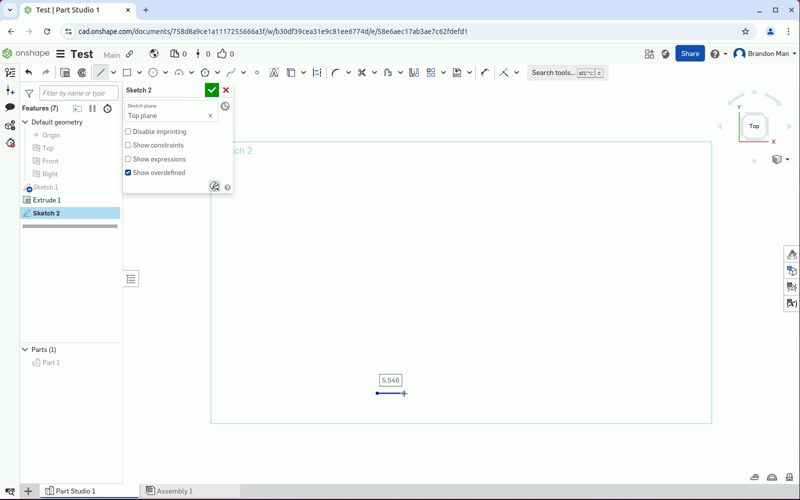
mouse_move(434, 393)
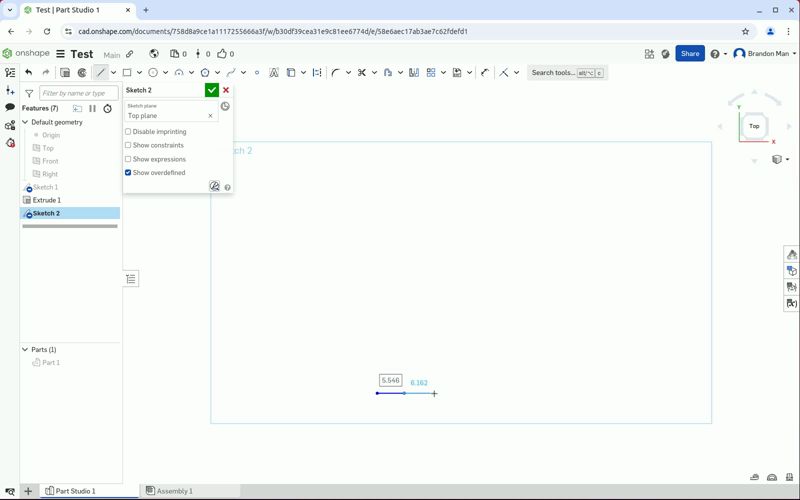
mouse_move(404, 381)
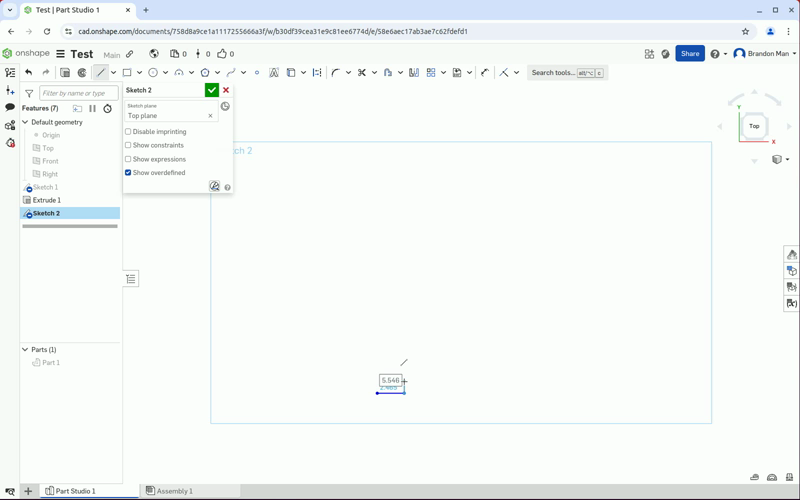
click(404, 381)
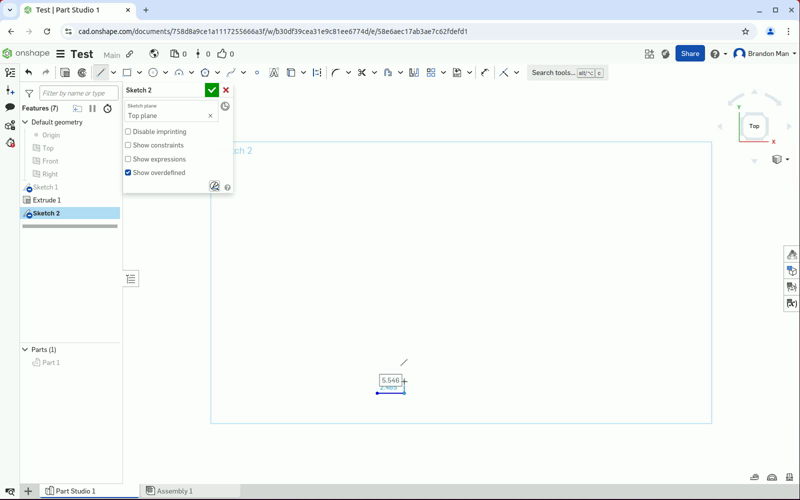
key_up(shift)
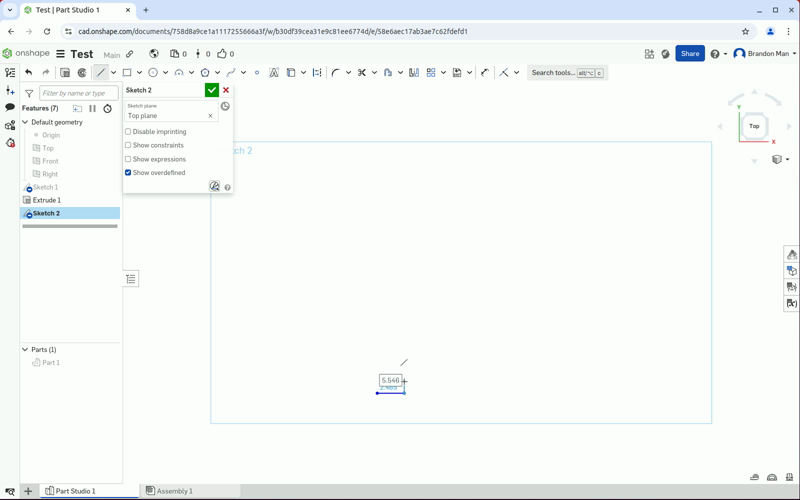
key_down(shift)
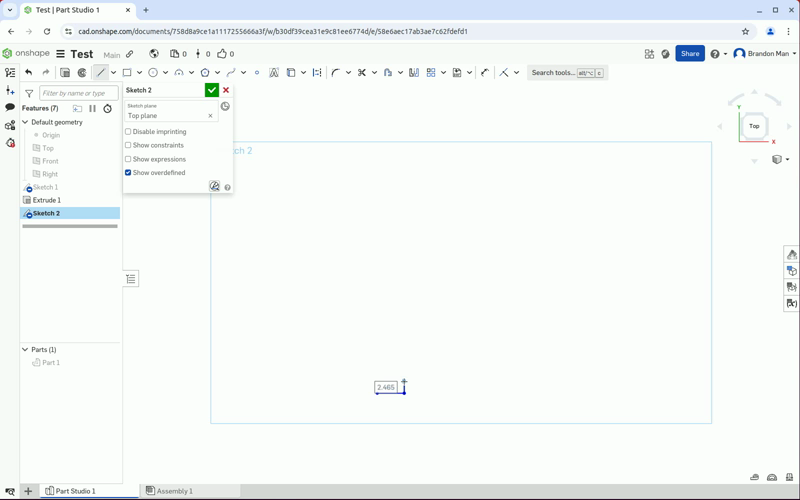
mouse_move(434, 381)
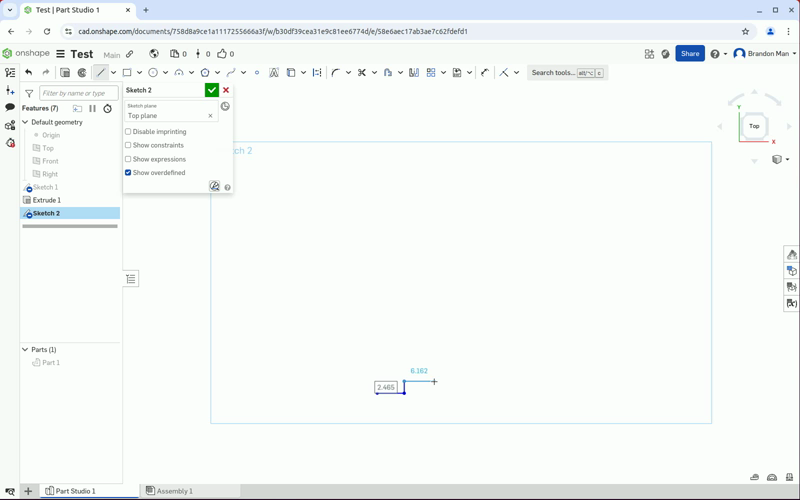
mouse_move(377, 381)
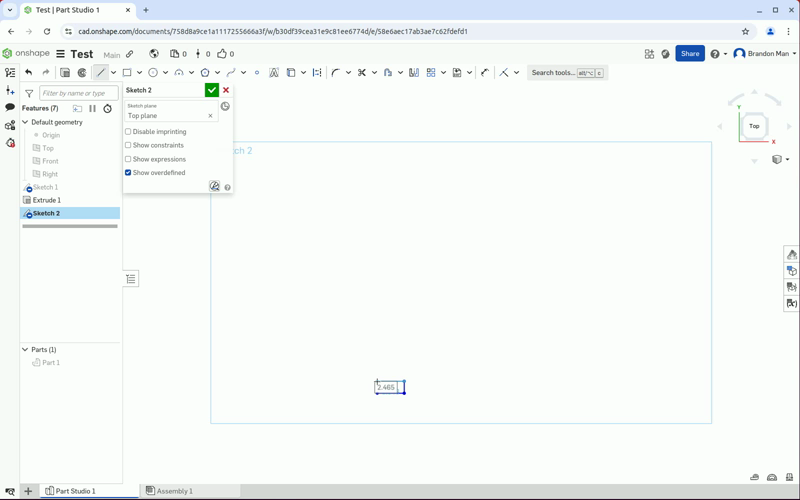
click(377, 381)
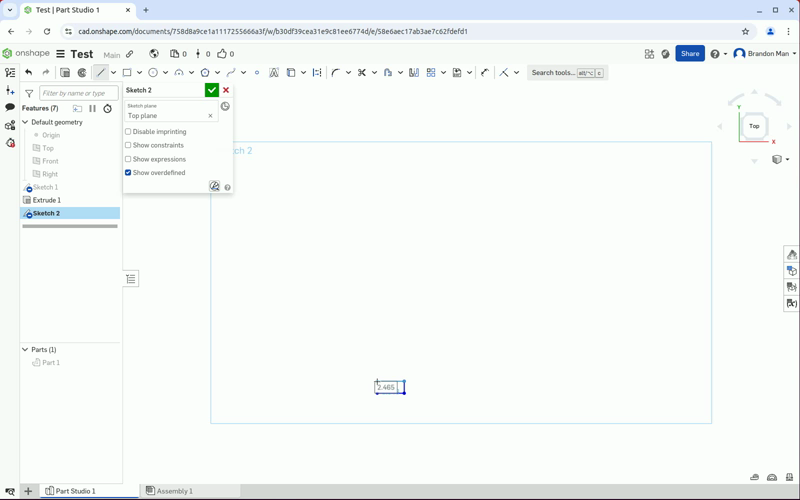
key_up(shift)
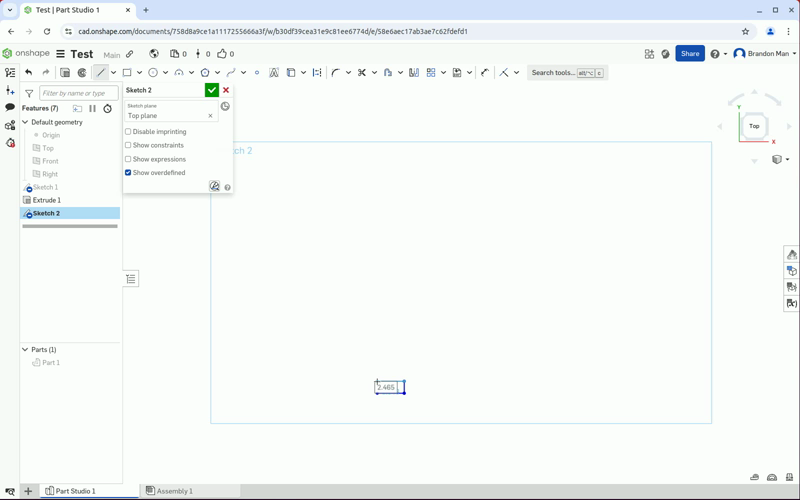
mouse_move(407, 381)
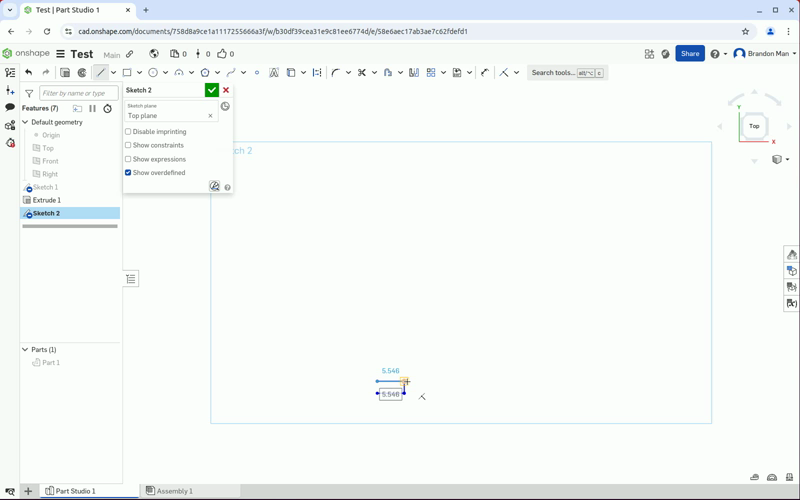
key_down(shift)
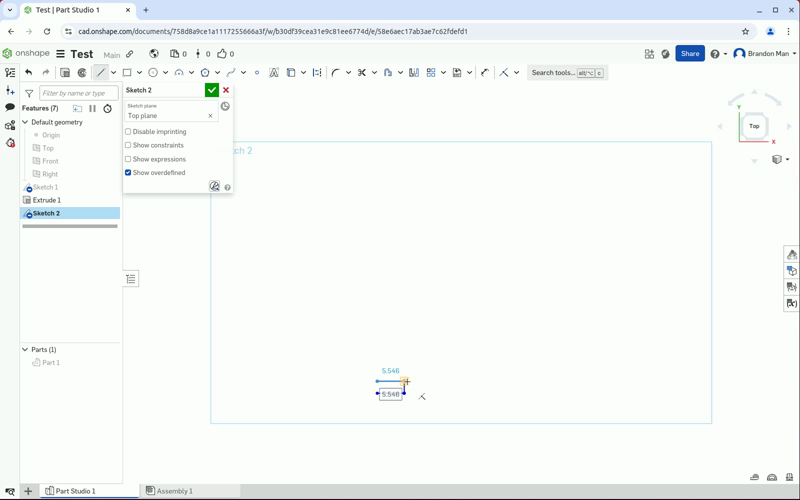
mouse_move(377, 393)
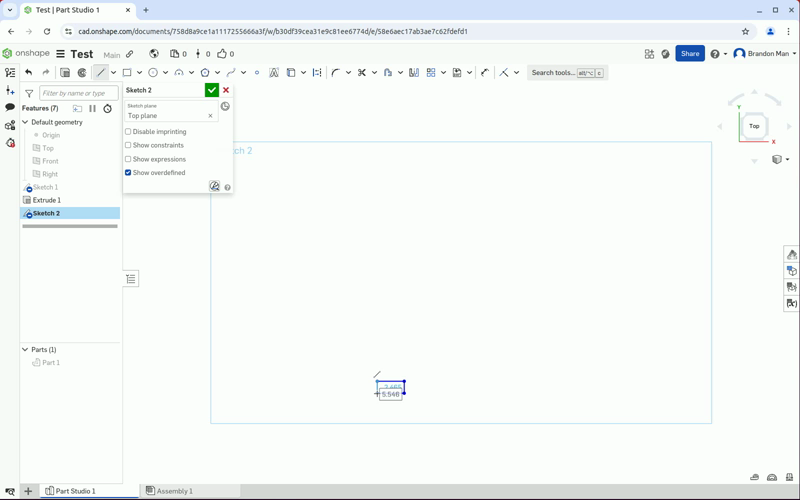
key_up(shift)
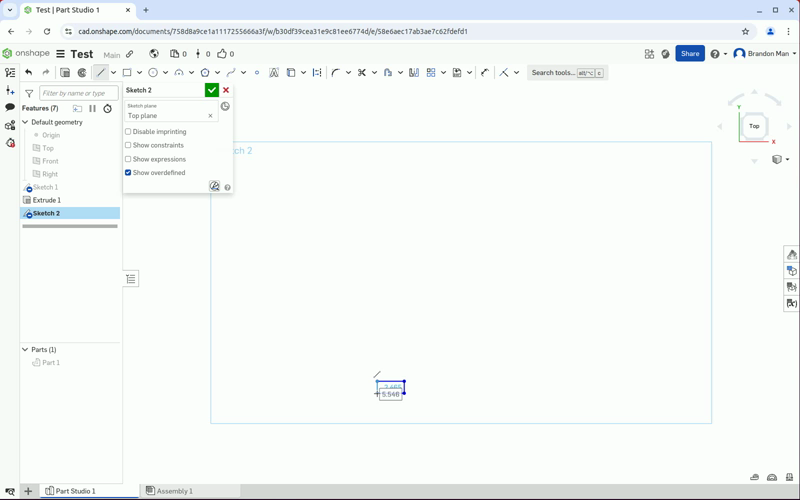
click(377, 393)
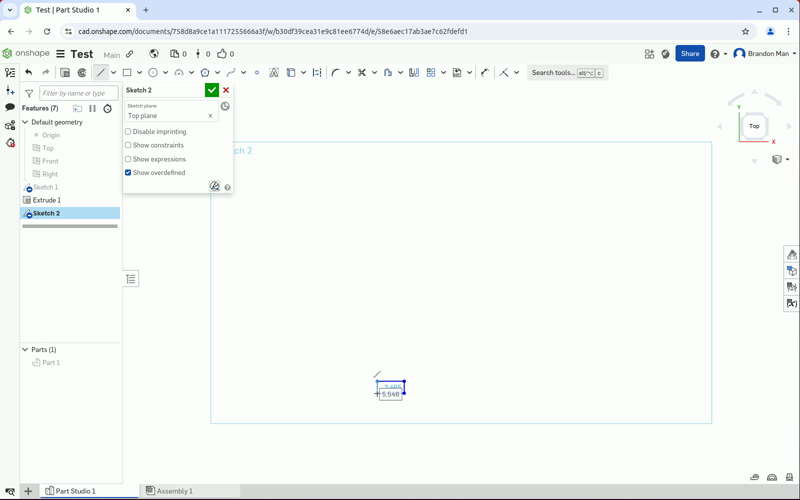
key(esc)
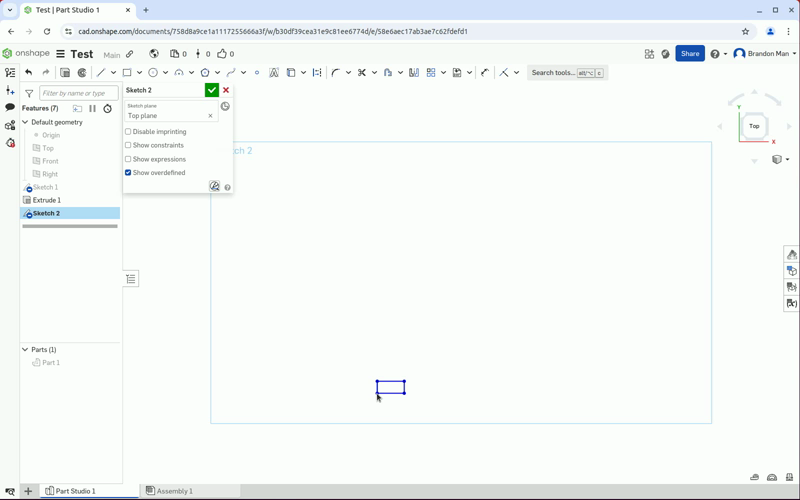
mouse_move(395, 382)
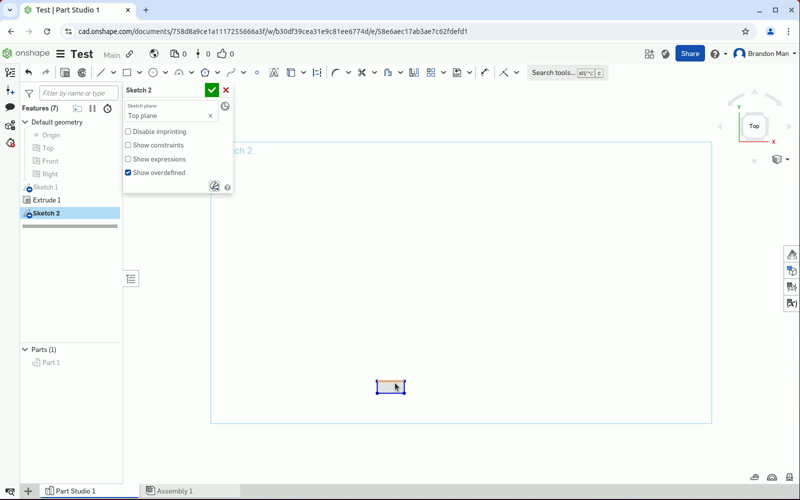
scroll(6)
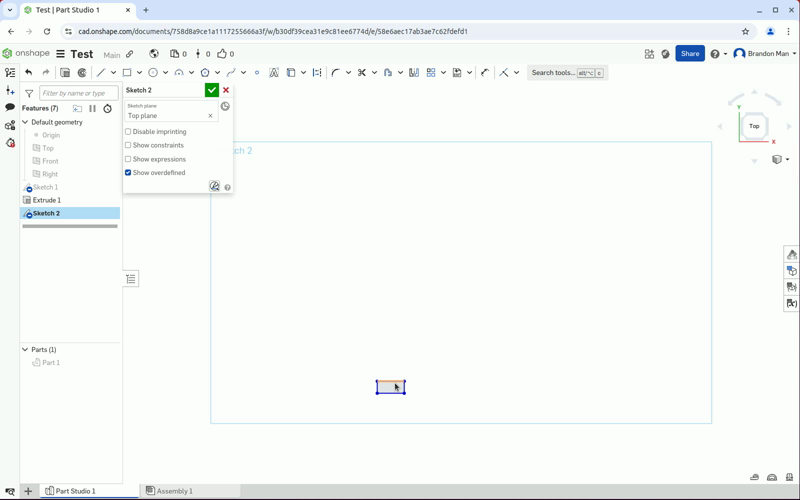
scroll(6)
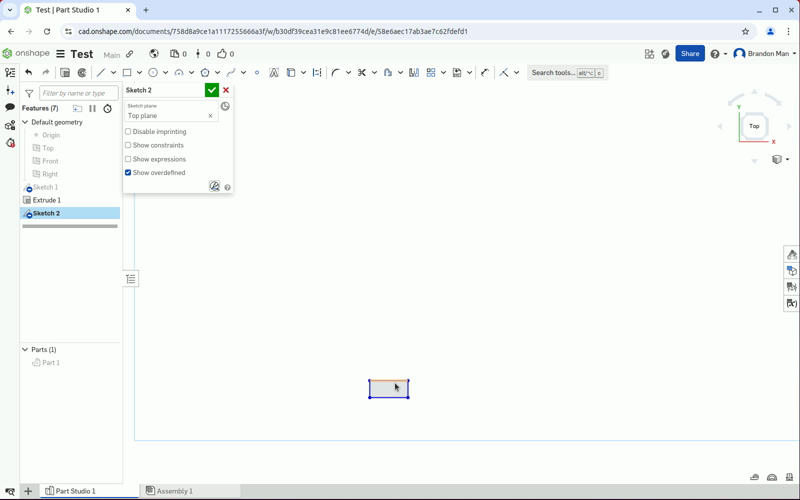
scroll(6)
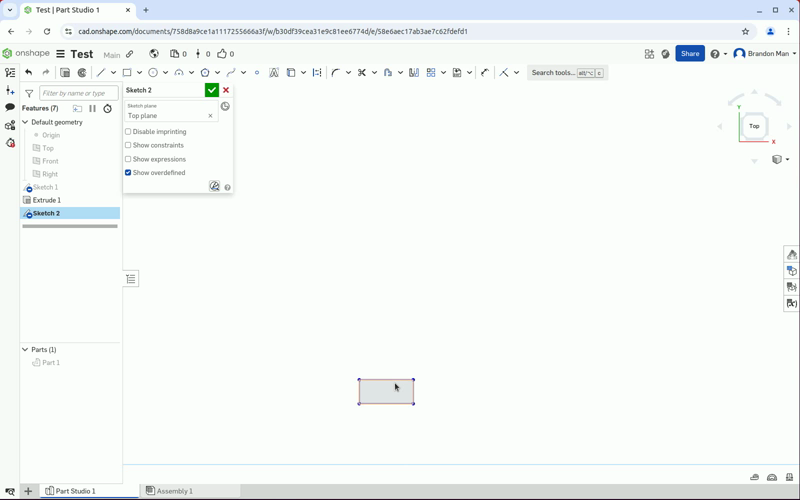
scroll(6)
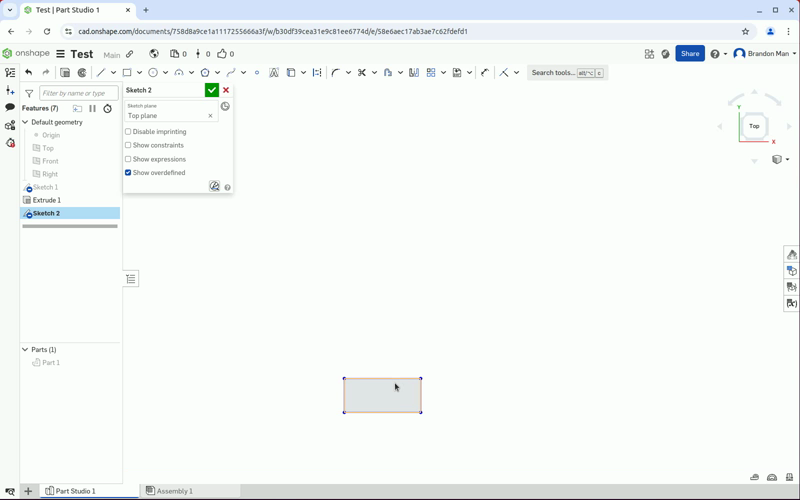
scroll(6)
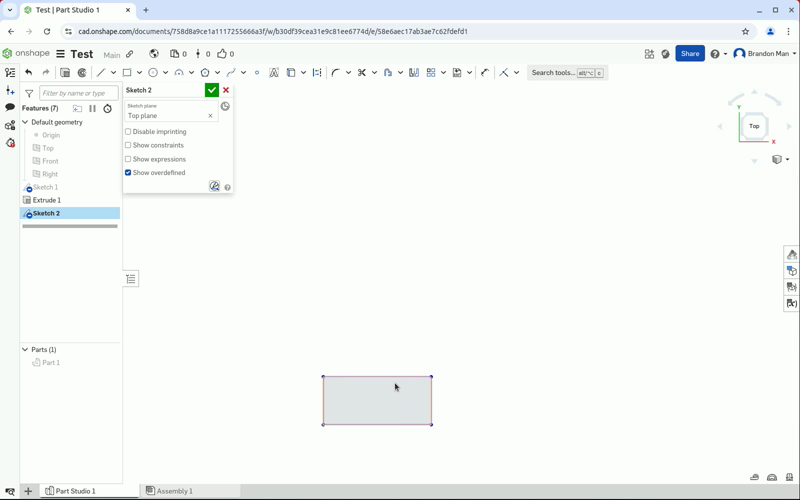
scroll(6)
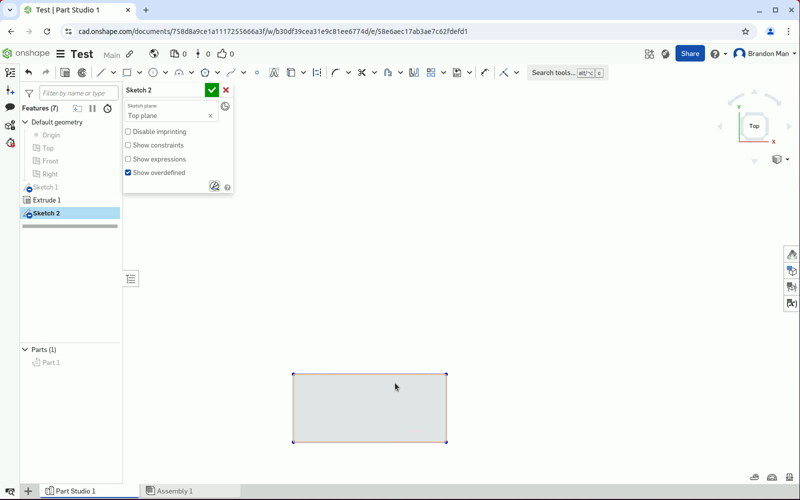
scroll(6)
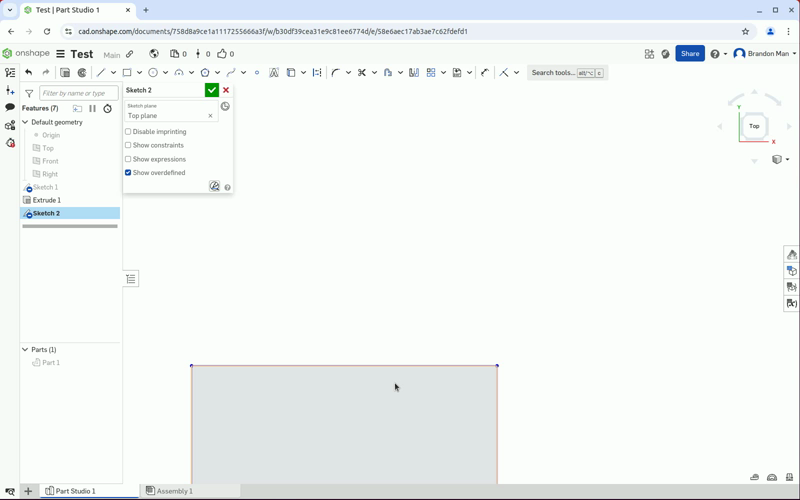
click(395, 382)
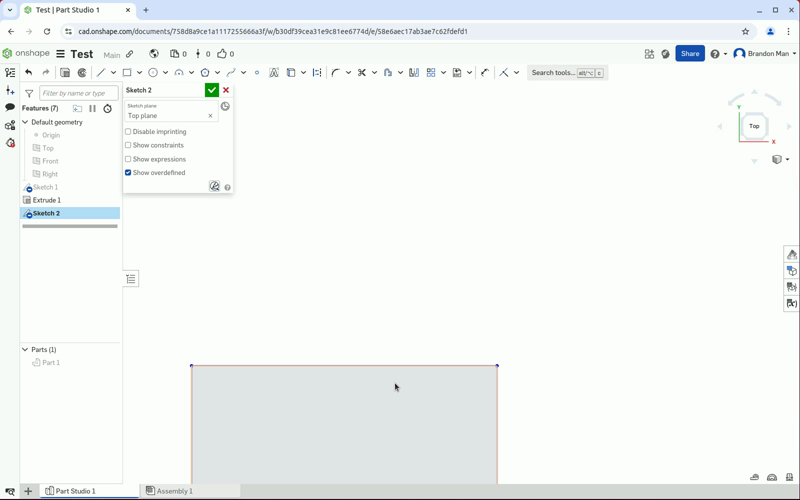
scroll(-6)
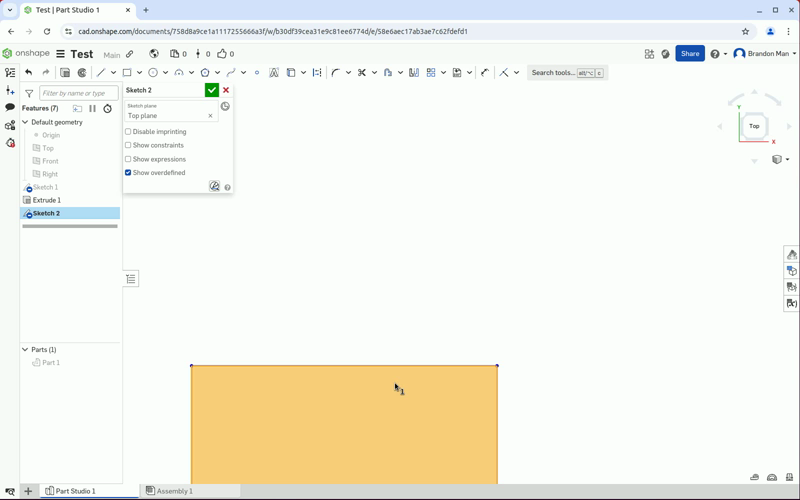
scroll(-6)
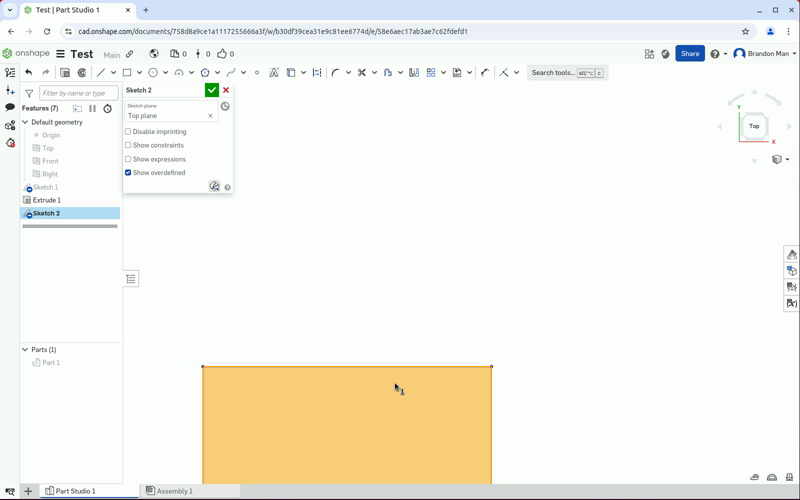
scroll(-6)
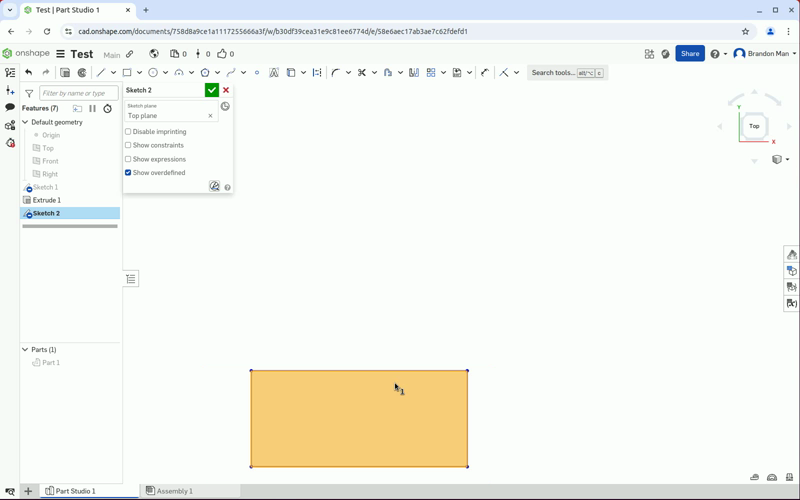
scroll(-6)
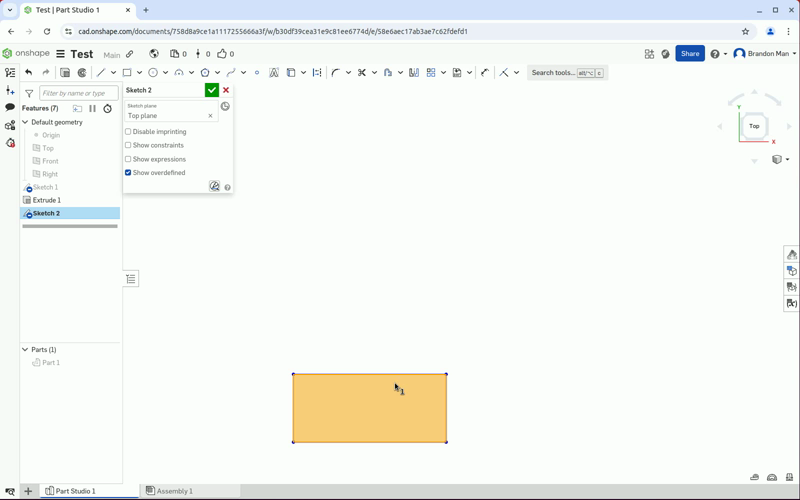
scroll(-6)
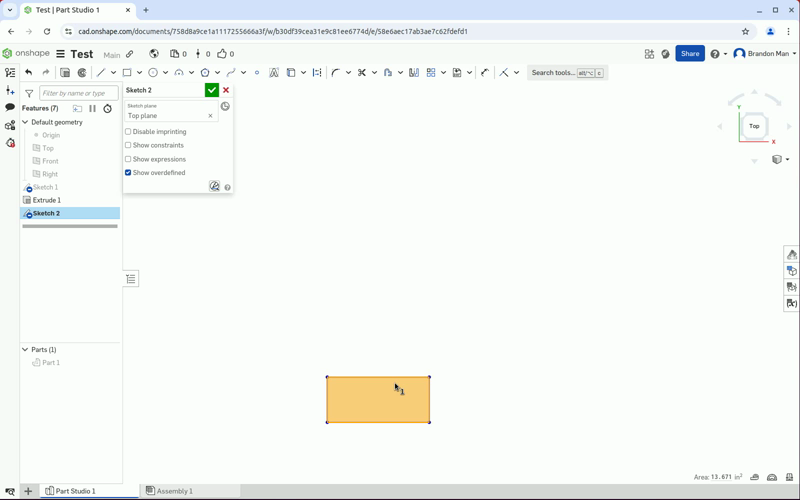
scroll(-6)
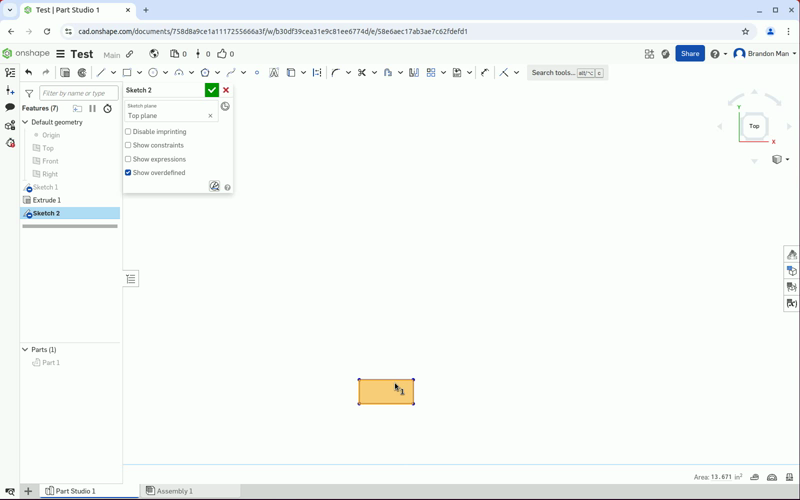
scroll(-6)
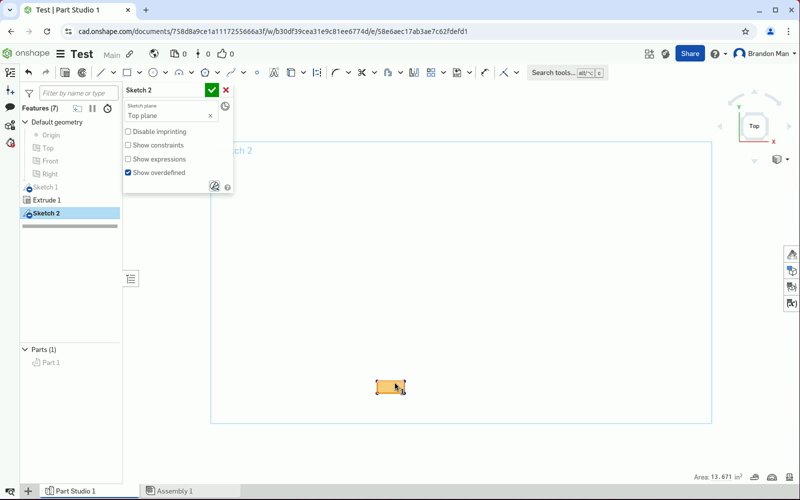
mouse_move(73, 352)
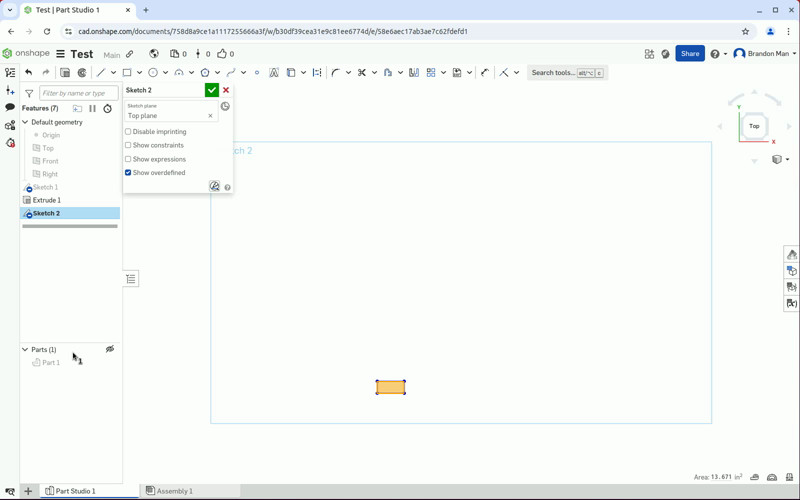
key(shift+y)
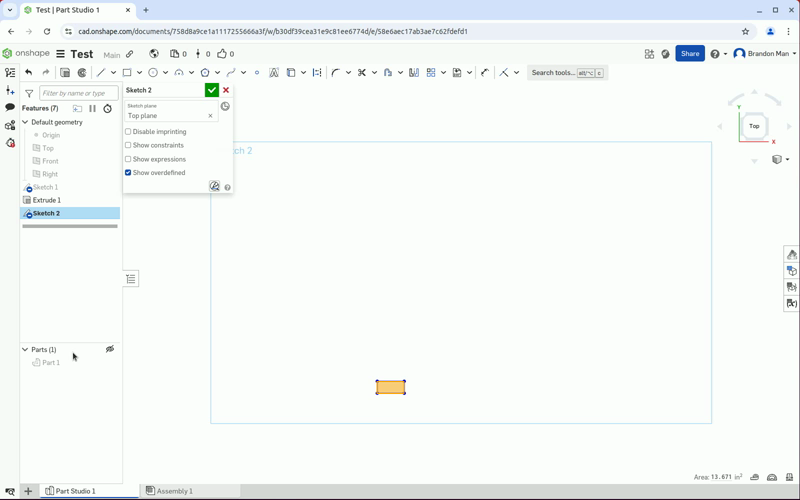
key(shift+e)
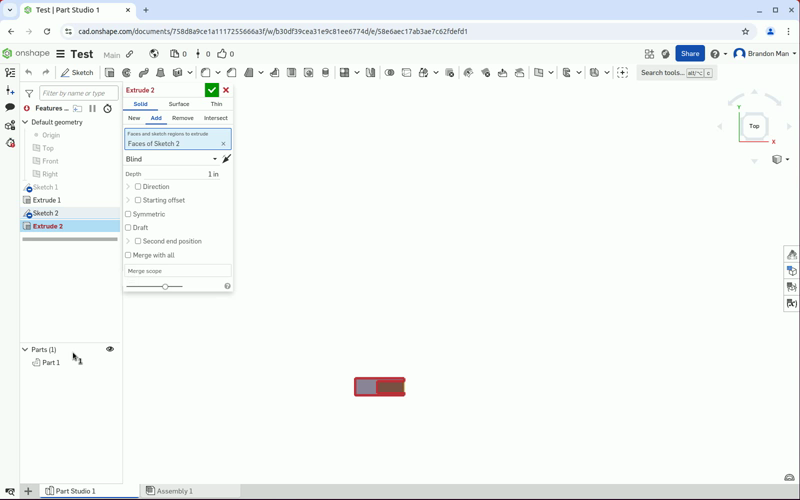
mouse_move(143, 106)
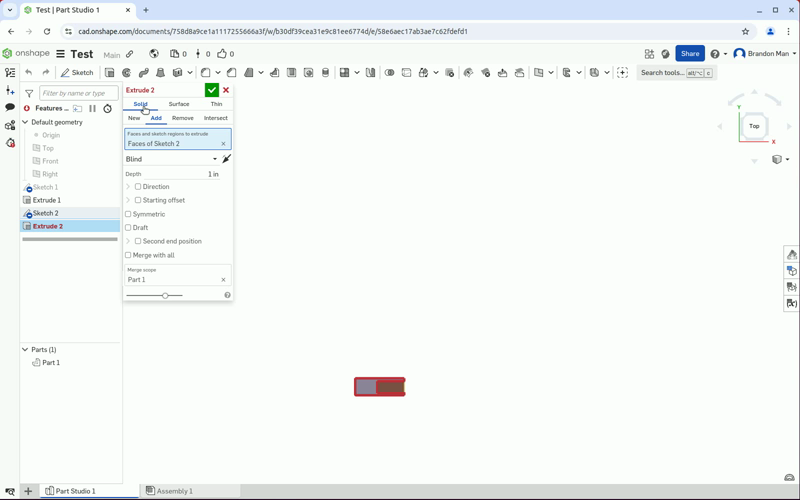
click(143, 106)
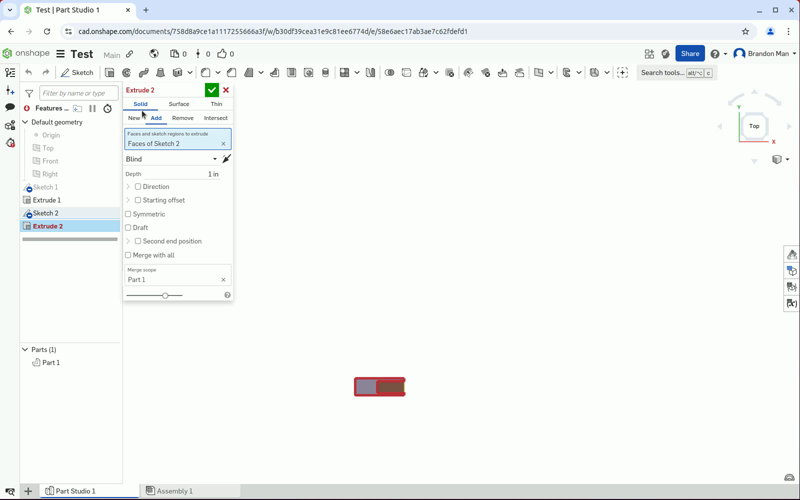
mouse_move(137, 120)
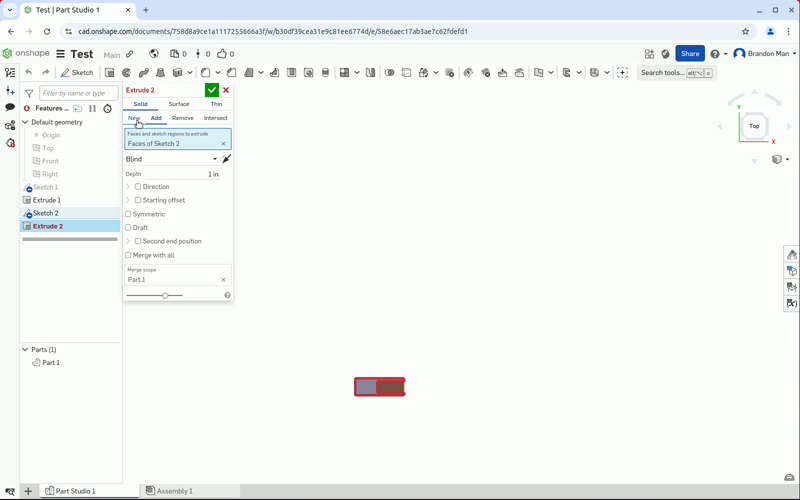
click(137, 120)
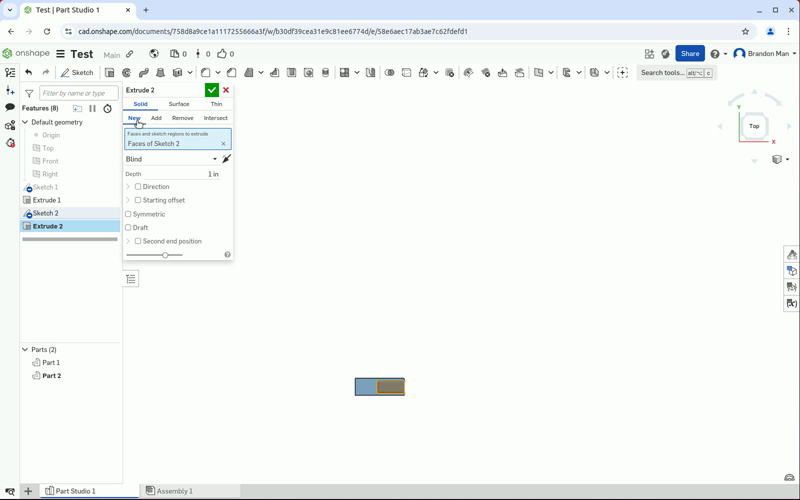
key(tab, 4)
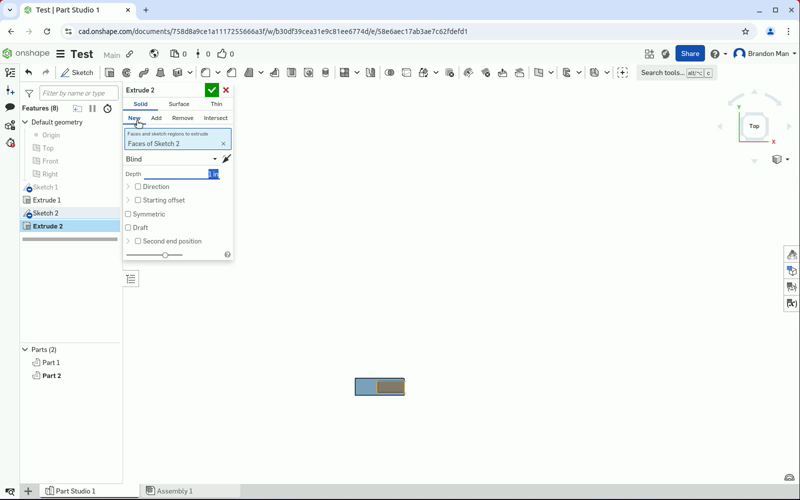
text(-0.241)
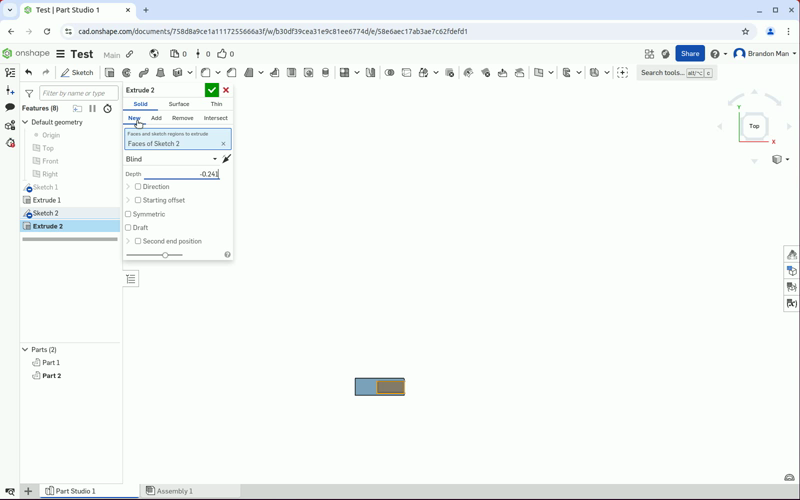
key(enter)
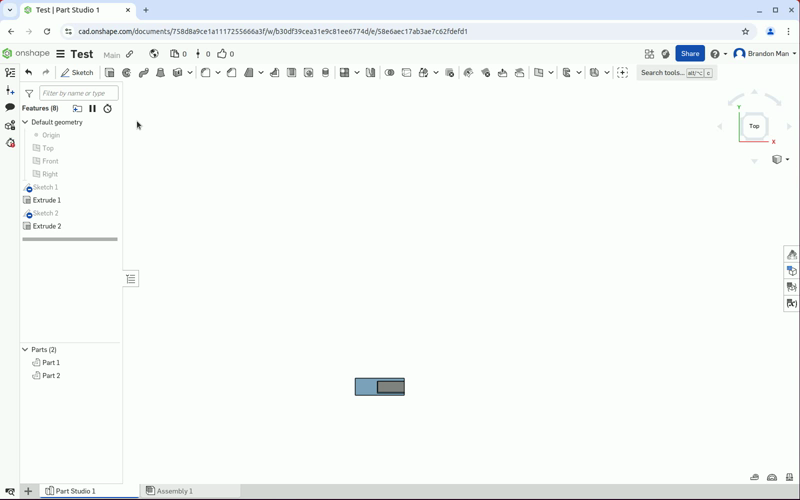
key(shift+h)
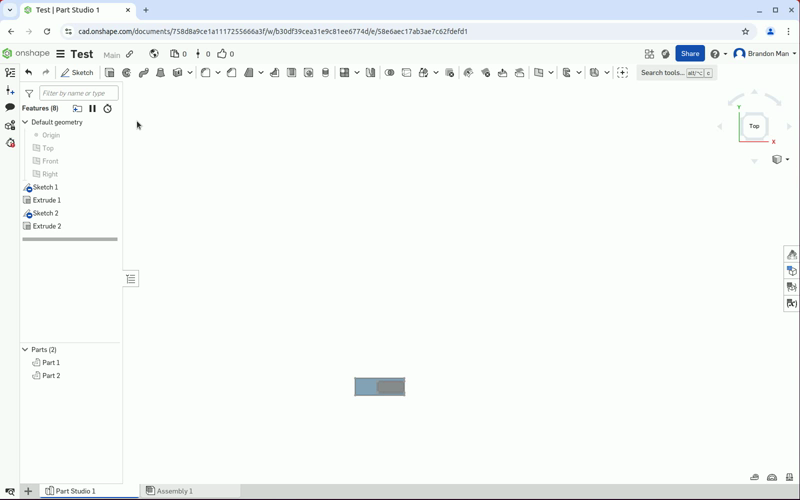
key(shift+h)
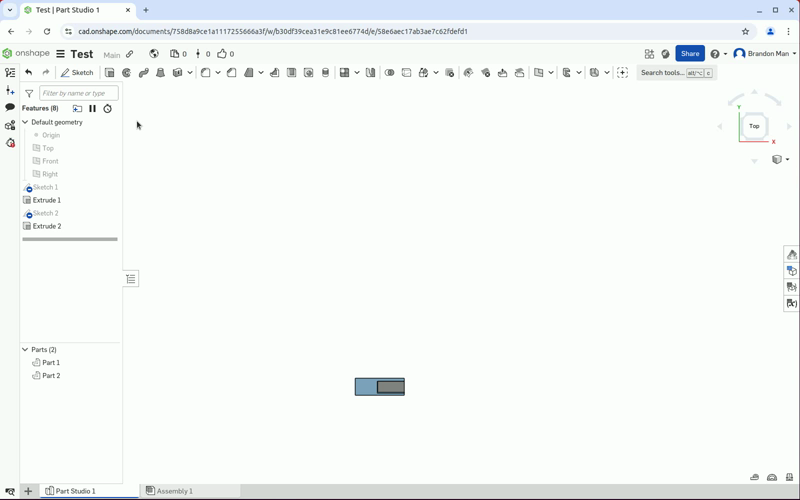
mouse_move(73, 189)
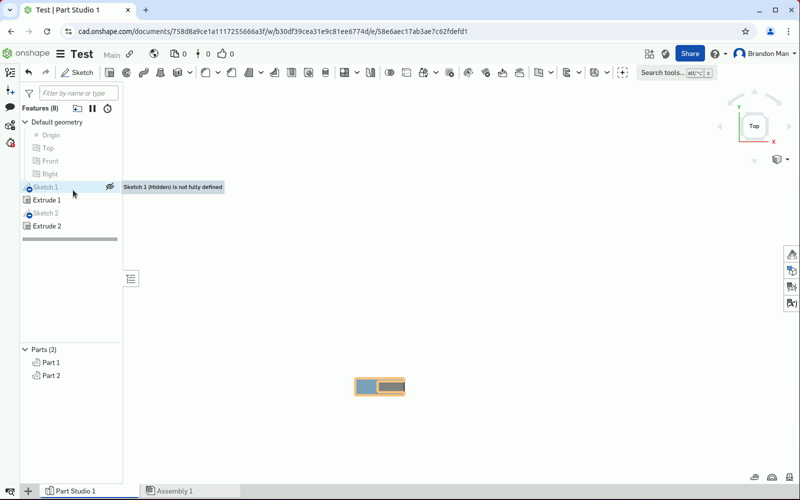
click(73, 189)
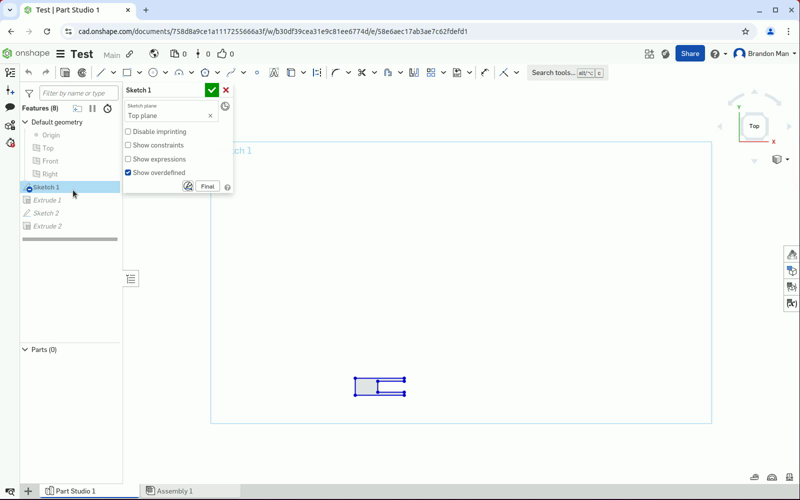
mouse_move(229, 92)
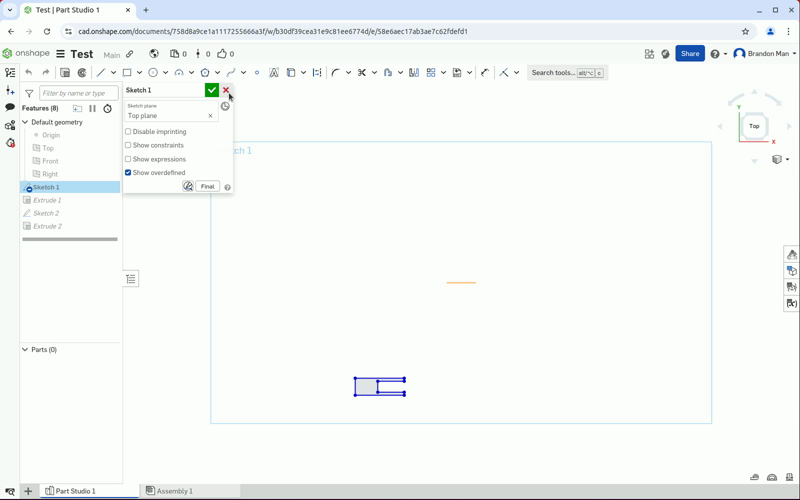
click(229, 92)
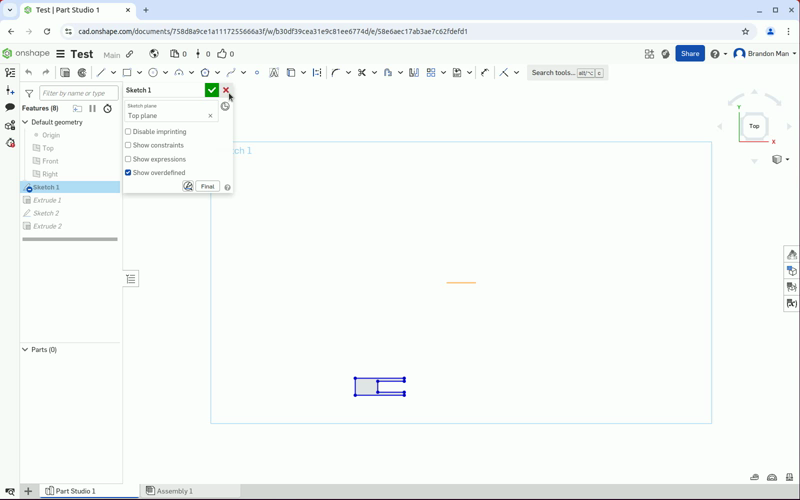
key(shift+s)
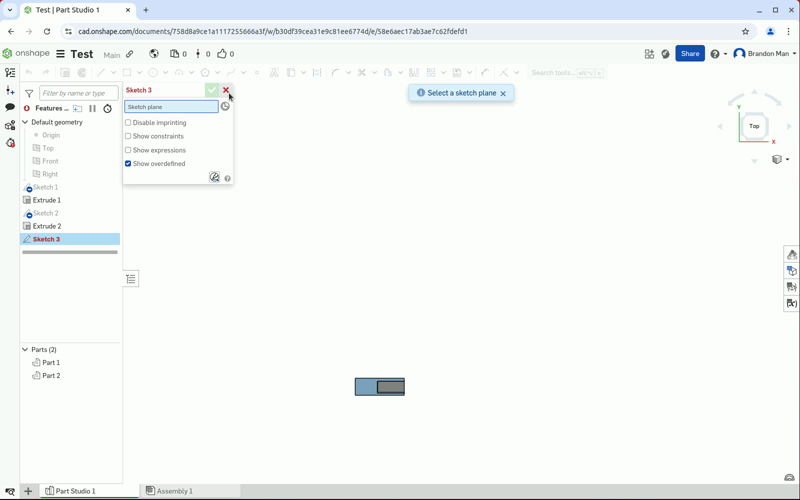
mouse_move(73, 150)
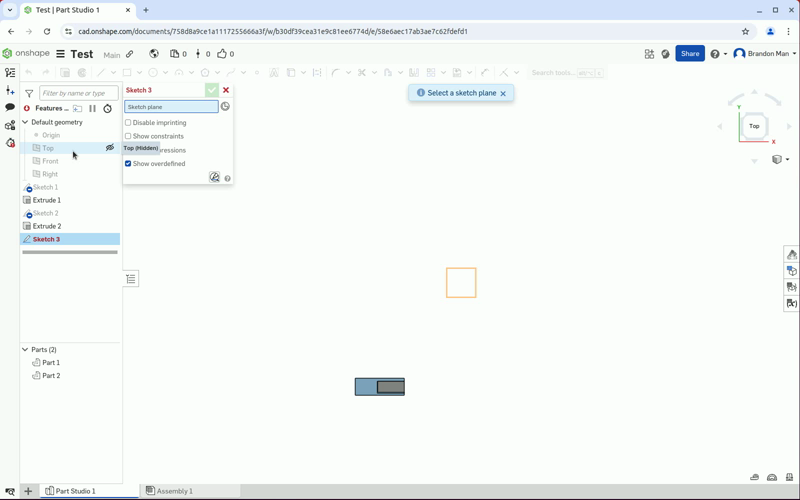
click(73, 150)
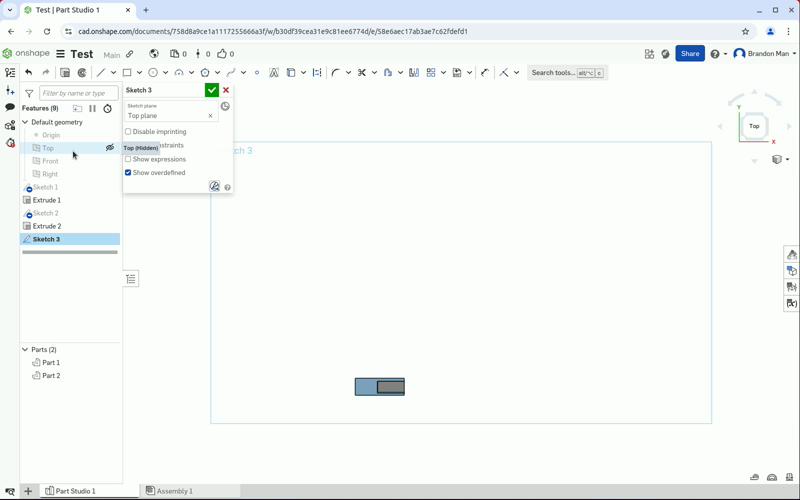
mouse_move(73, 352)
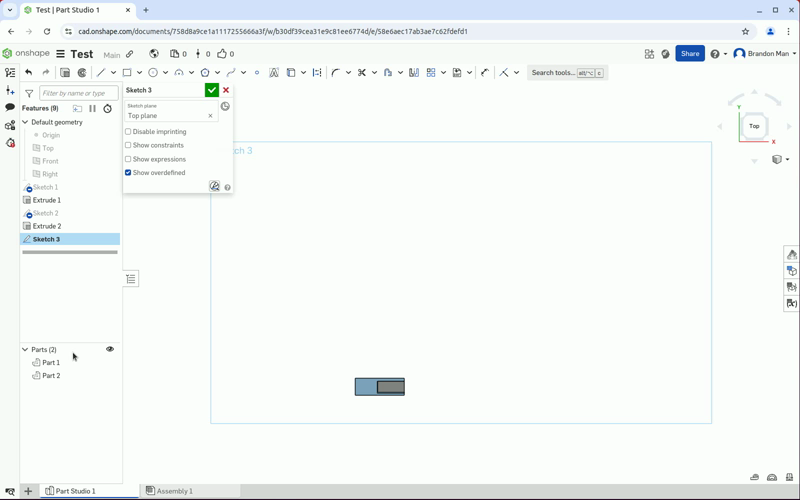
key(y)
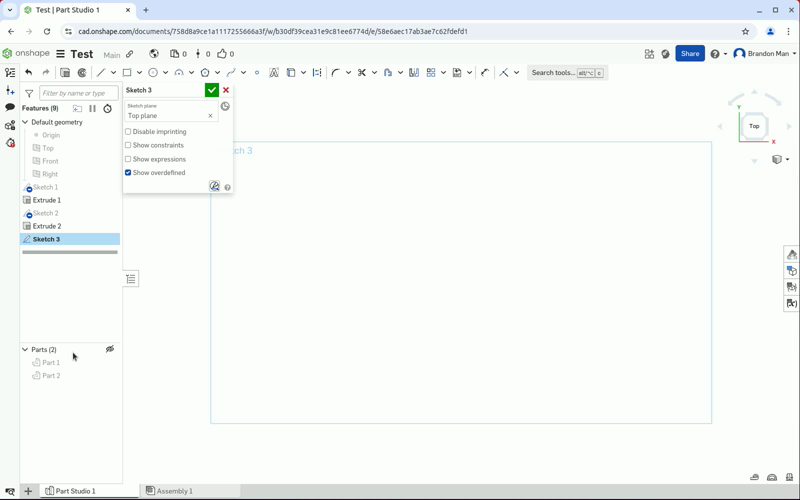
key(l)
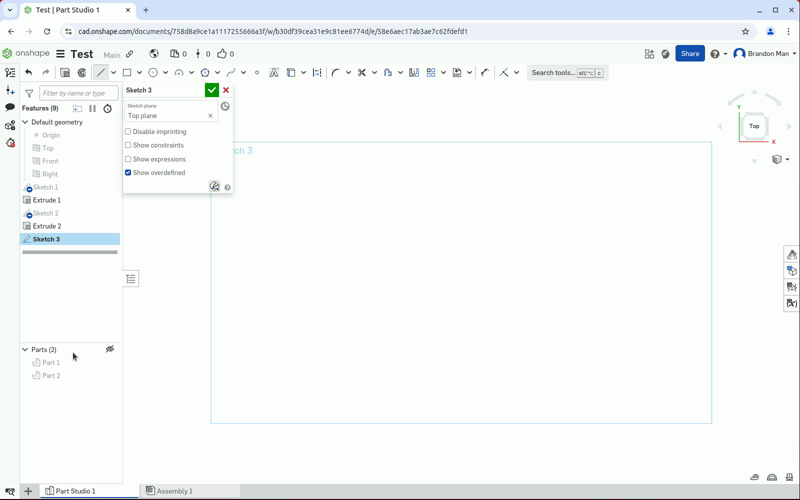
key_down(shift)
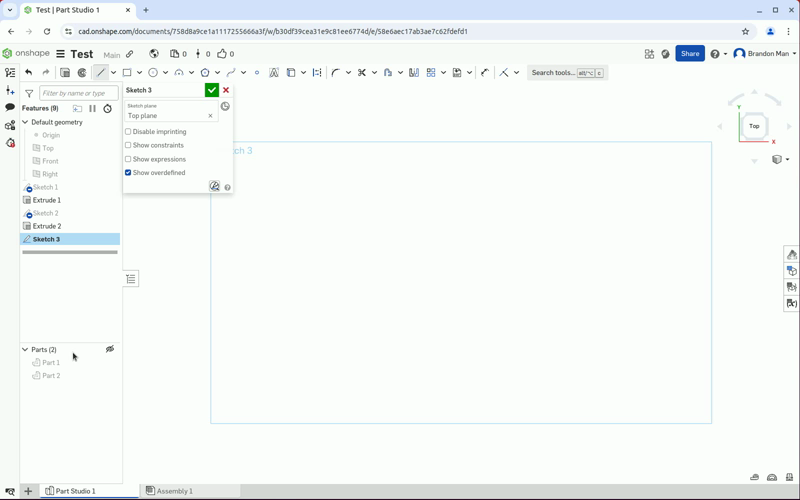
mouse_move(377, 393)
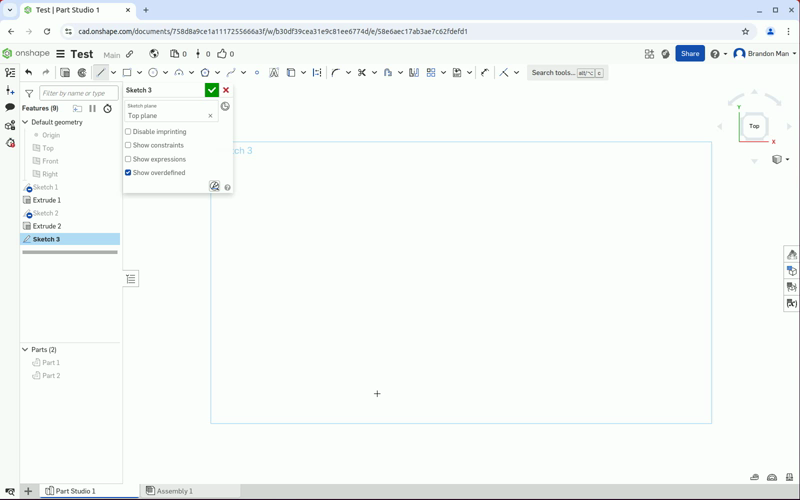
click(377, 393)
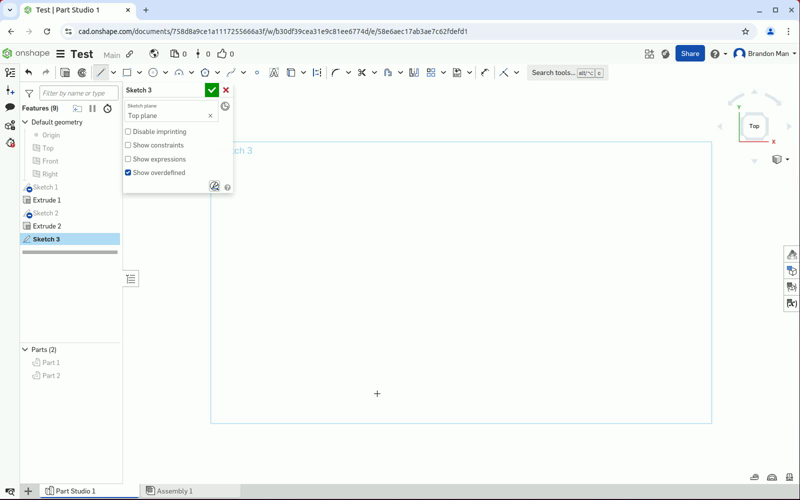
key_up(shift)
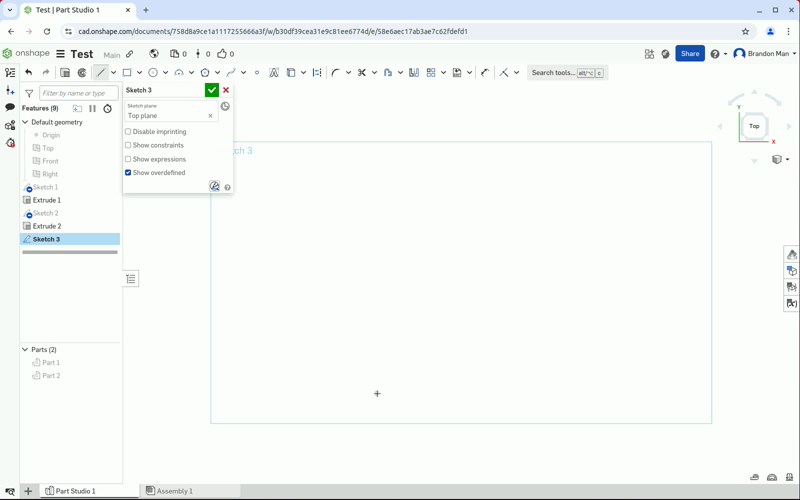
key_down(shift)
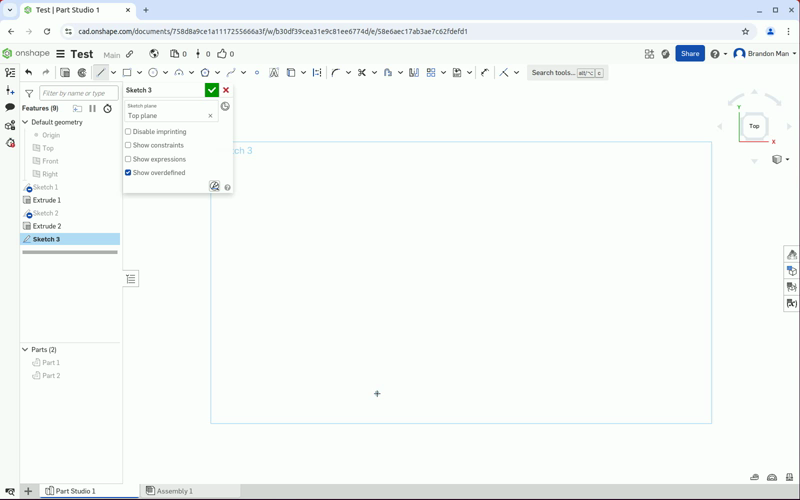
mouse_move(407, 393)
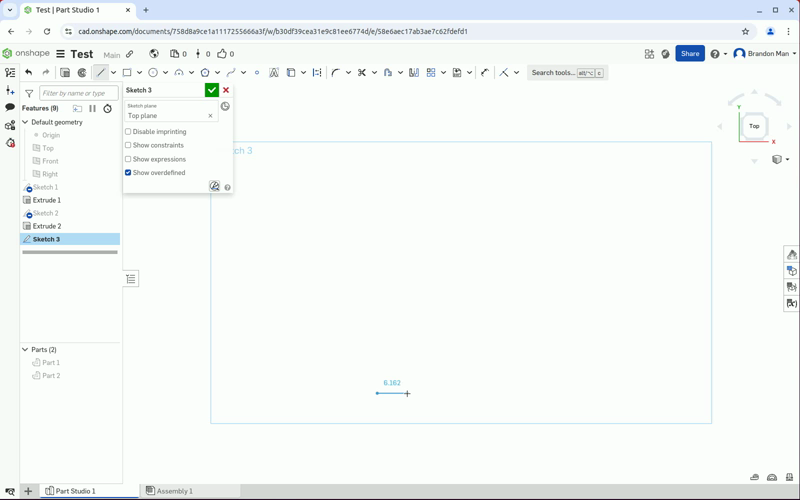
mouse_move(404, 393)
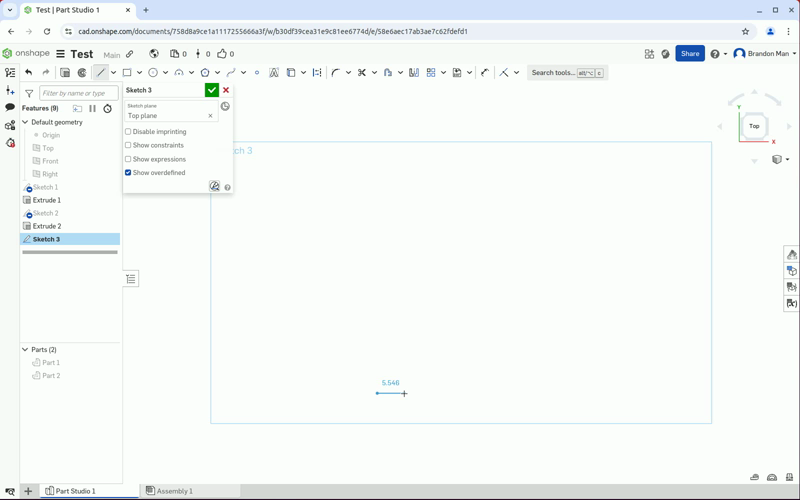
click(404, 393)
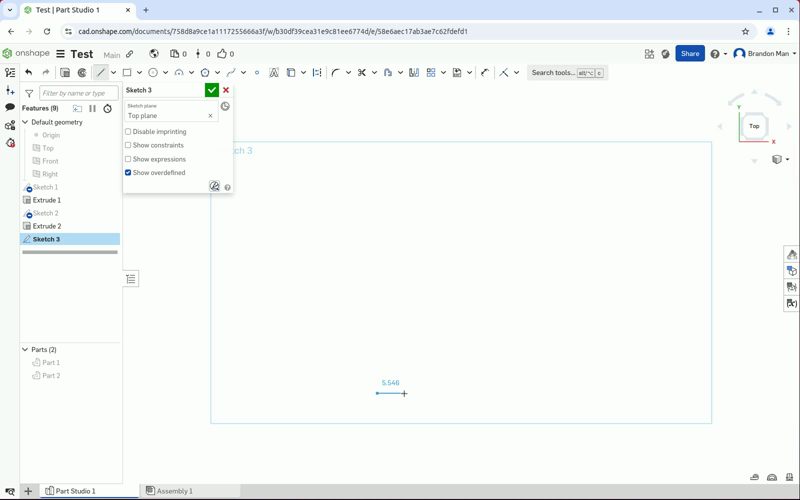
key_up(shift)
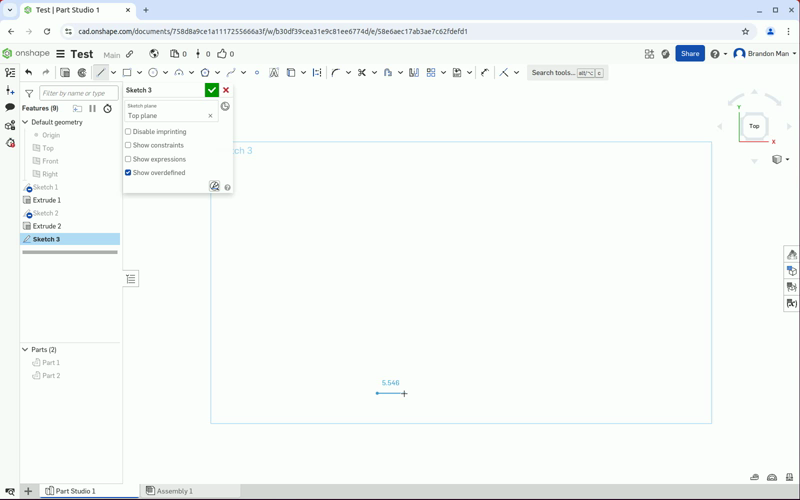
key_down(shift)
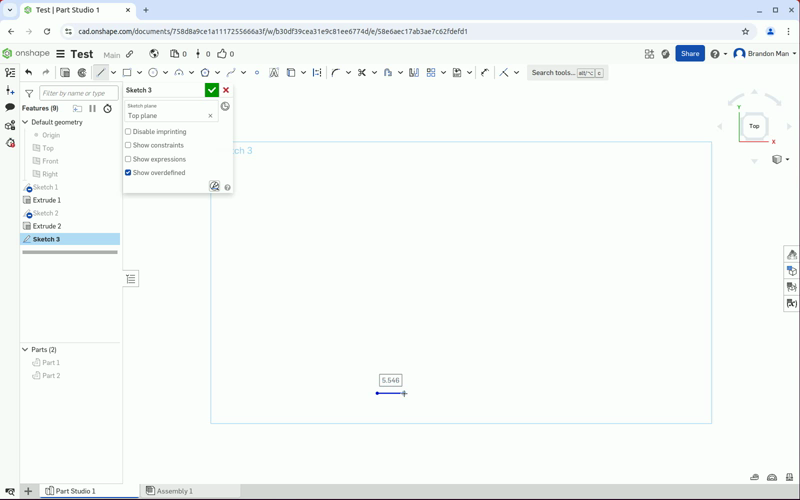
mouse_move(434, 393)
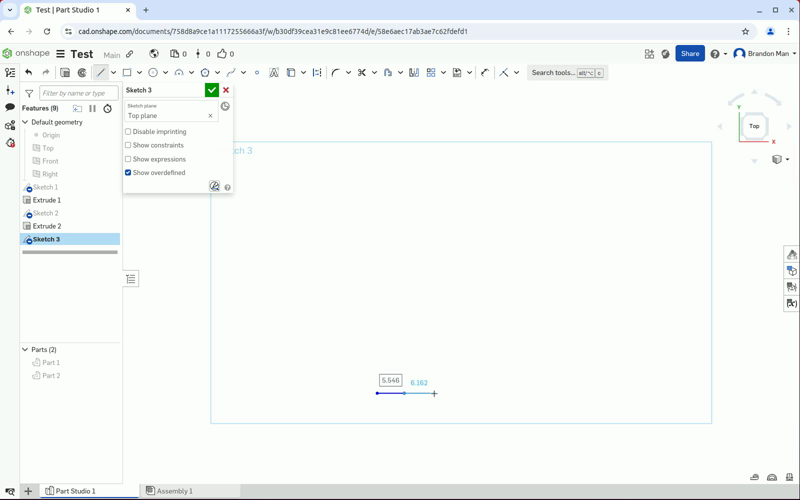
mouse_move(404, 381)
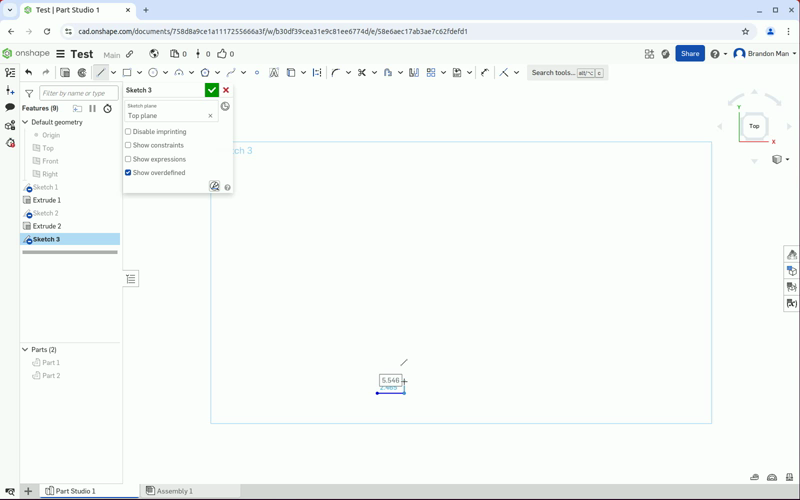
click(404, 381)
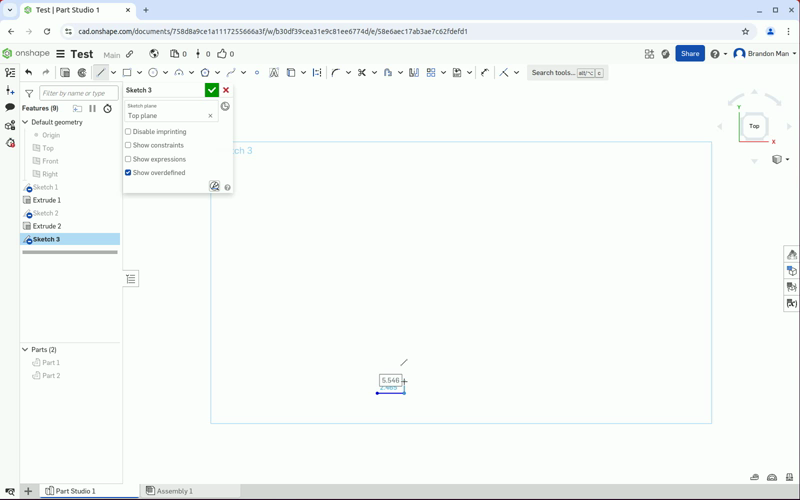
key_up(shift)
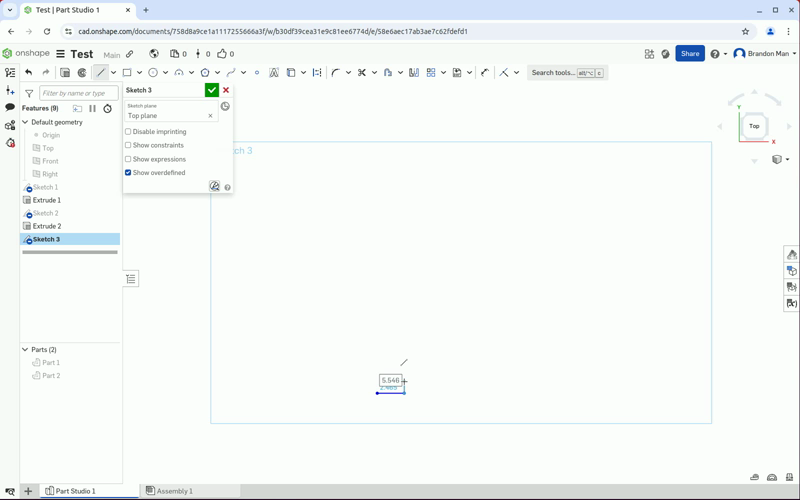
key_down(shift)
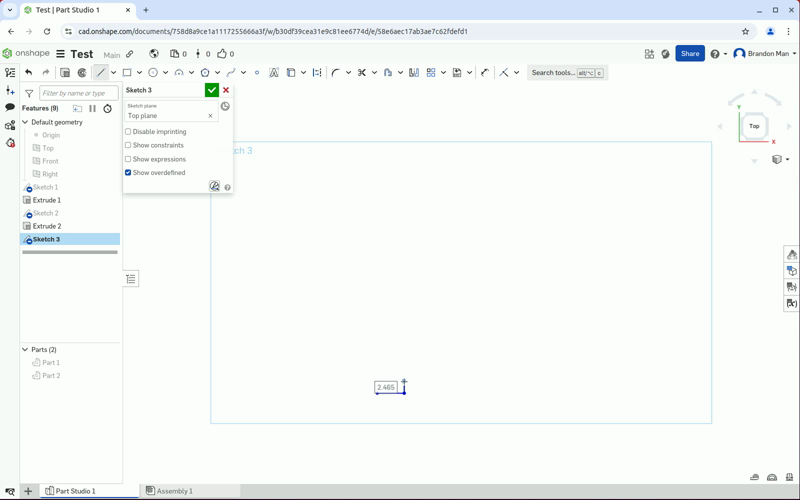
mouse_move(434, 381)
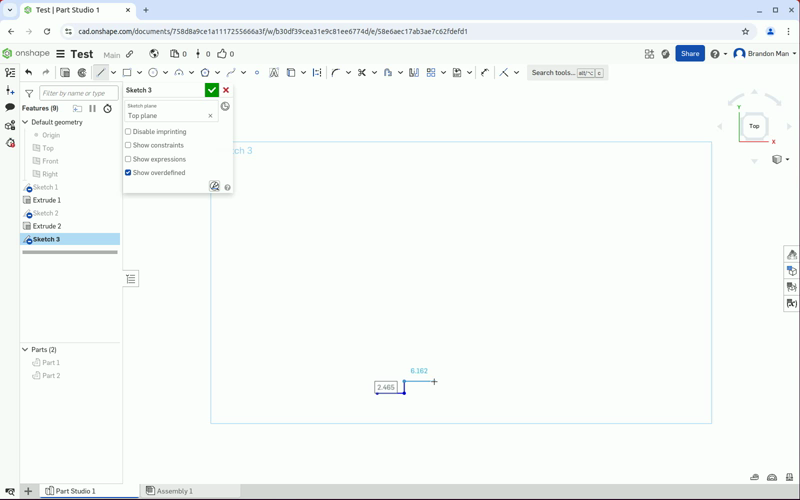
mouse_move(377, 381)
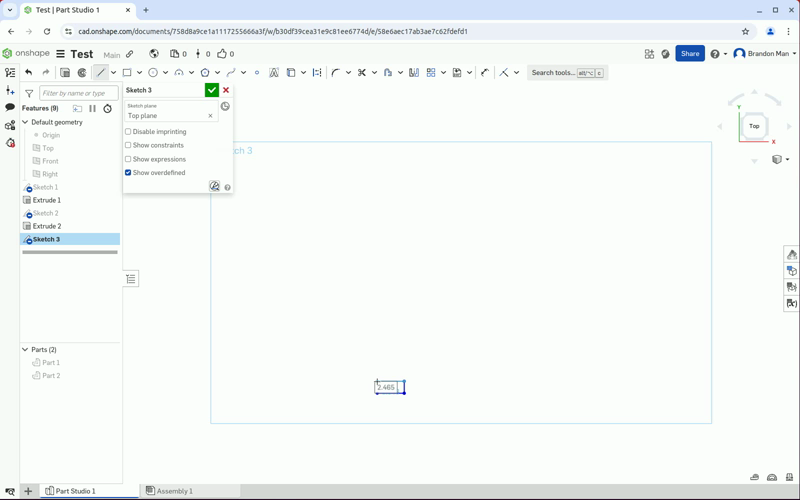
click(377, 381)
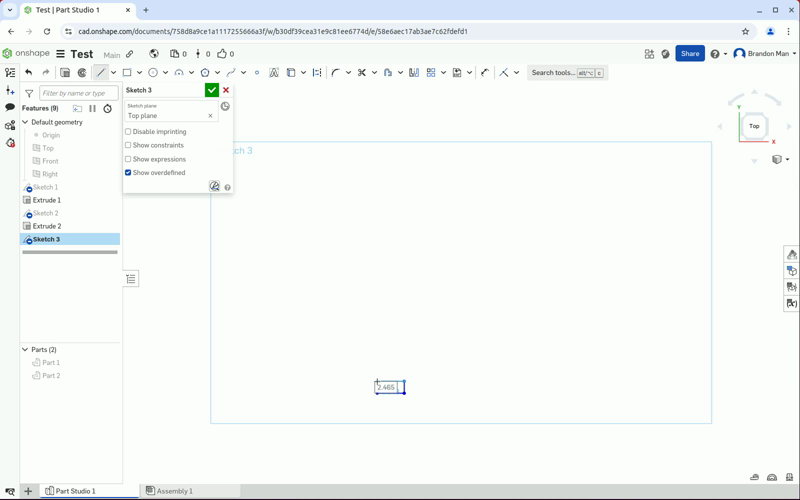
key_up(shift)
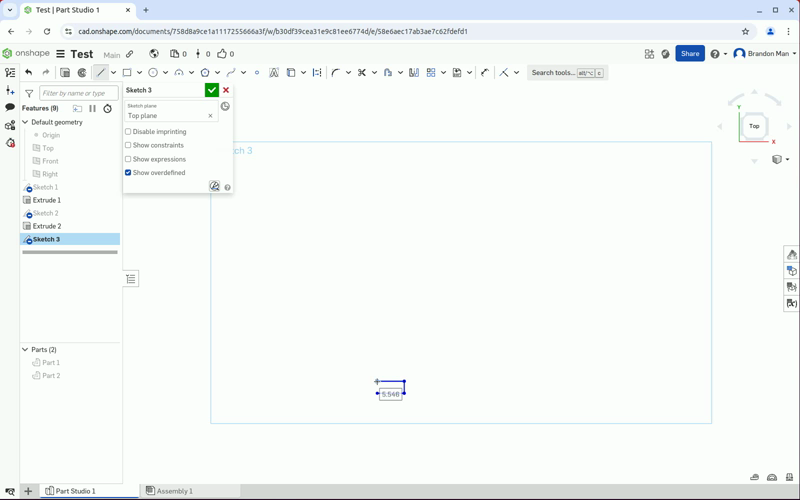
mouse_move(407, 381)
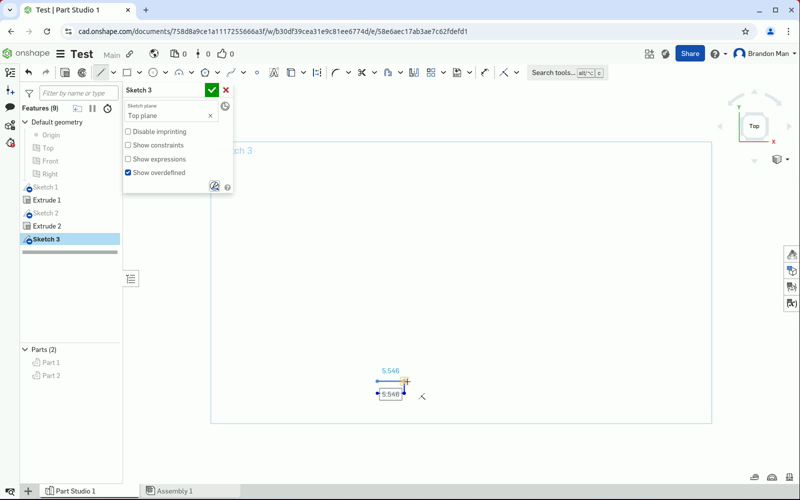
key_down(shift)
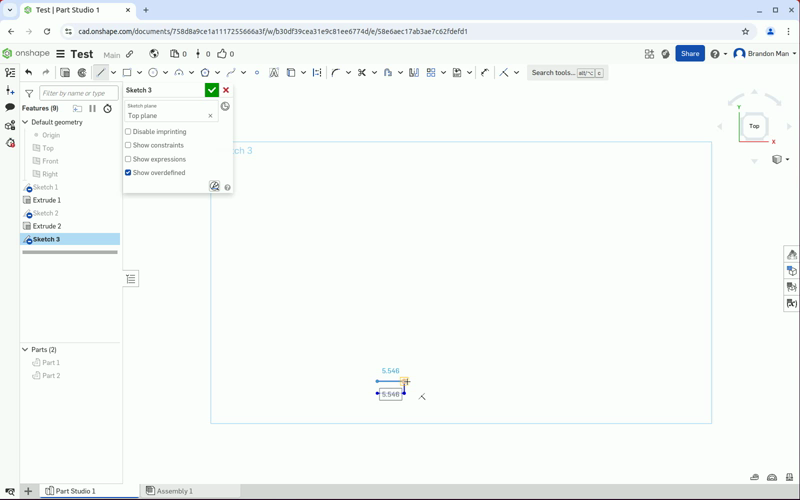
mouse_move(377, 393)
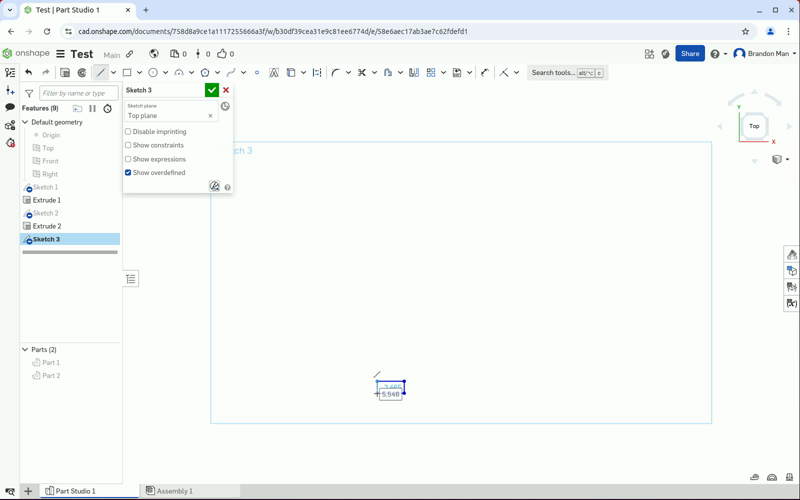
key_up(shift)
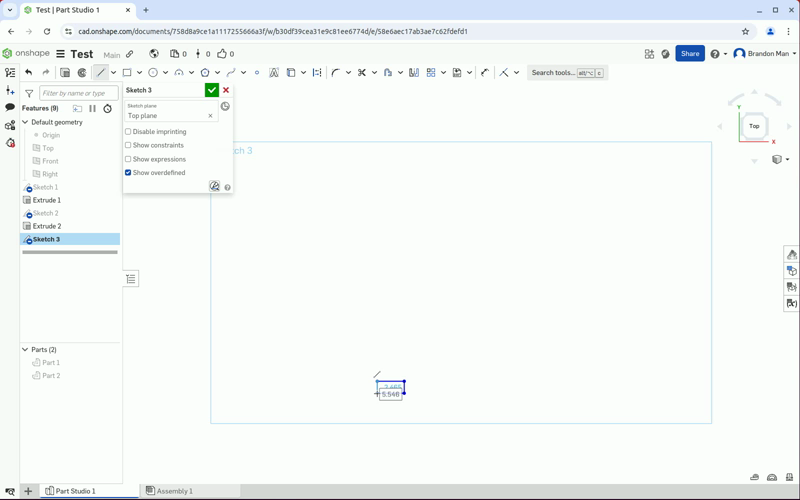
click(377, 393)
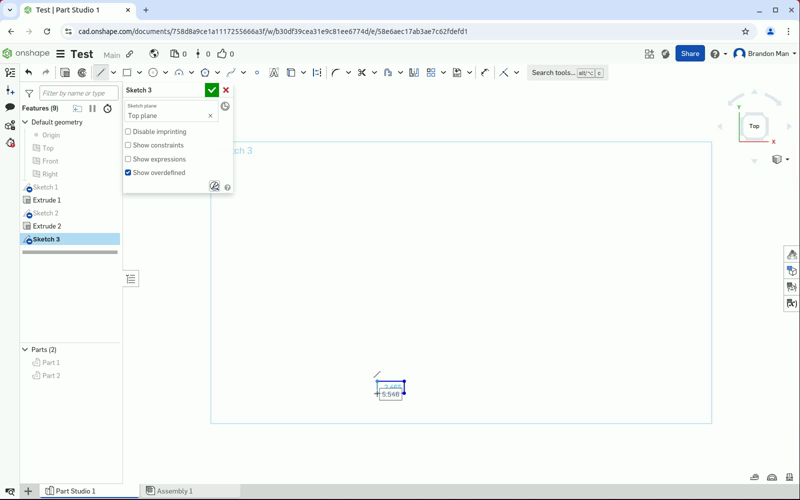
key(esc)
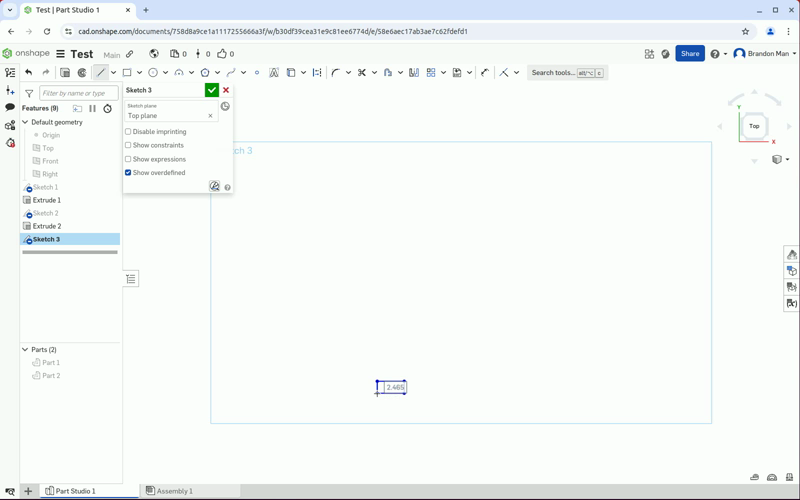
mouse_move(382, 381)
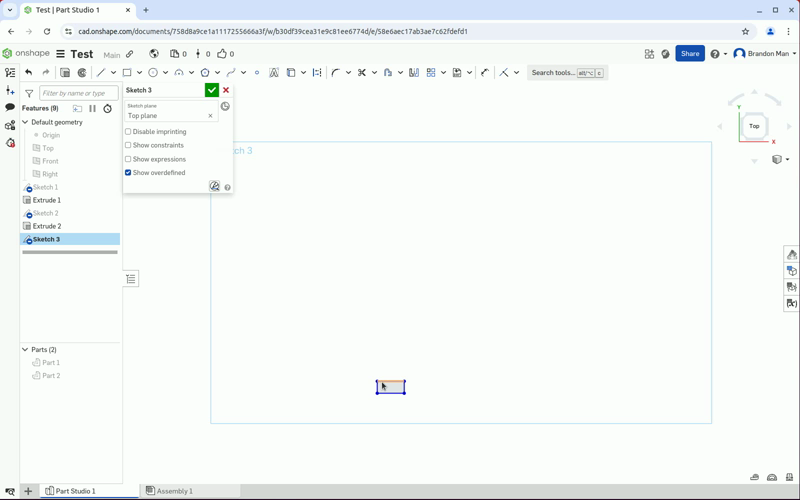
scroll(6)
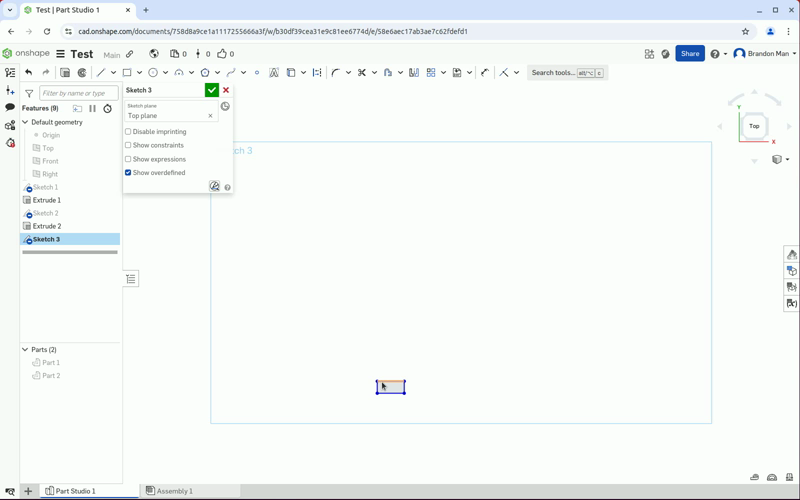
scroll(6)
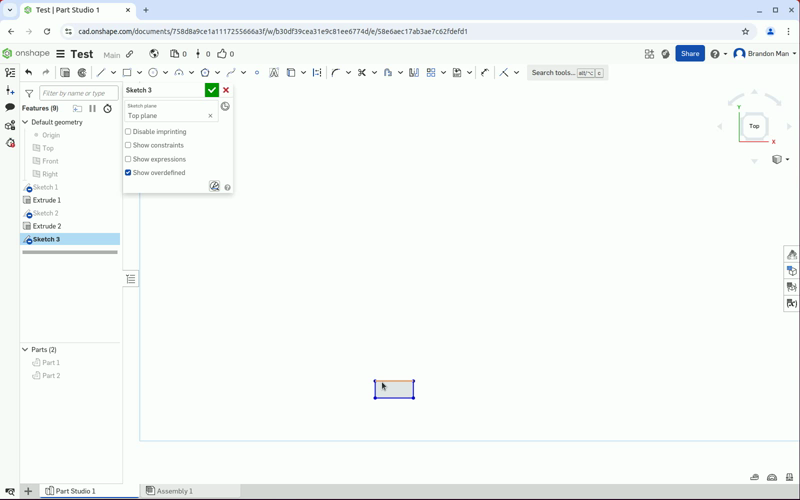
scroll(6)
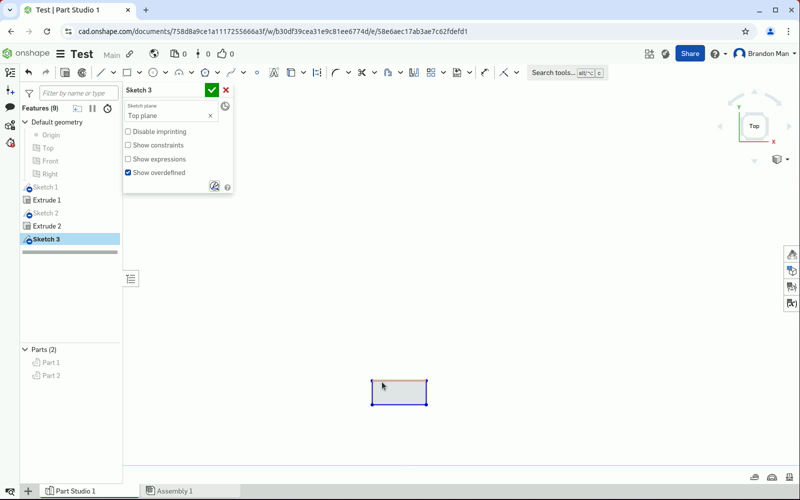
scroll(6)
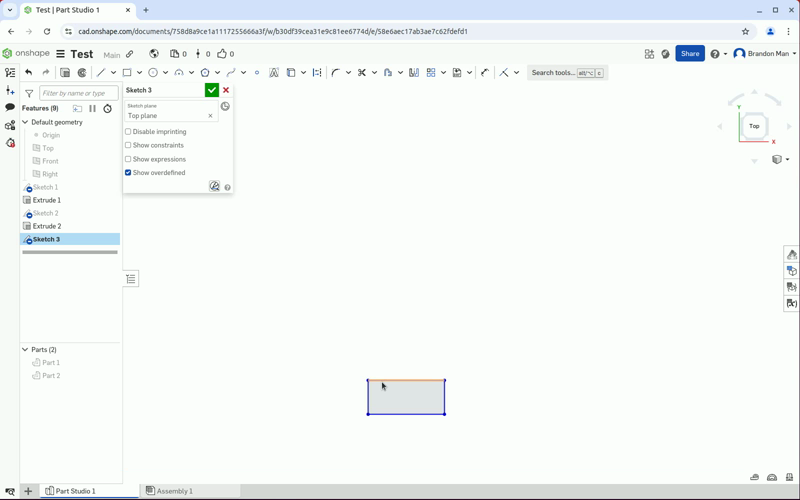
scroll(6)
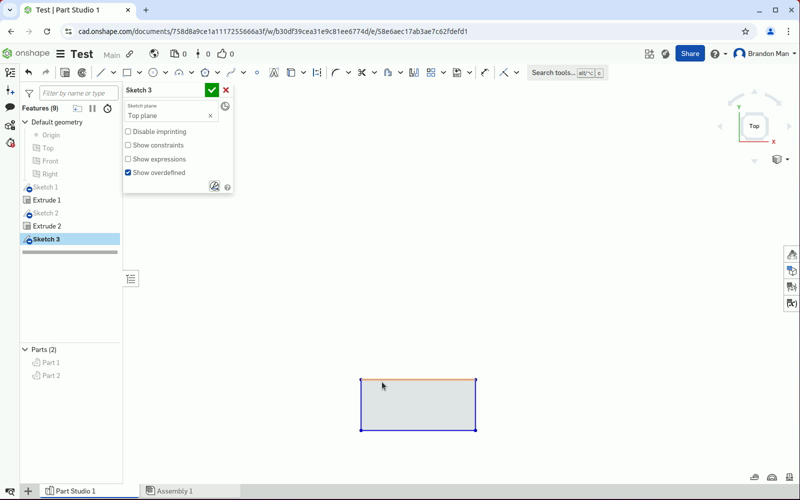
scroll(6)
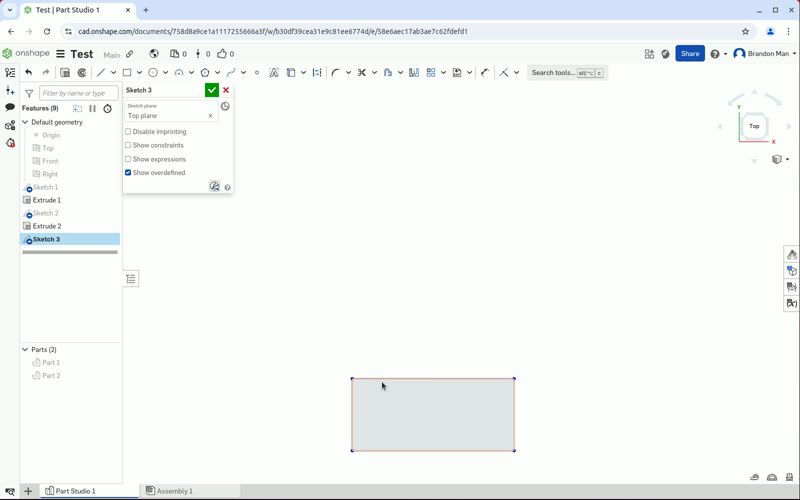
scroll(6)
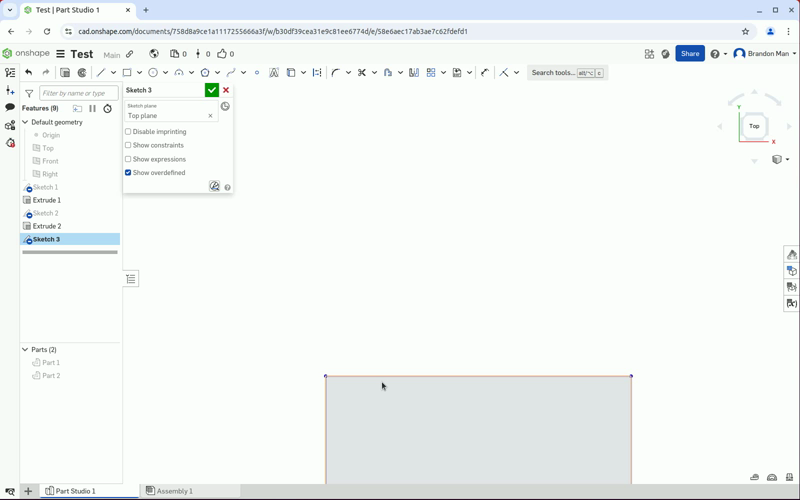
click(382, 381)
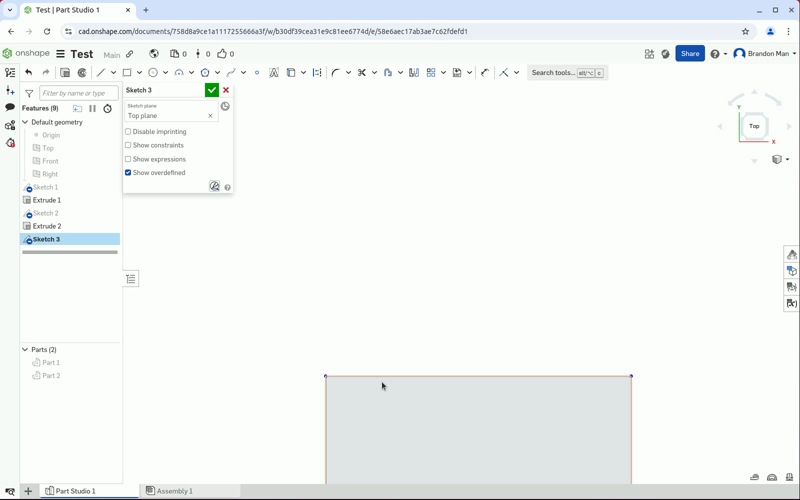
scroll(-6)
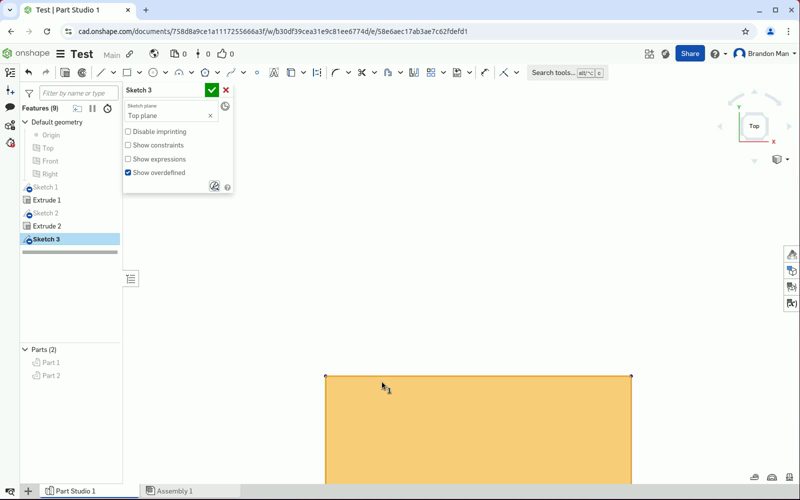
scroll(-6)
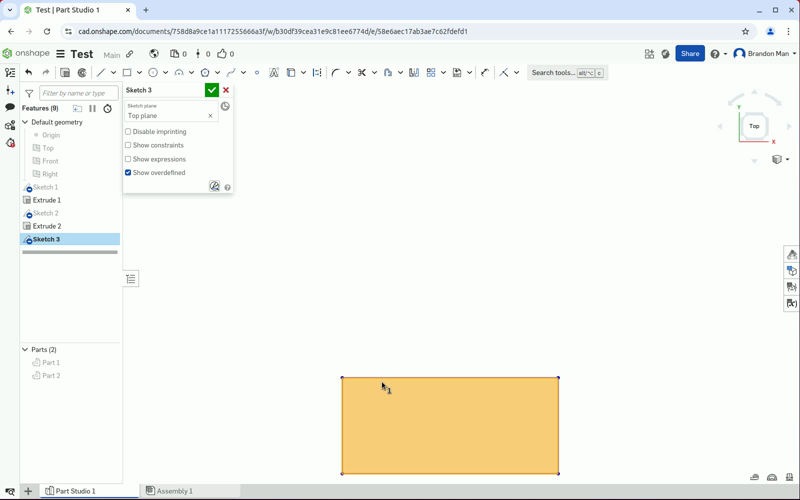
scroll(-6)
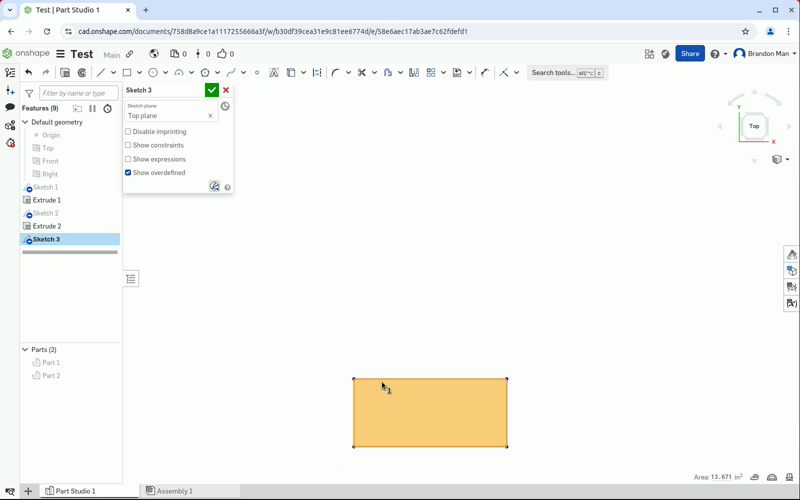
scroll(-6)
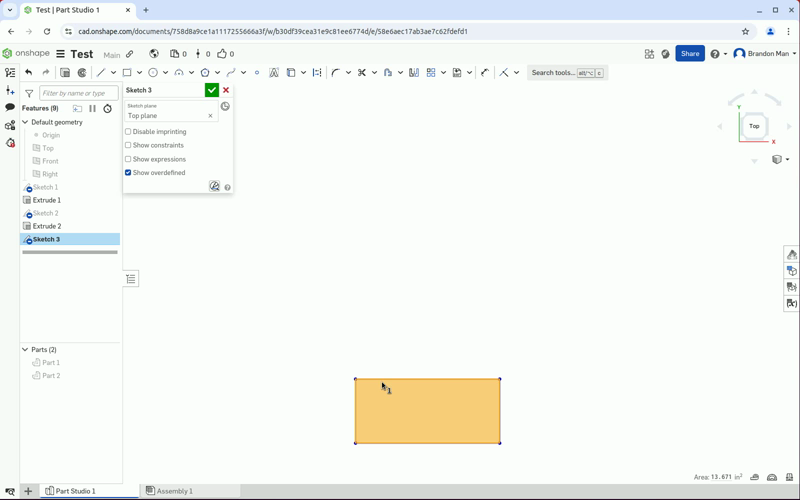
scroll(-6)
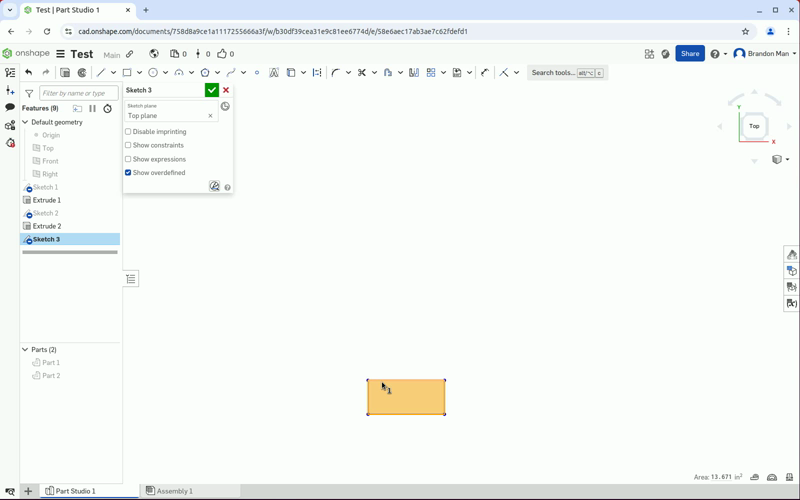
scroll(-6)
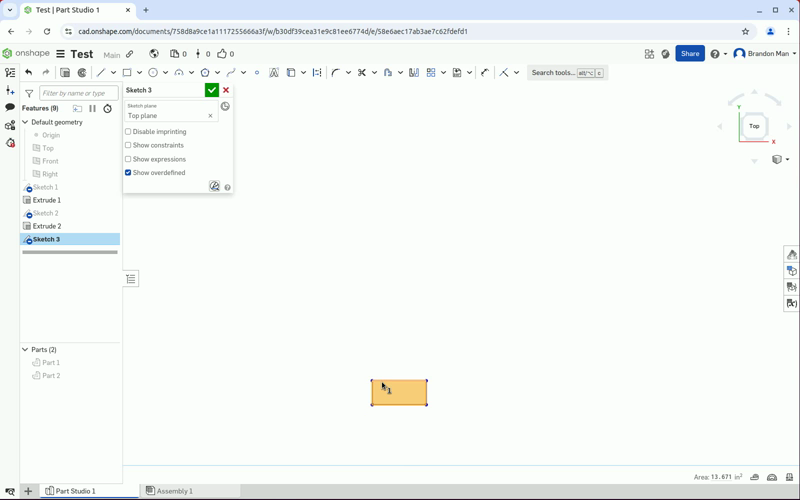
scroll(-6)
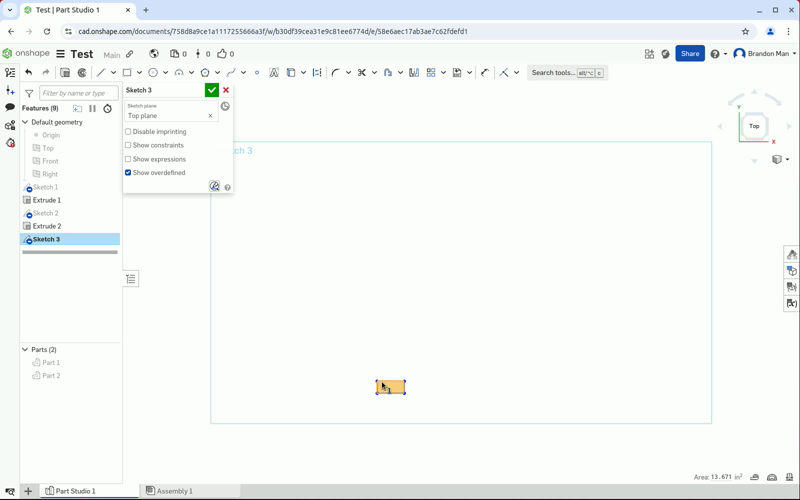
mouse_move(73, 352)
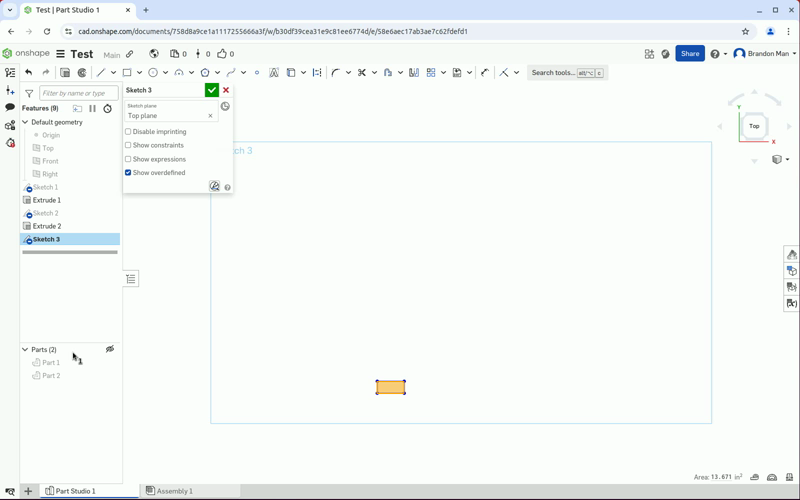
key(shift+y)
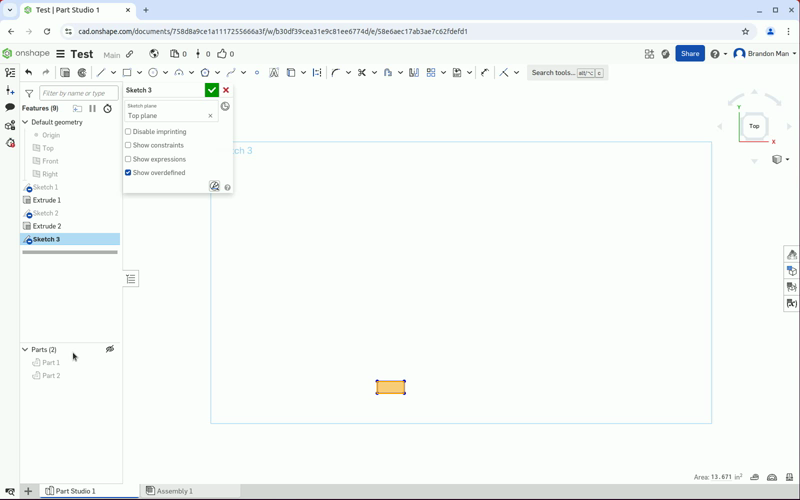
key(shift+e)
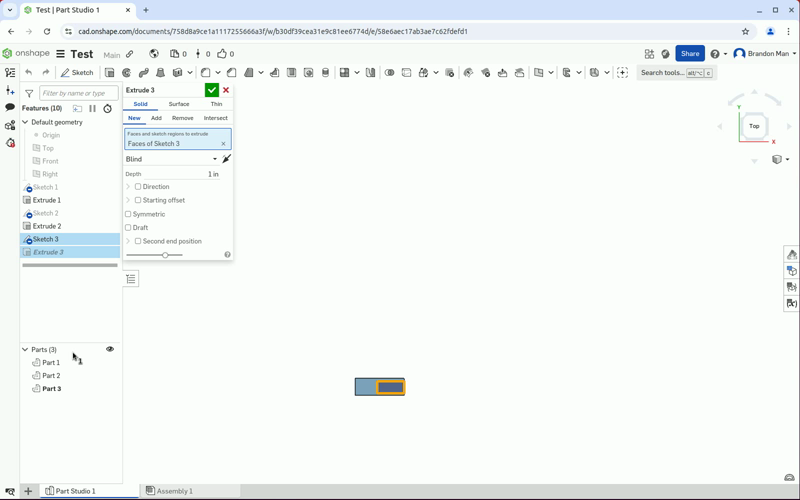
mouse_move(143, 106)
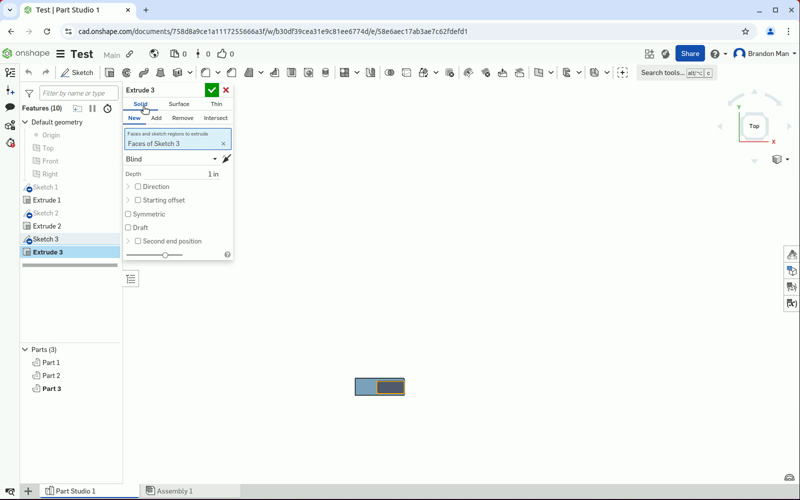
click(143, 106)
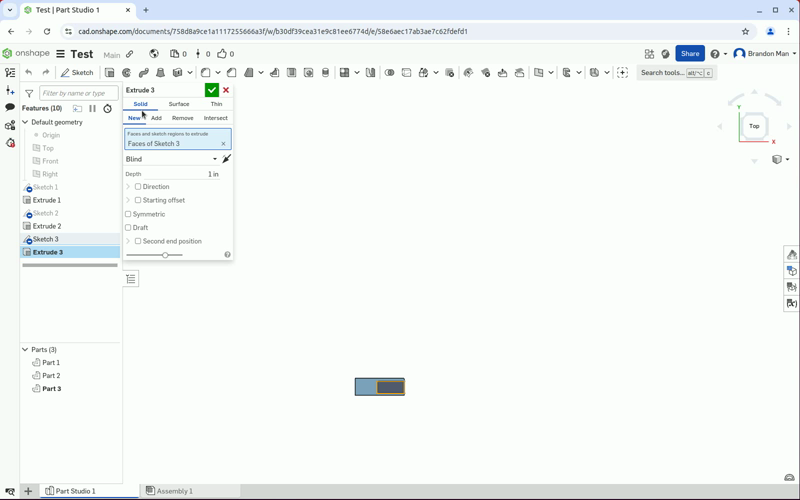
mouse_move(137, 120)
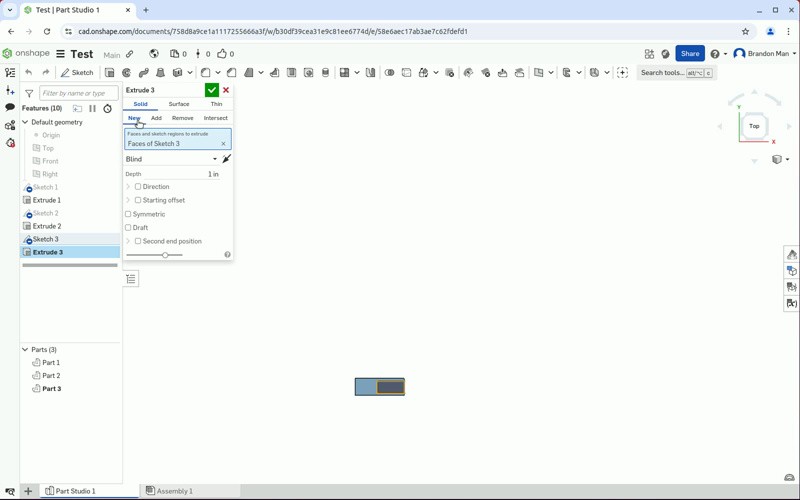
click(137, 120)
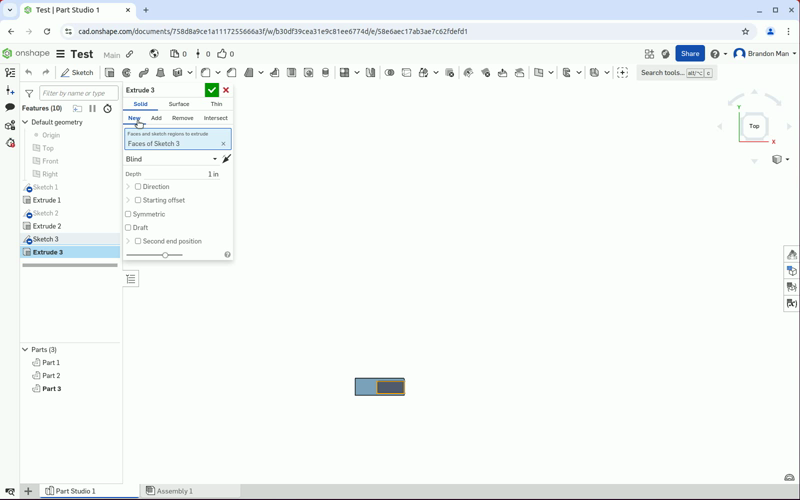
key(tab, 4)
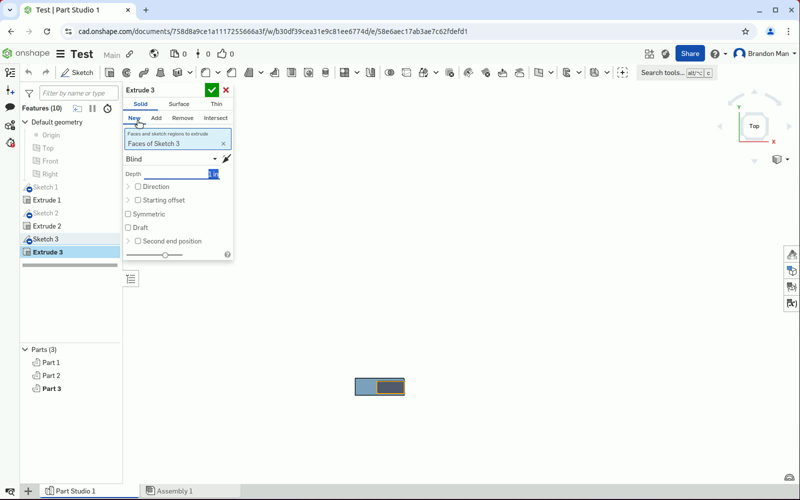
text(-0.241)
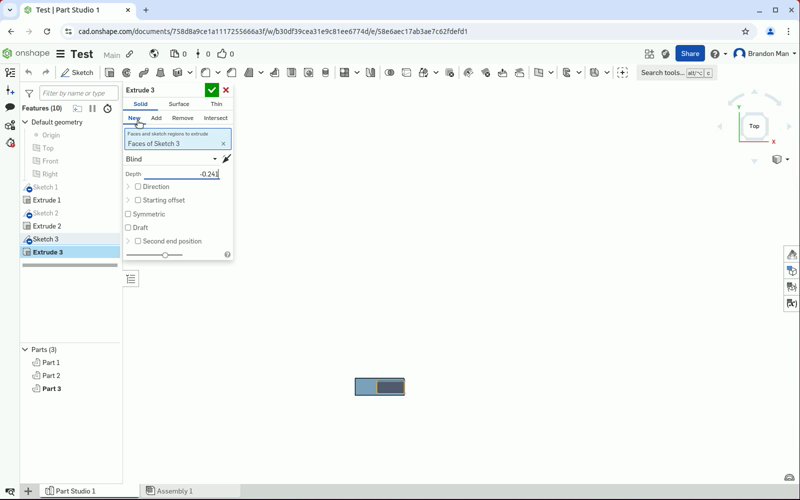
key(enter)
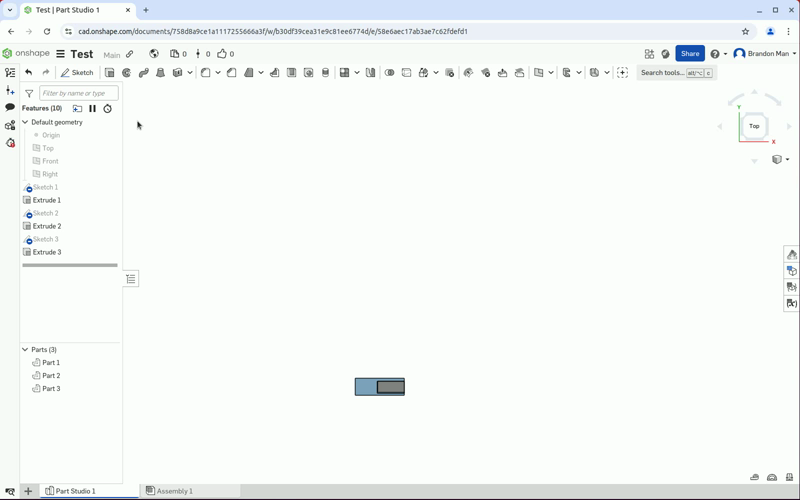
key(shift+h)
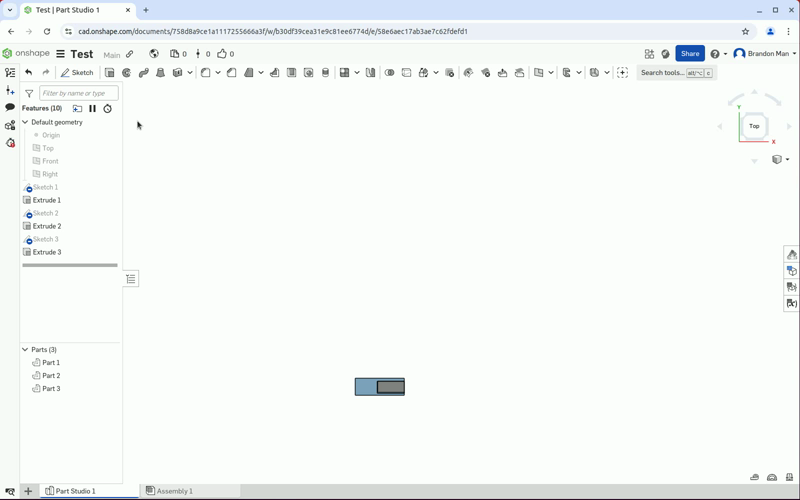
key(shift+h)
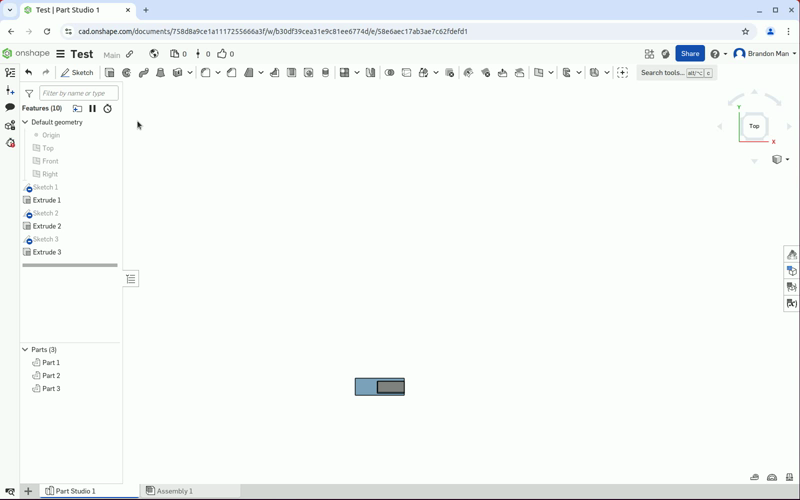
mouse_move(73, 189)
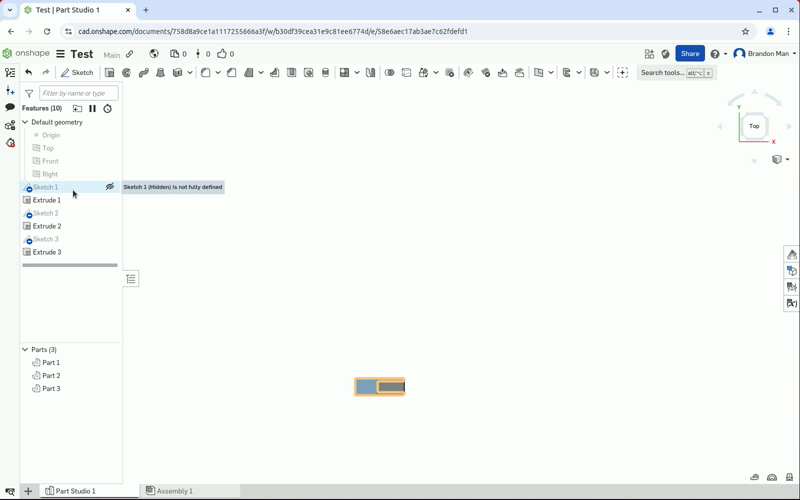
click(73, 189)
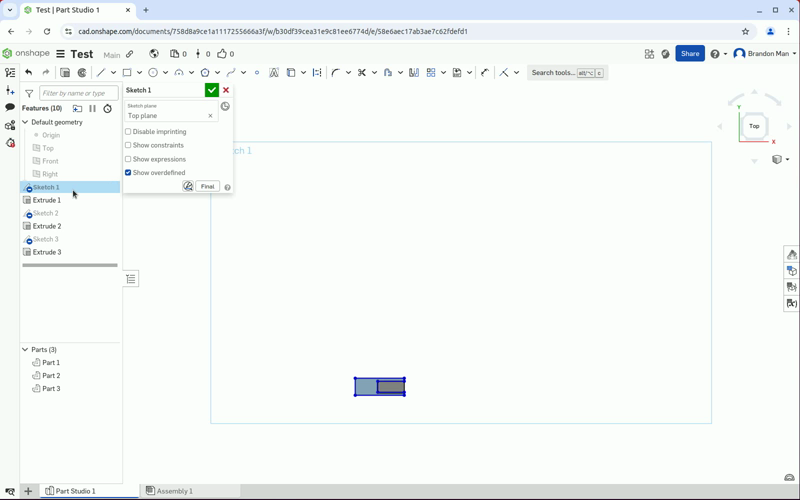
mouse_move(229, 92)
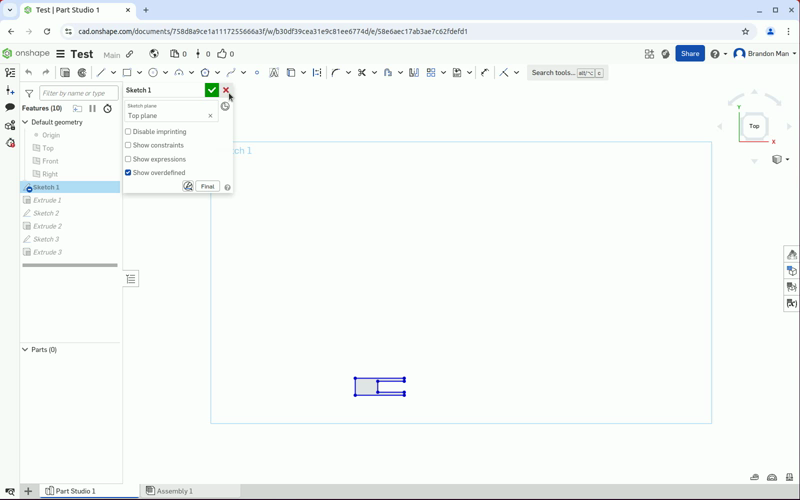
click(229, 92)
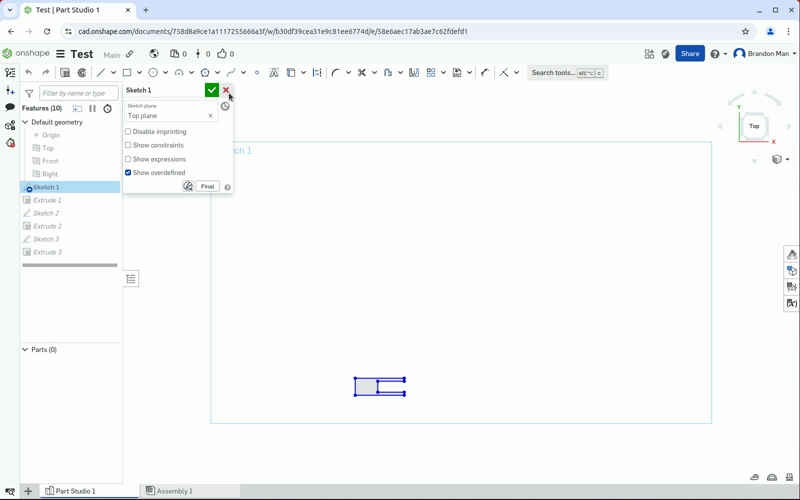
key(shift+s)
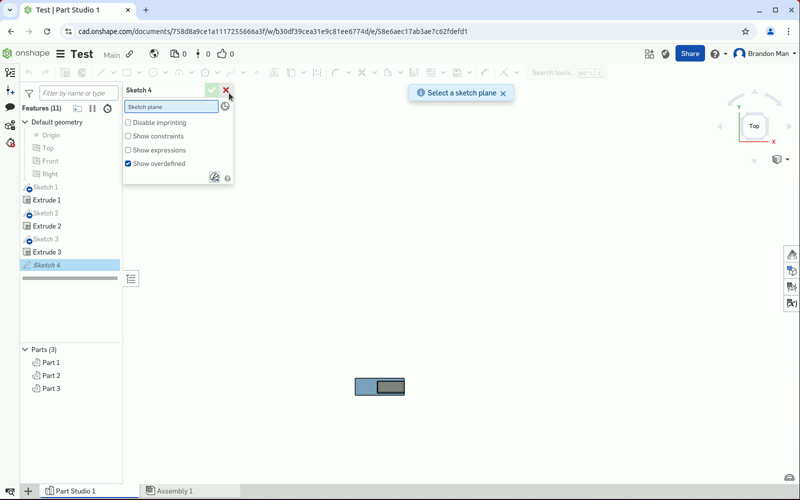
mouse_move(73, 150)
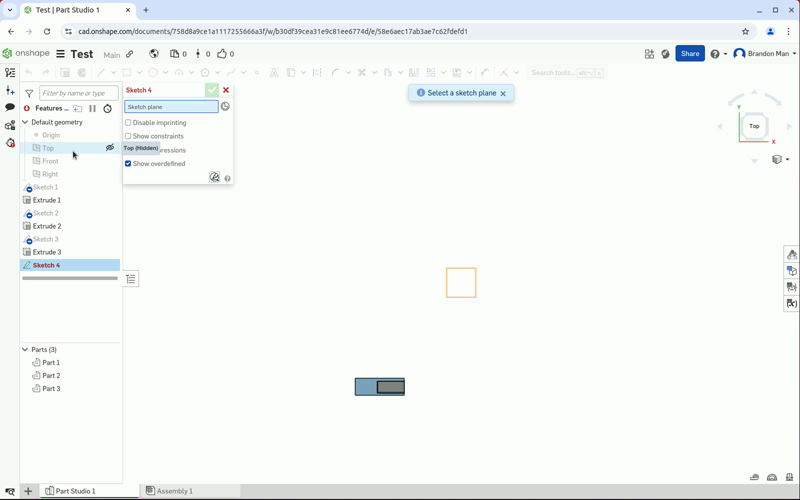
click(73, 150)
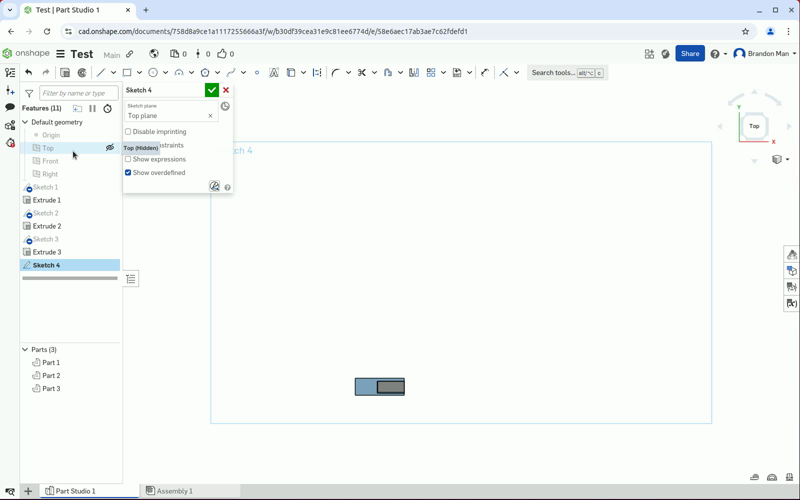
mouse_move(73, 352)
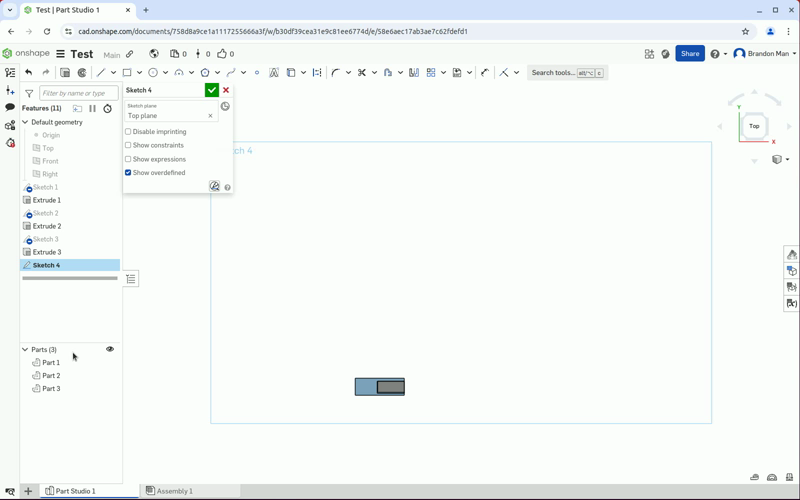
key(y)
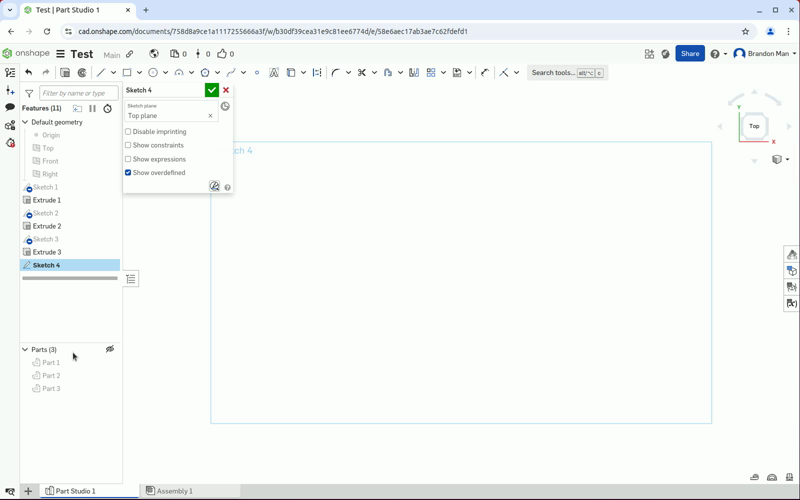
key(l)
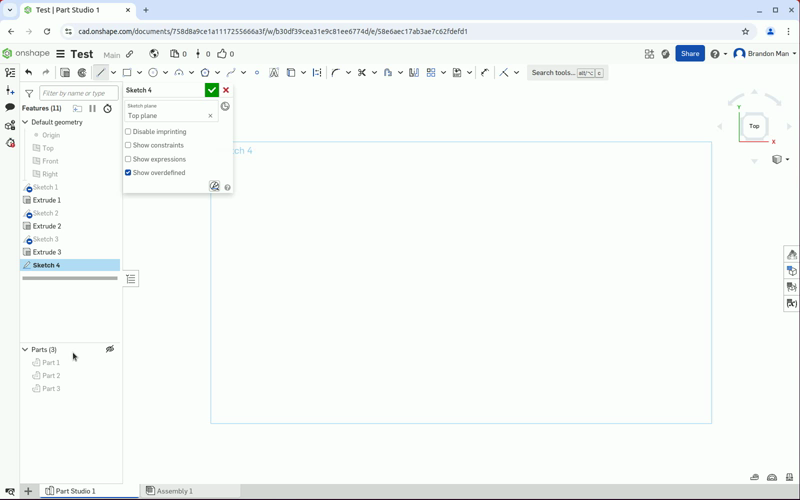
key_down(shift)
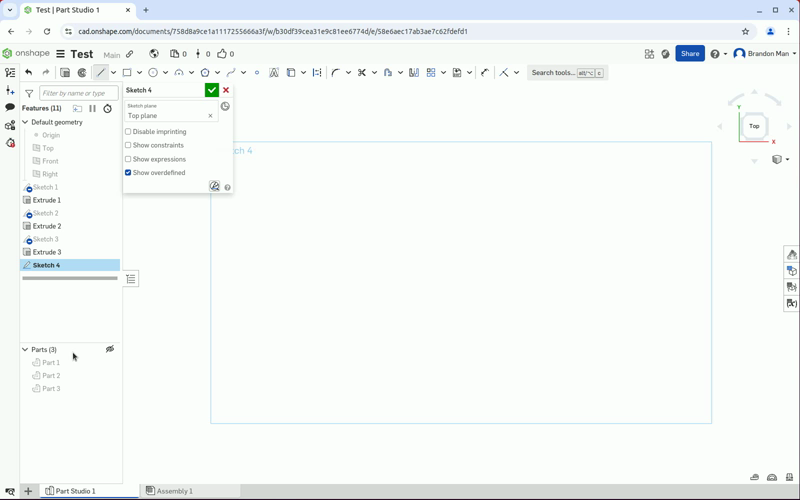
mouse_move(403, 393)
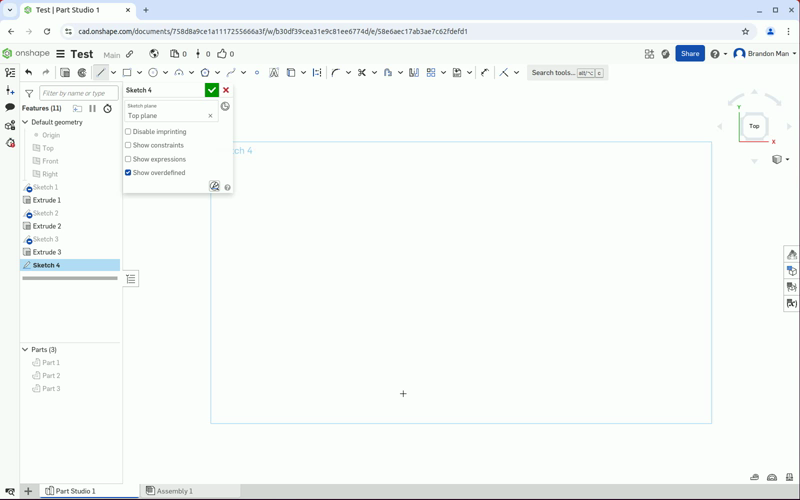
click(403, 393)
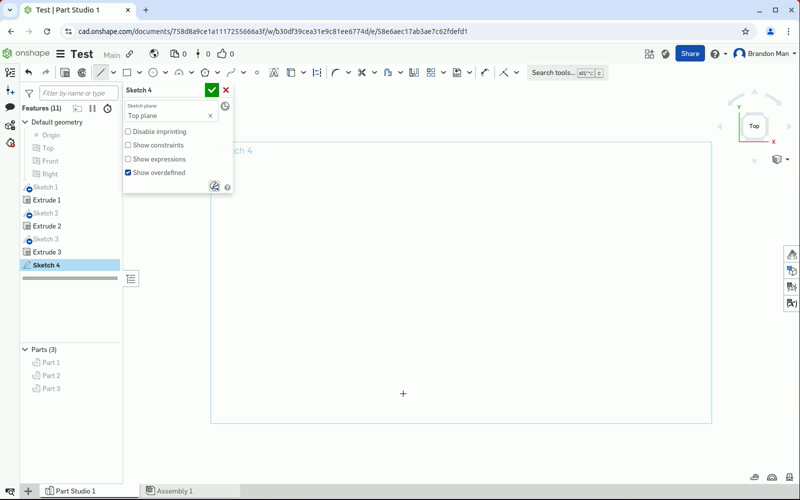
key_up(shift)
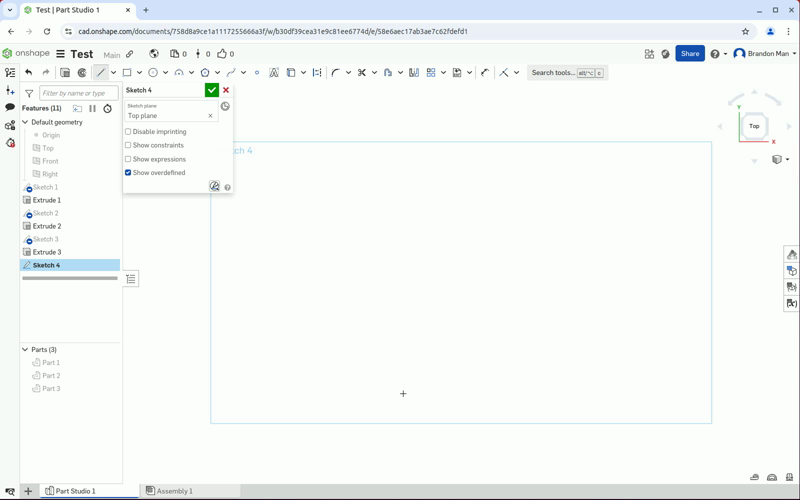
key_down(shift)
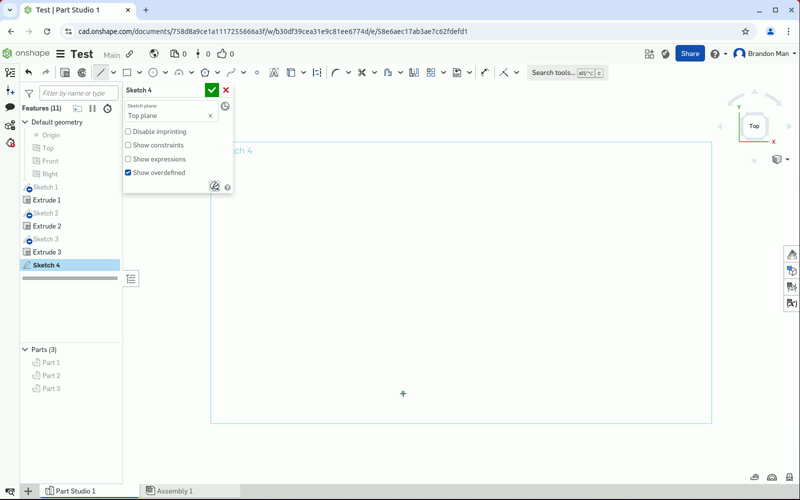
mouse_move(433, 393)
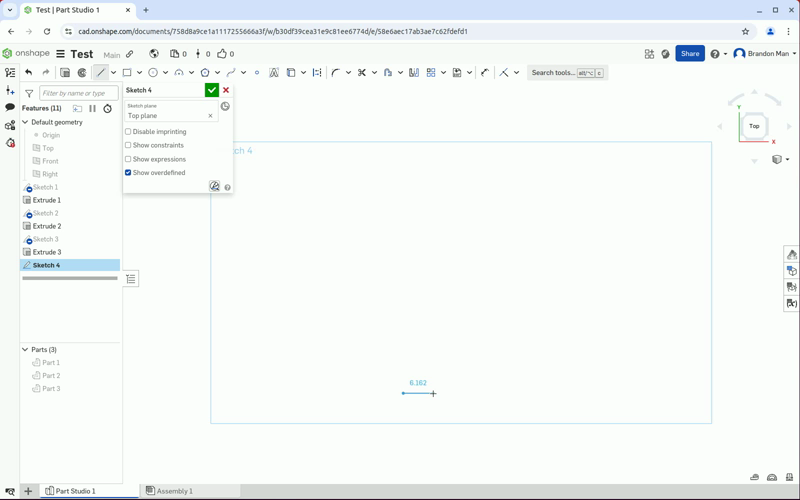
mouse_move(429, 393)
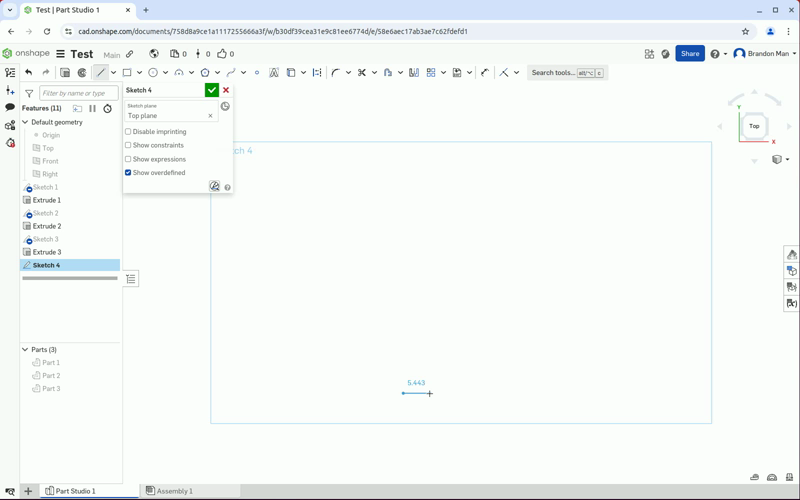
click(429, 393)
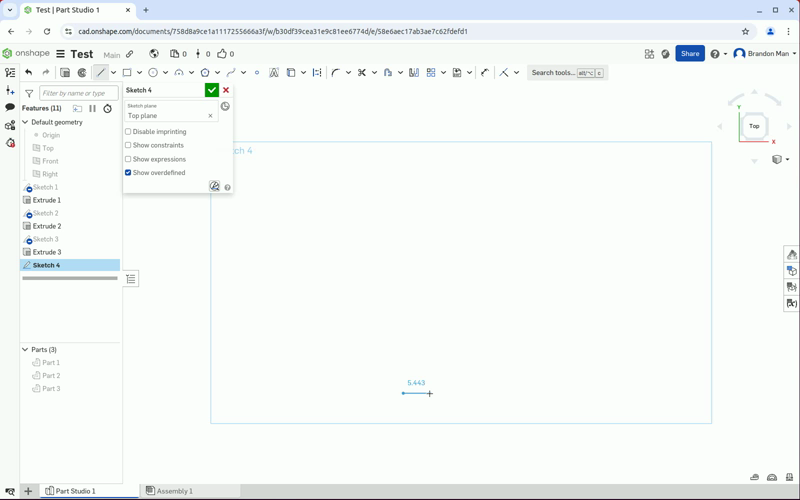
key_up(shift)
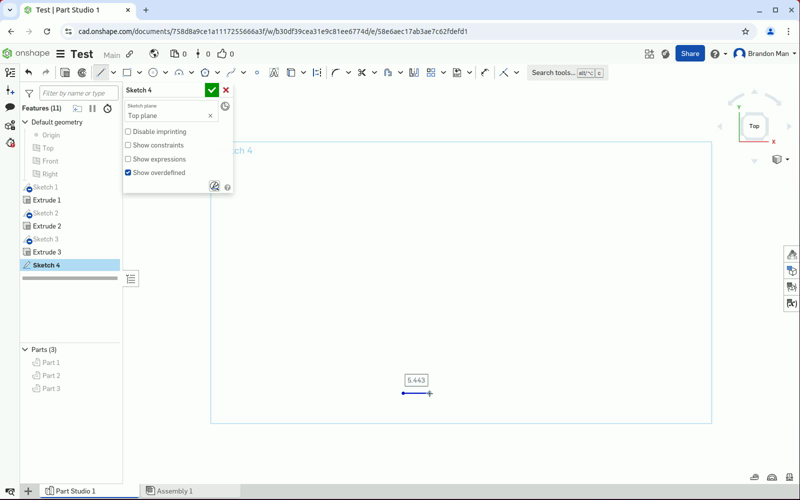
key_down(shift)
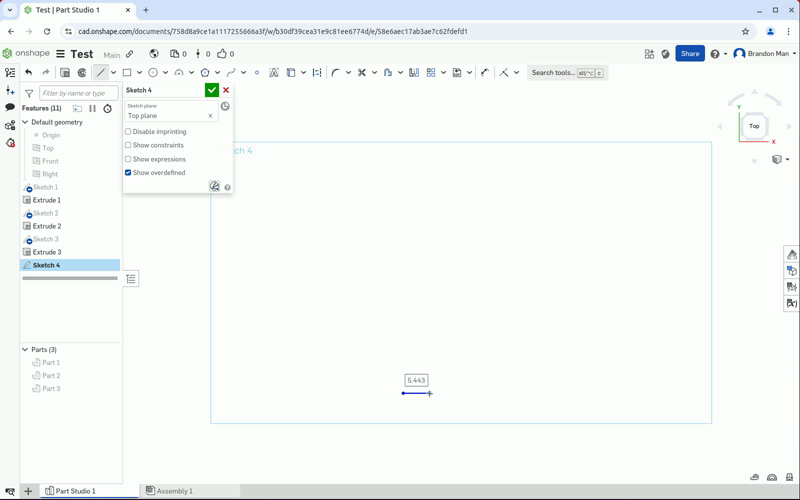
mouse_move(459, 393)
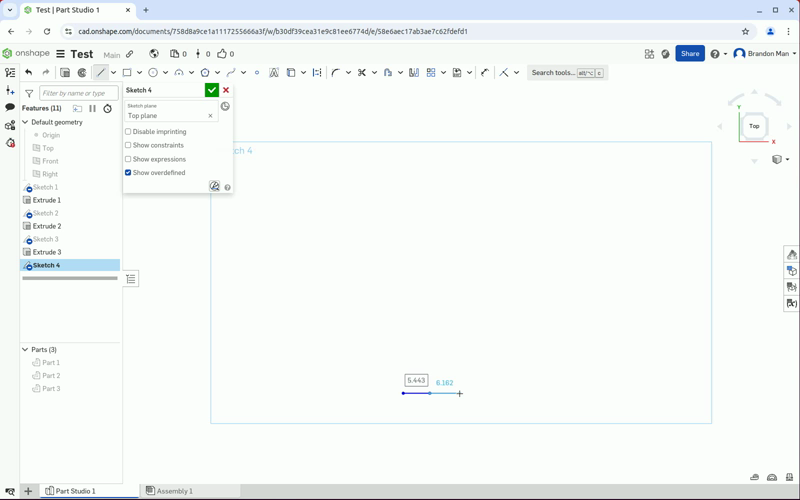
mouse_move(429, 381)
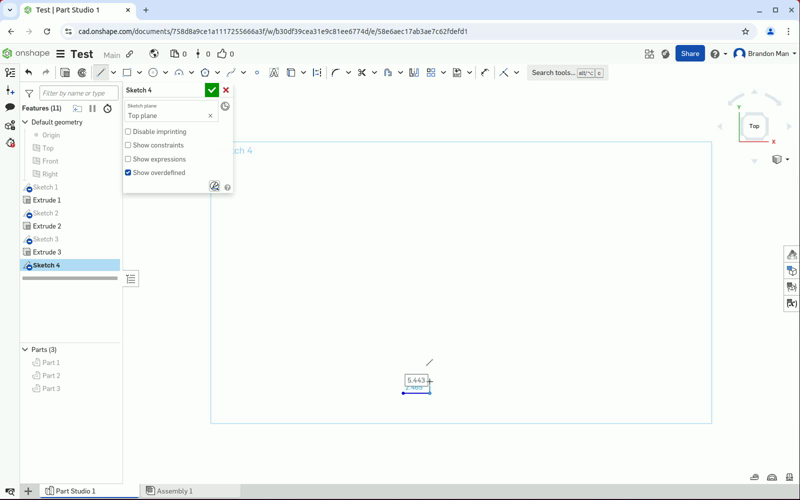
click(429, 381)
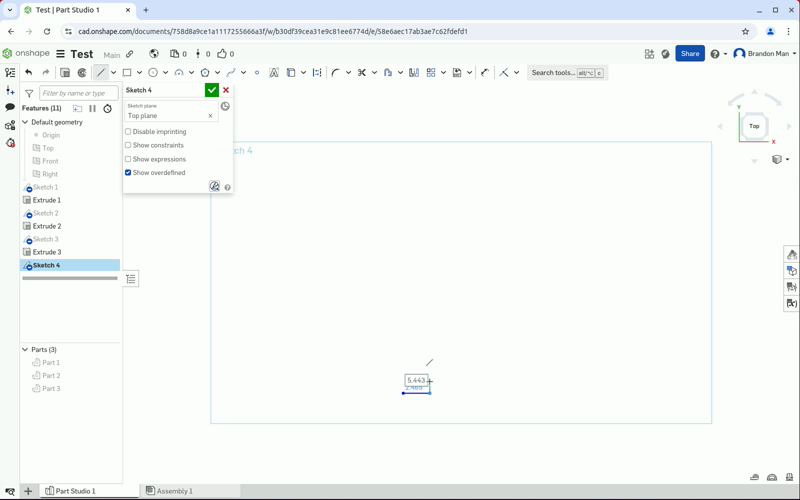
key_up(shift)
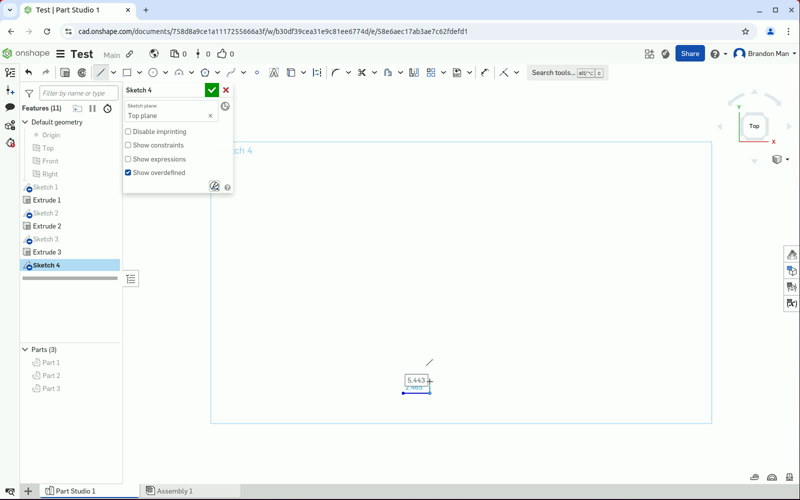
key_down(shift)
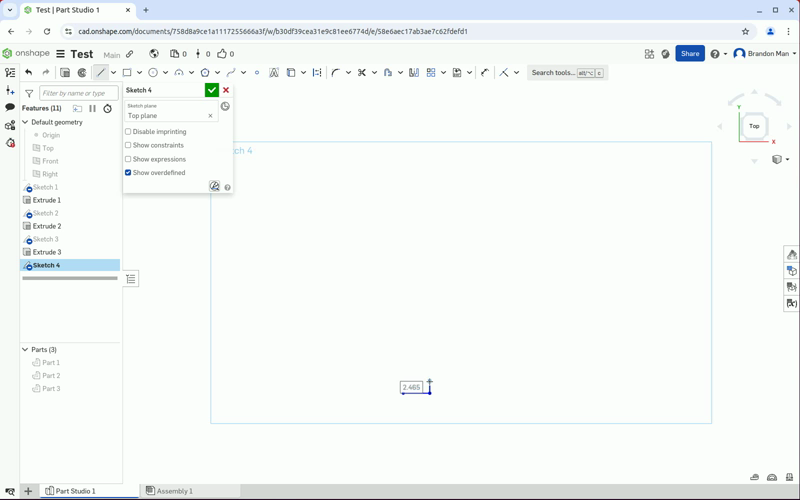
mouse_move(459, 381)
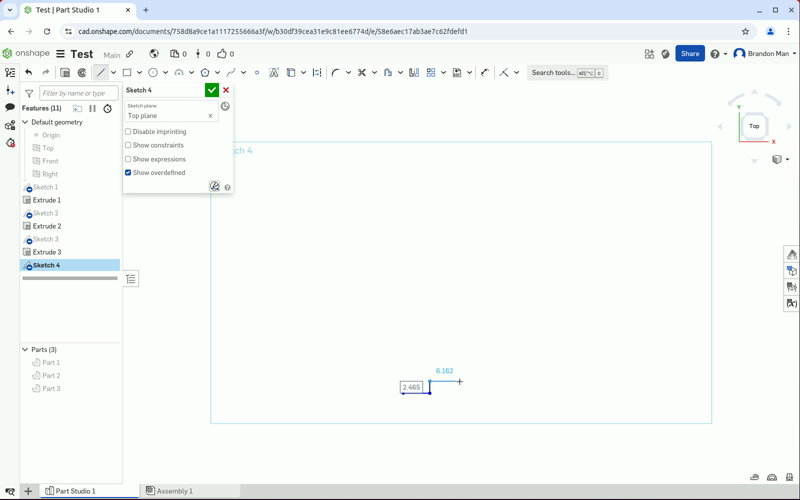
mouse_move(403, 381)
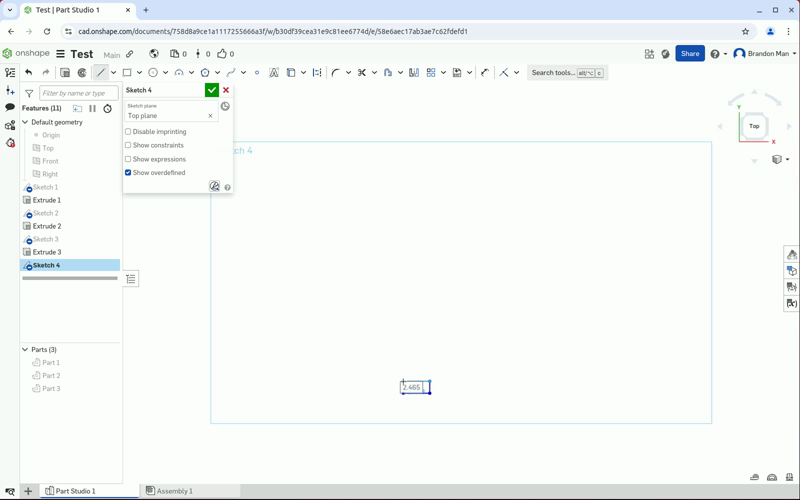
click(403, 381)
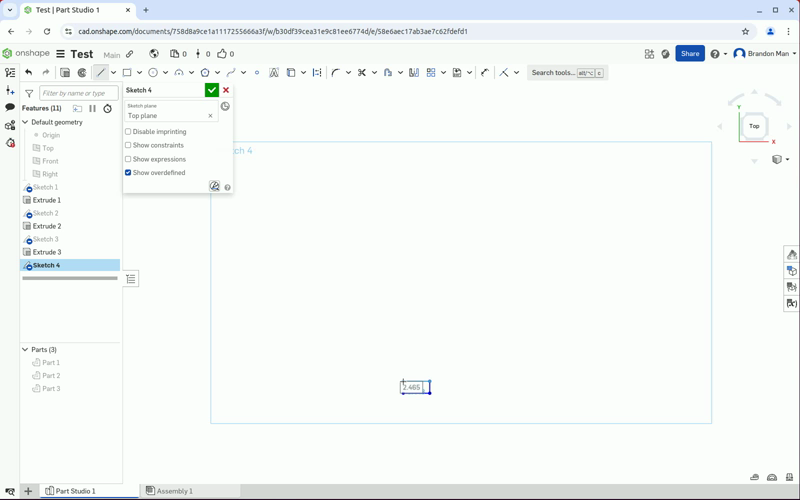
key_up(shift)
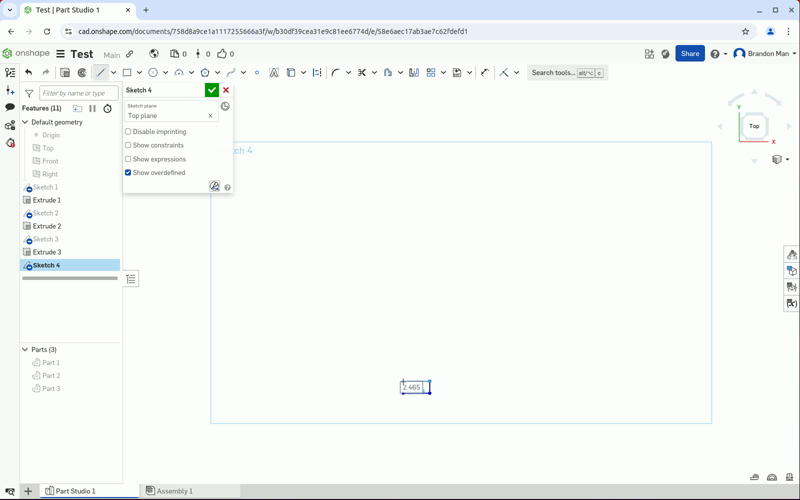
mouse_move(433, 381)
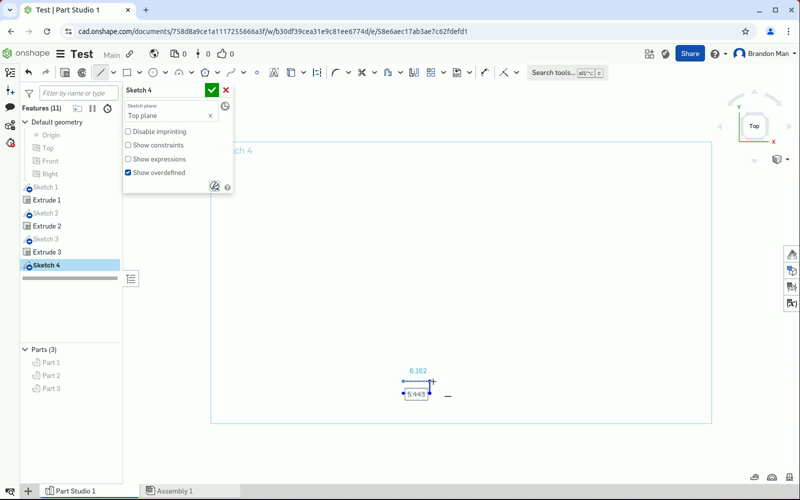
key_down(shift)
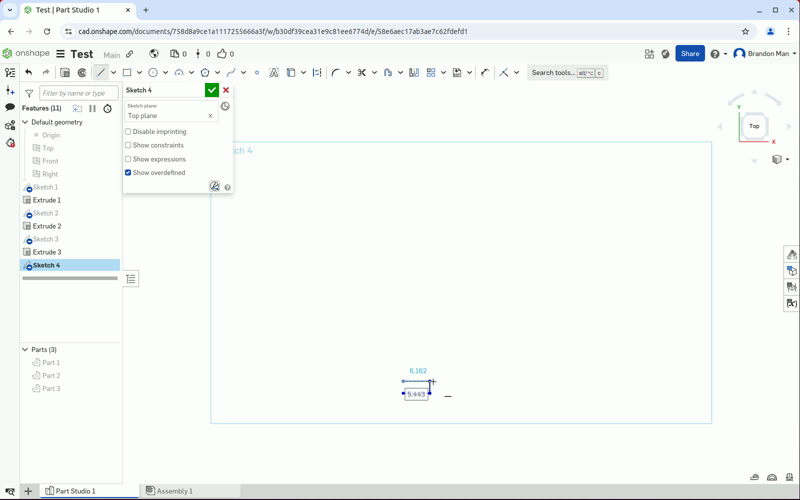
mouse_move(403, 393)
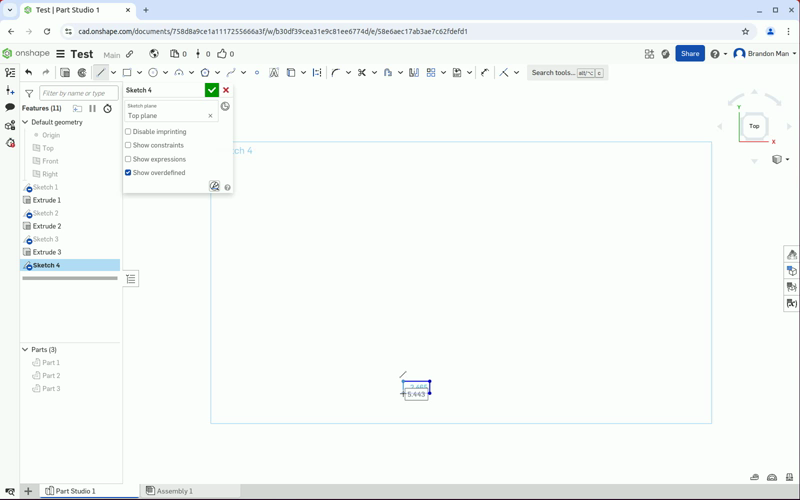
key_up(shift)
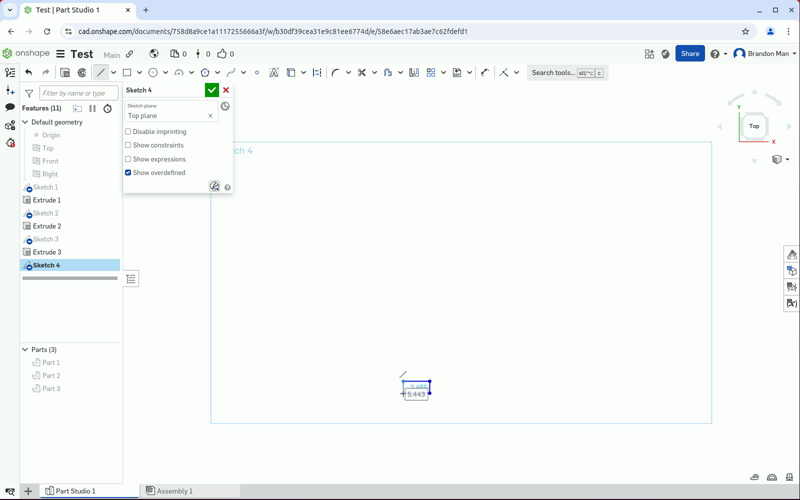
click(403, 393)
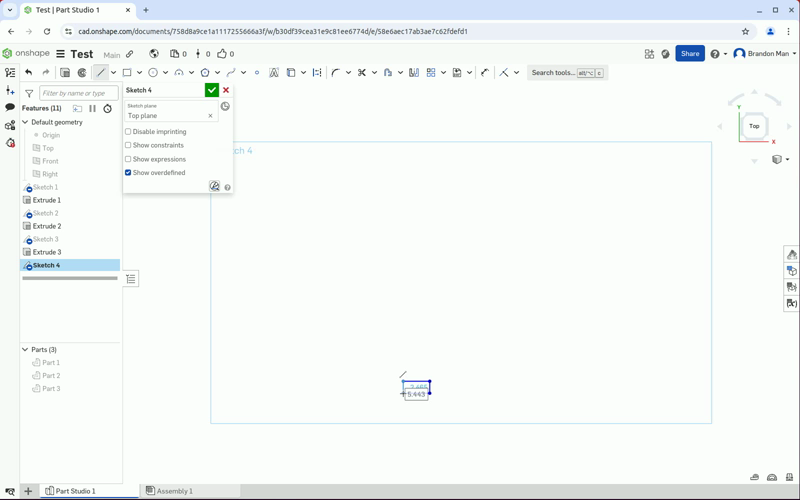
key(esc)
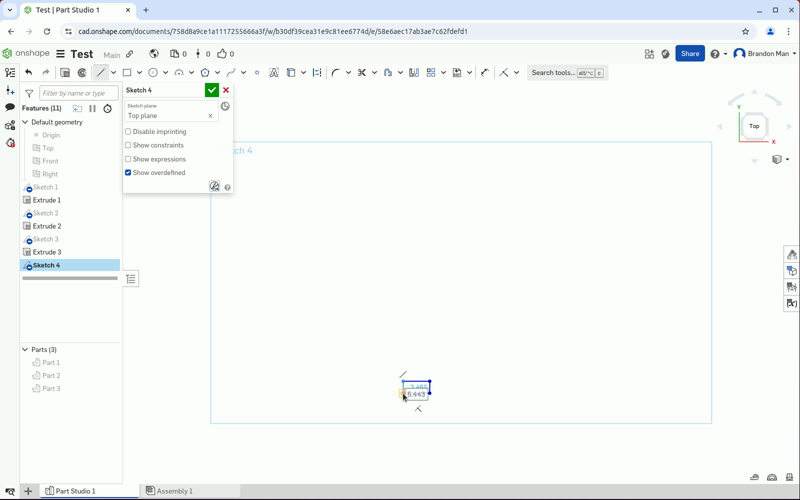
mouse_move(413, 385)
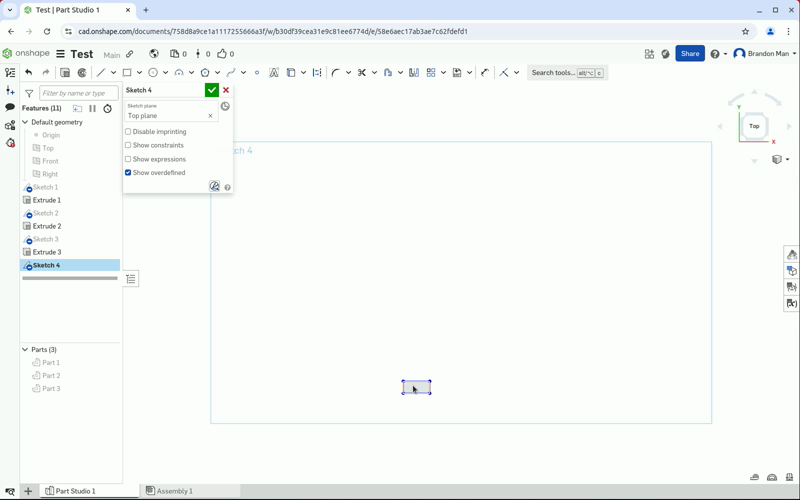
scroll(6)
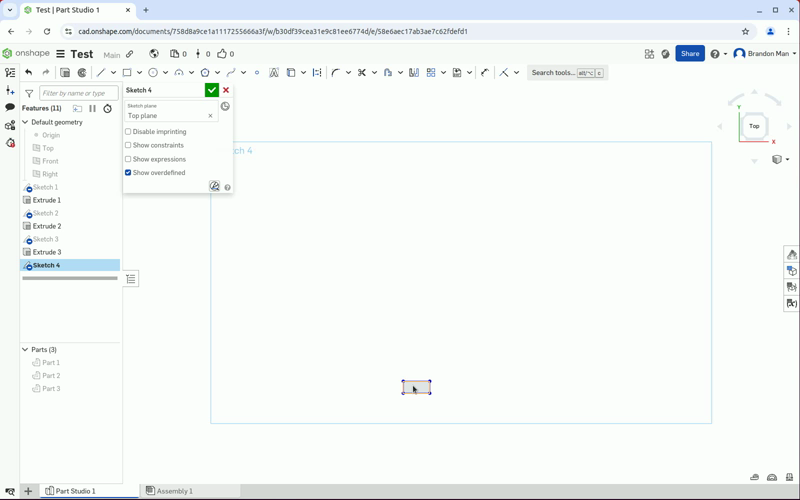
scroll(6)
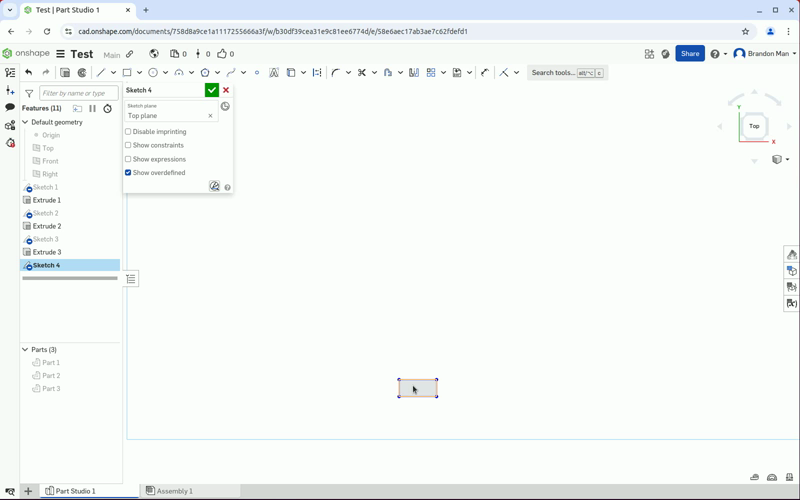
scroll(6)
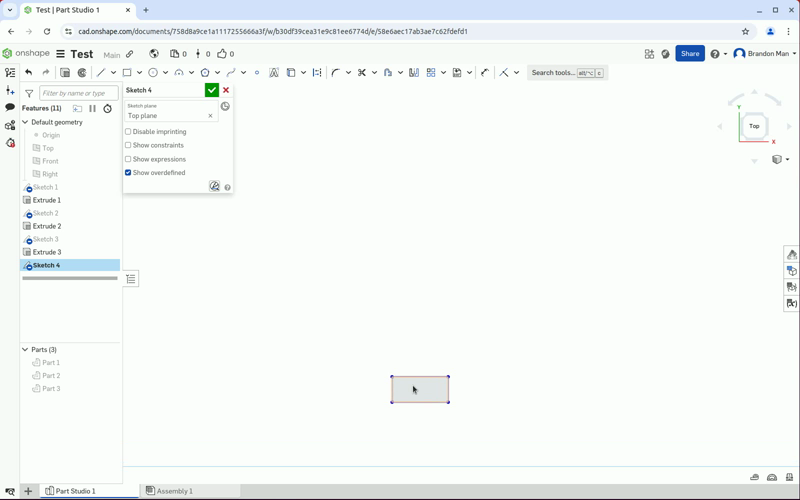
scroll(6)
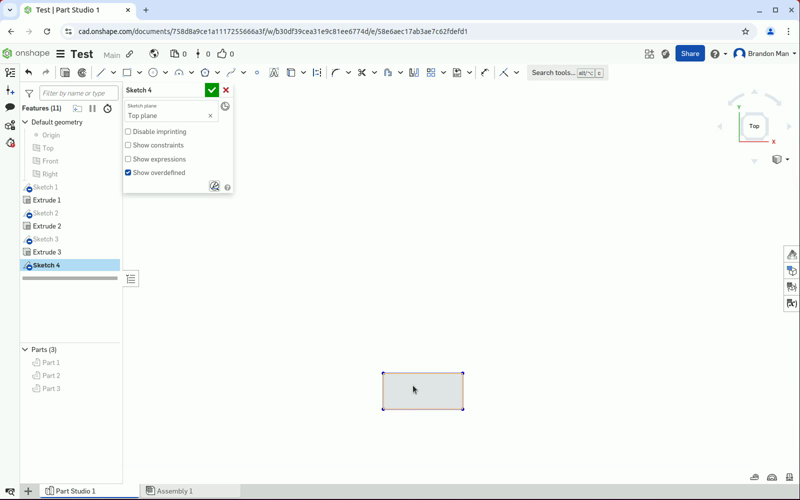
scroll(6)
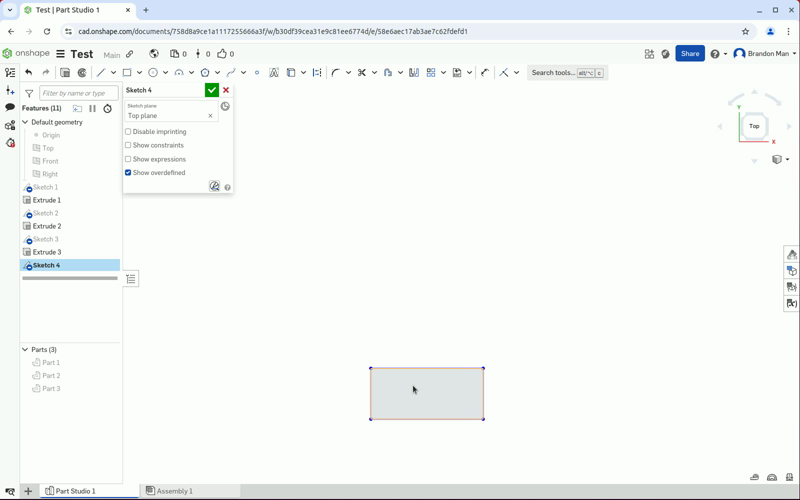
scroll(6)
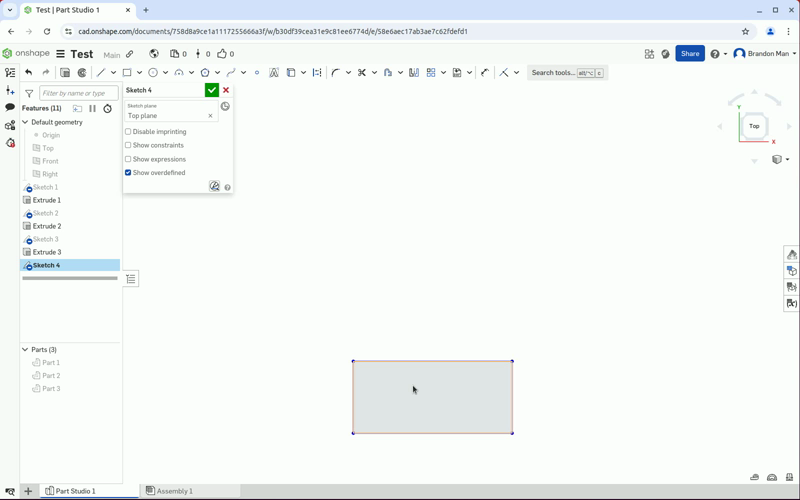
scroll(6)
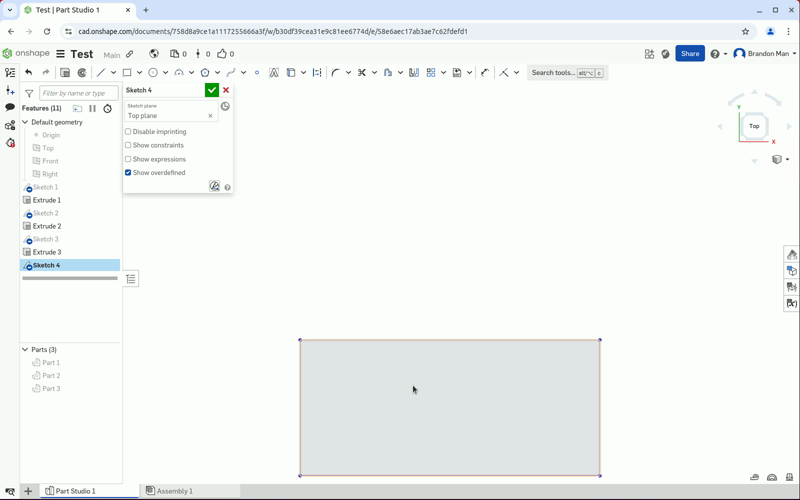
click(413, 385)
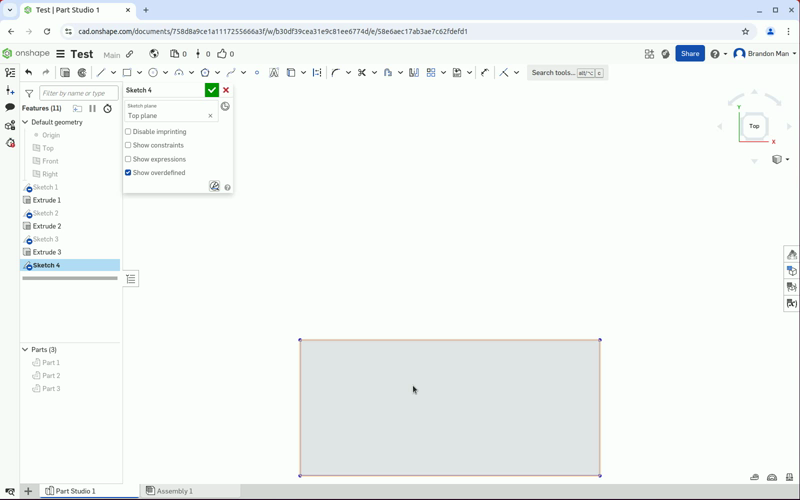
scroll(-6)
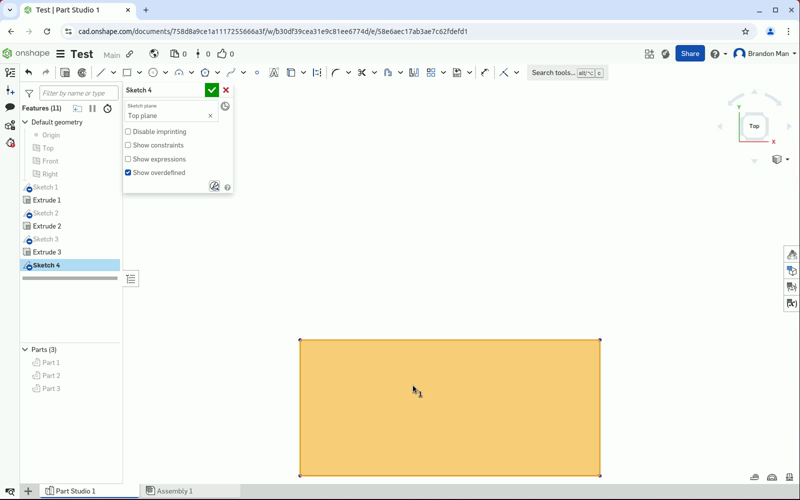
scroll(-6)
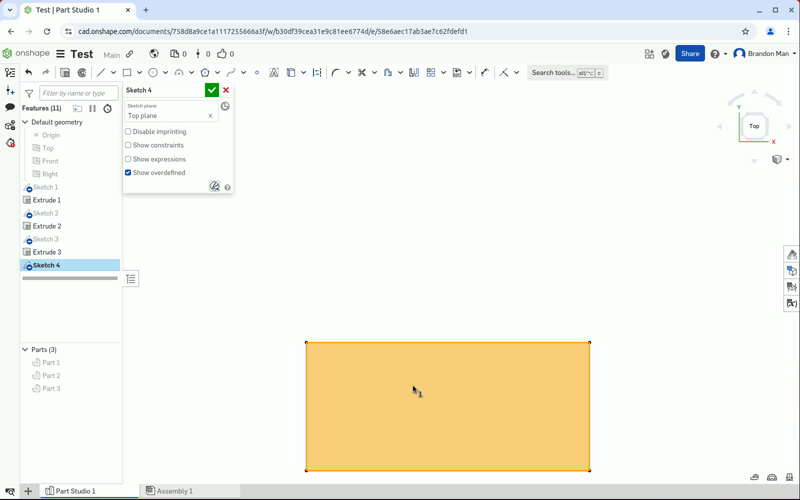
scroll(-6)
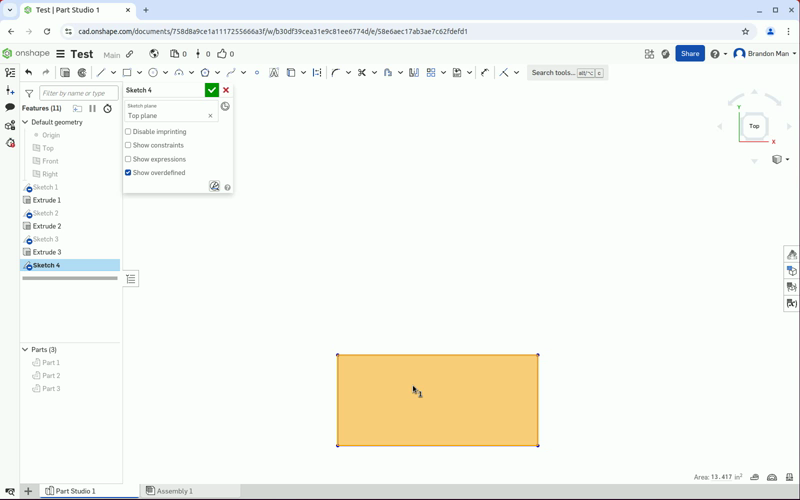
scroll(-6)
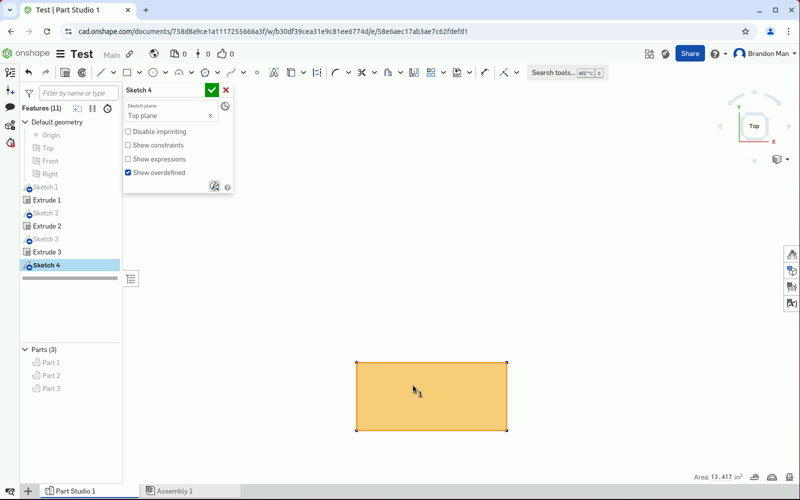
scroll(-6)
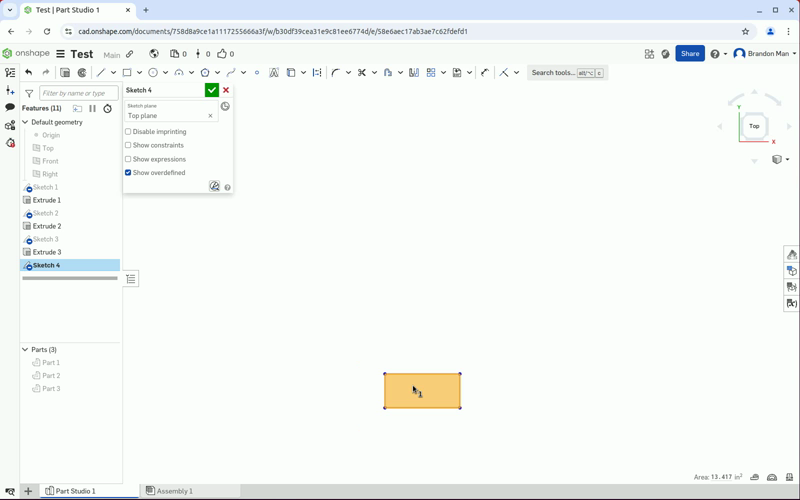
scroll(-6)
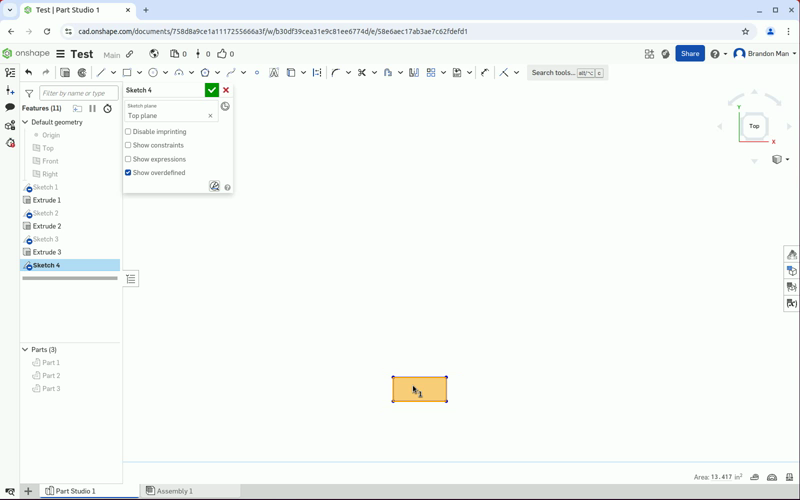
scroll(-6)
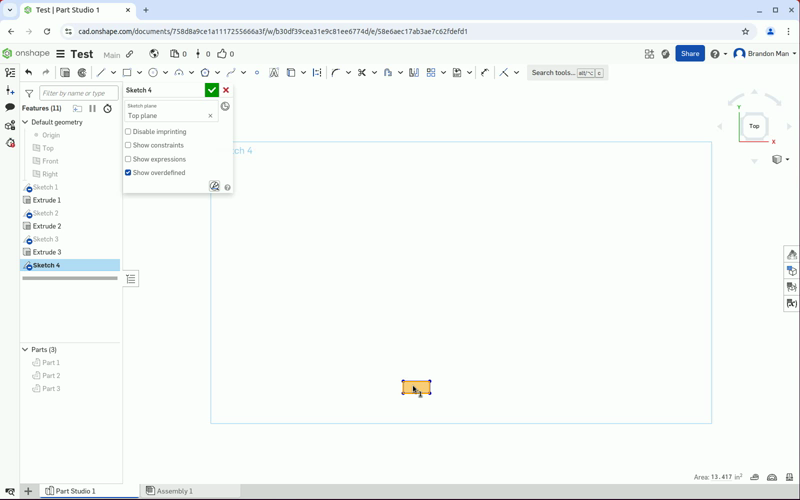
mouse_move(73, 352)
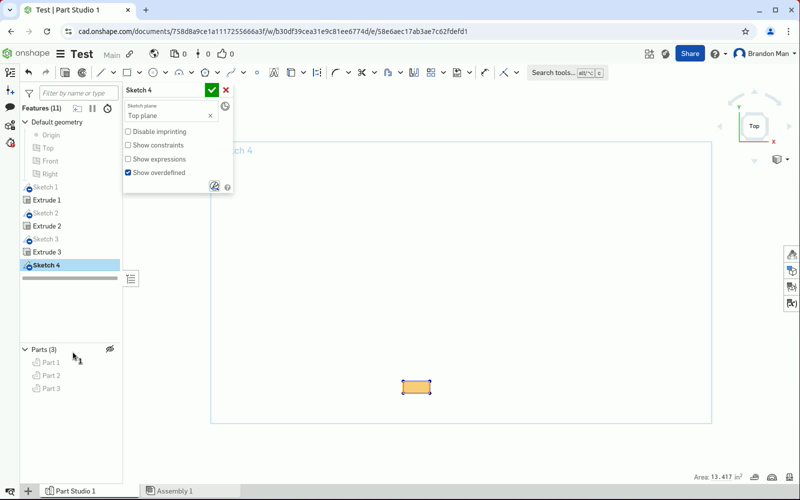
key(shift+y)
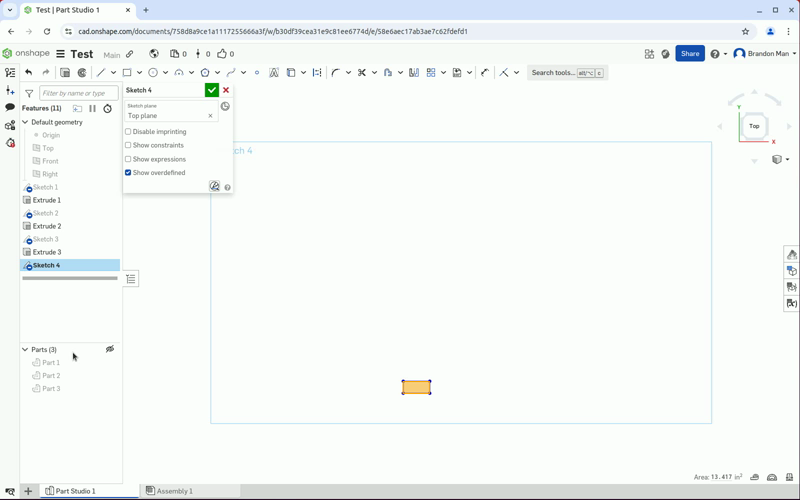
key(shift+e)
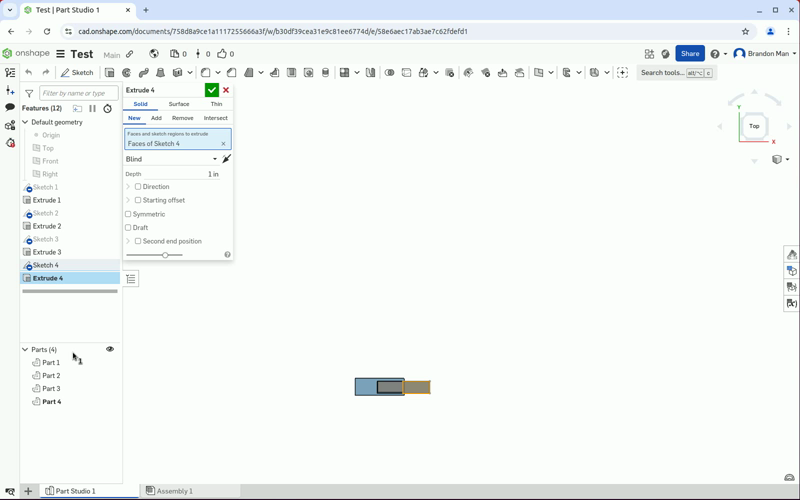
mouse_move(143, 106)
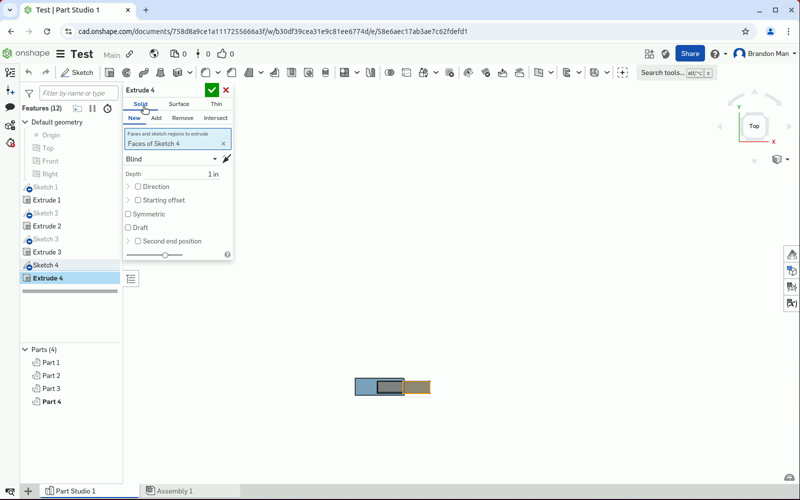
click(143, 106)
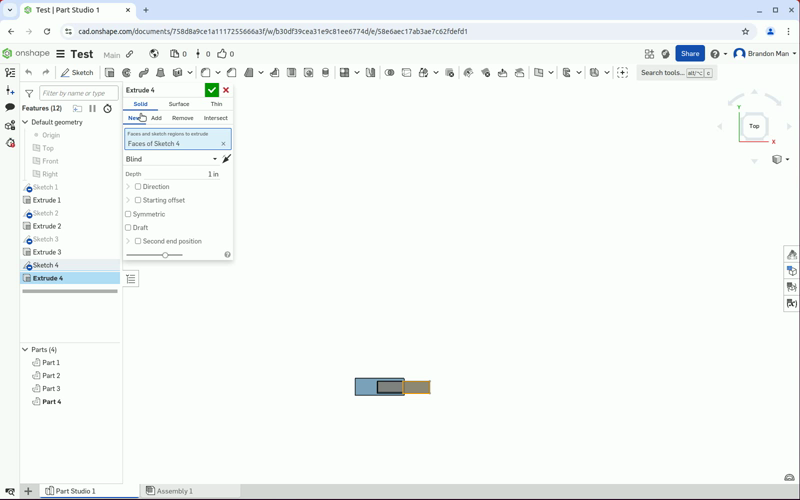
mouse_move(137, 120)
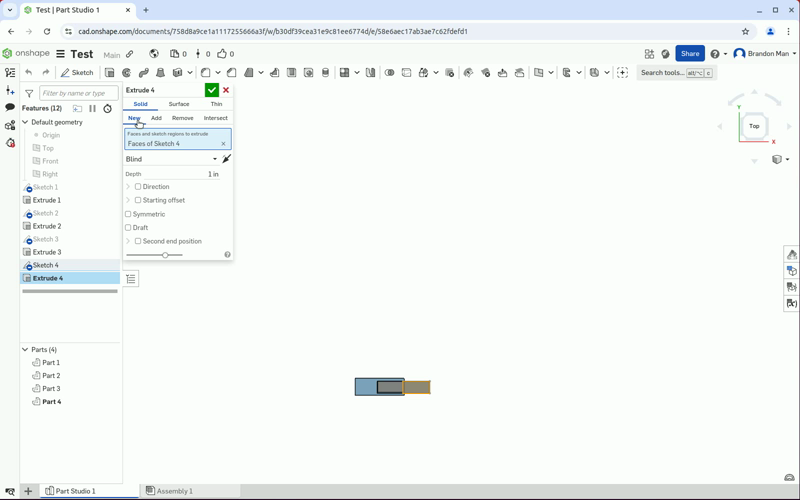
click(137, 120)
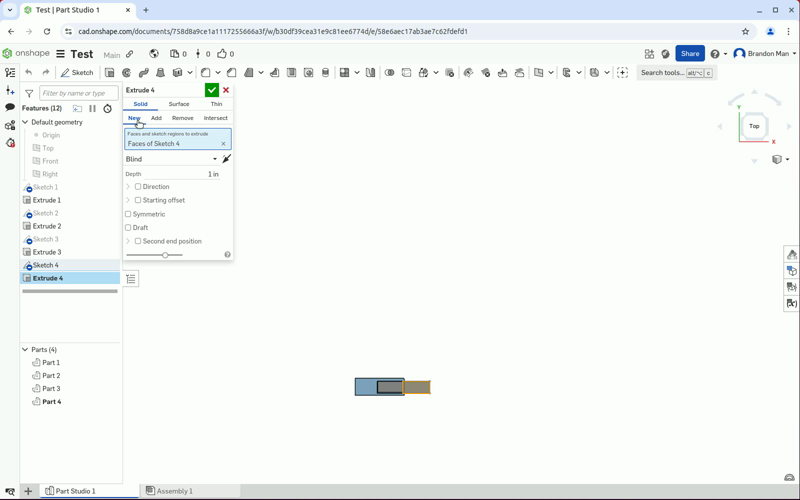
key(tab, 4)
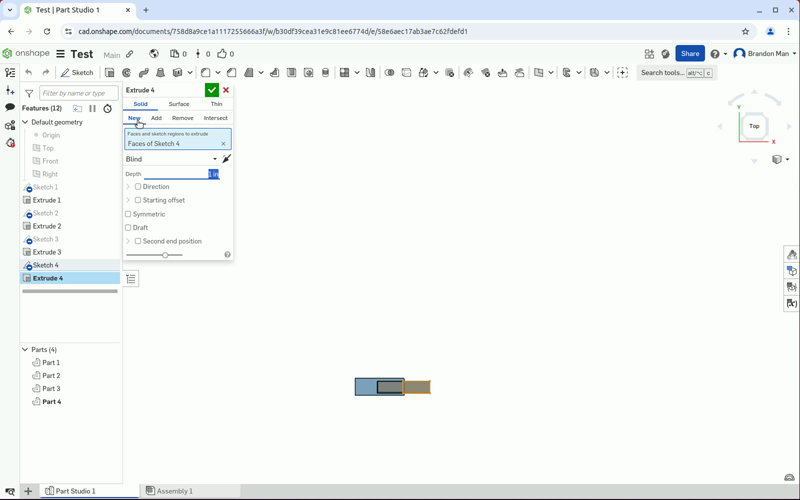
text(-0.241)
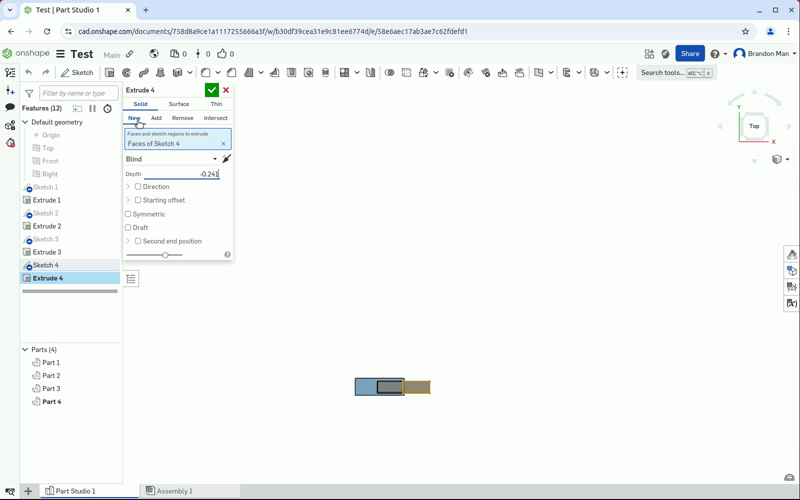
key(enter)
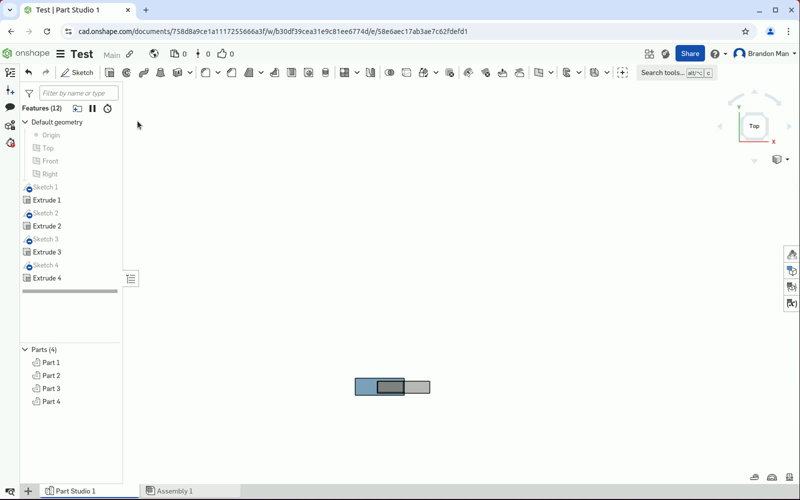
key(shift+h)
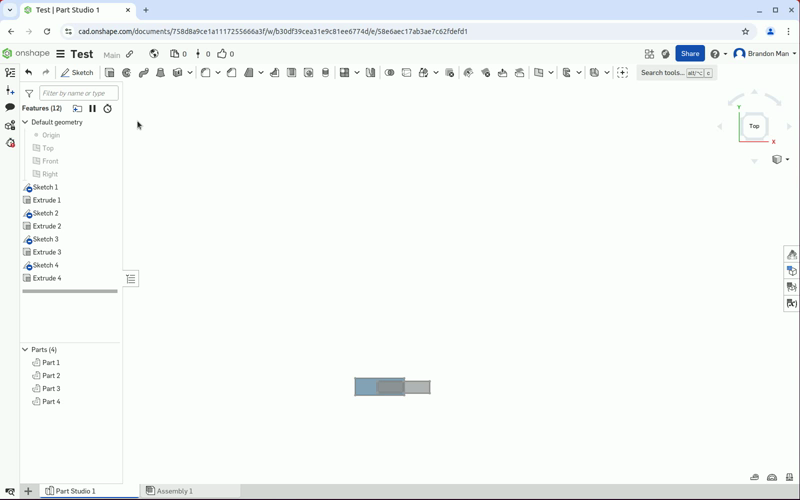
key(shift+h)
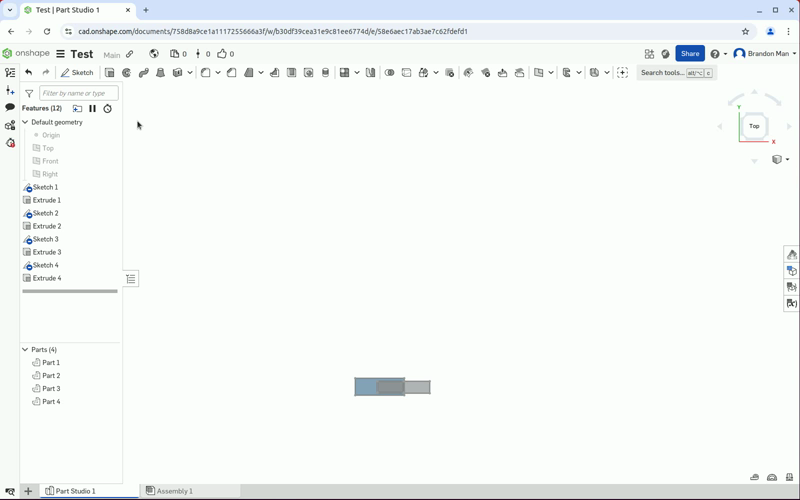
key(shift+7)
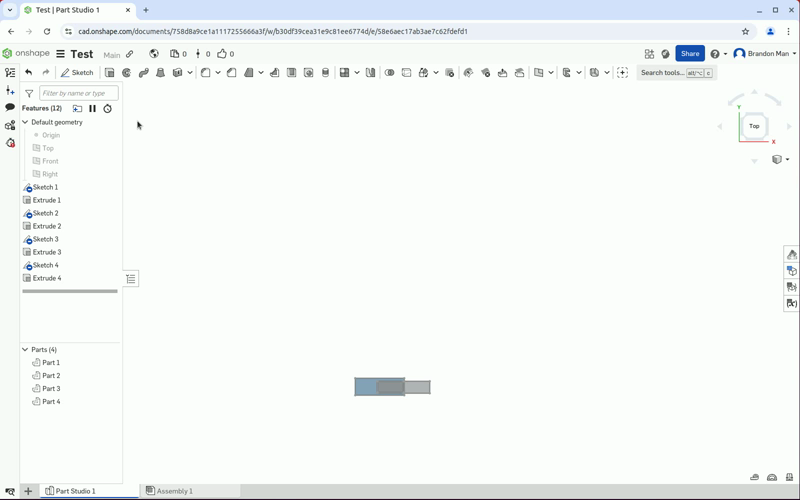
key(up, 3)
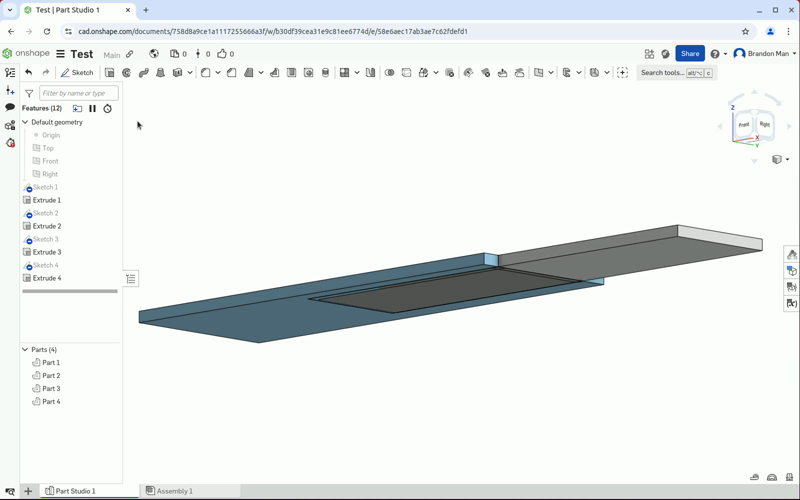
key(left, 3)
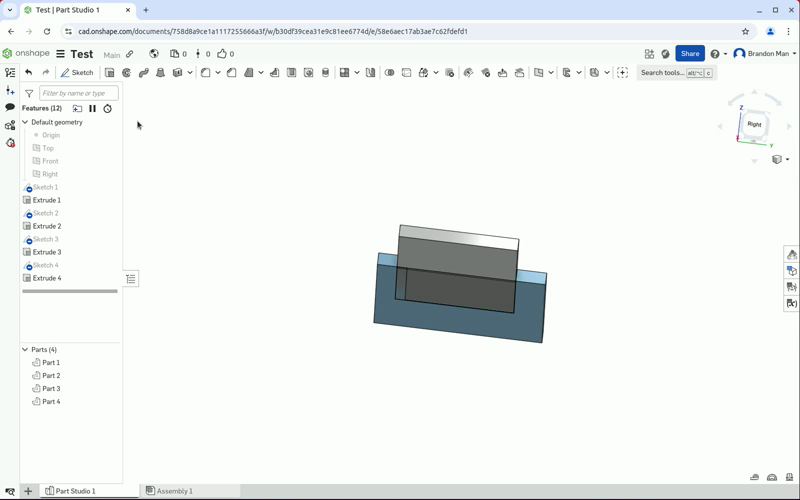
key(right, 3)
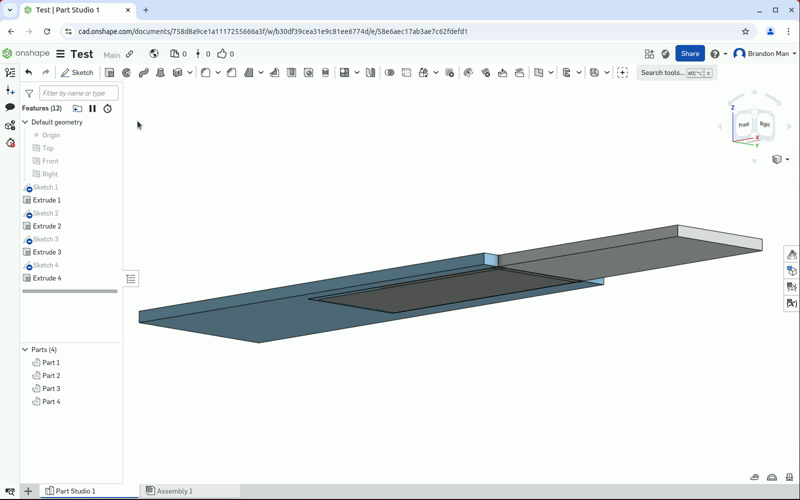
key(down, 3)
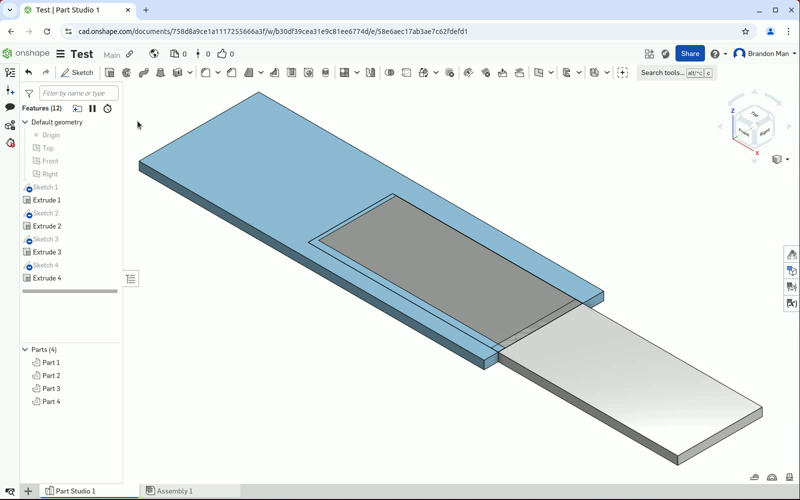
mouse_move(73, 189)
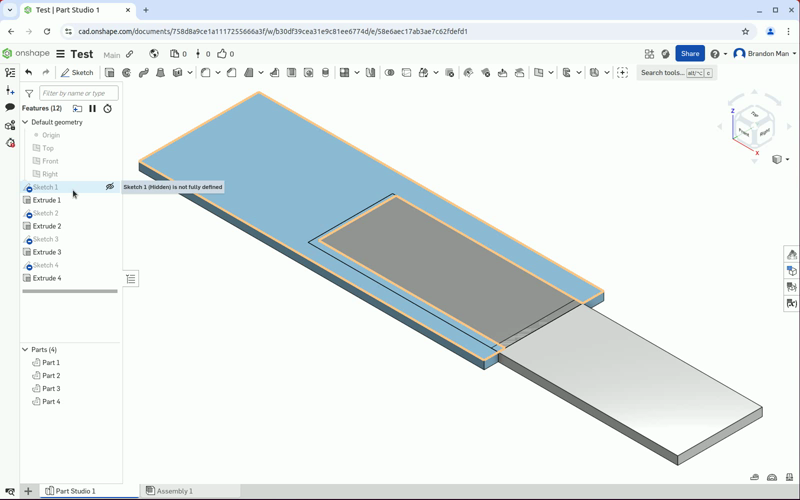
click(73, 189)